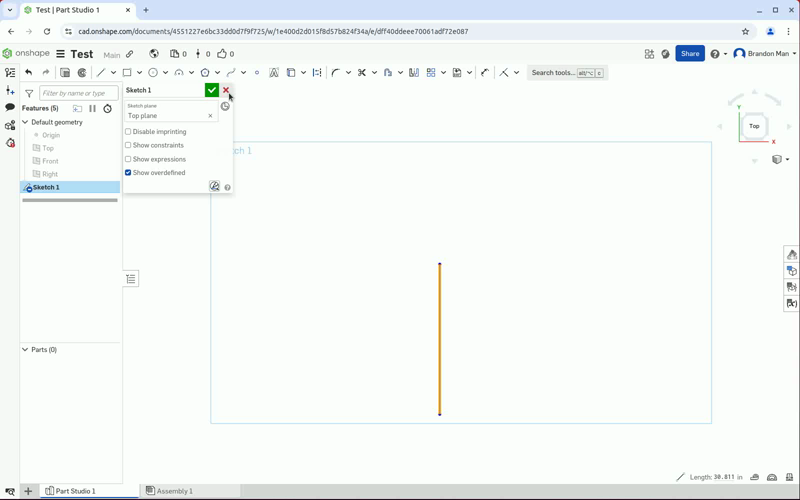
key(shift+h)
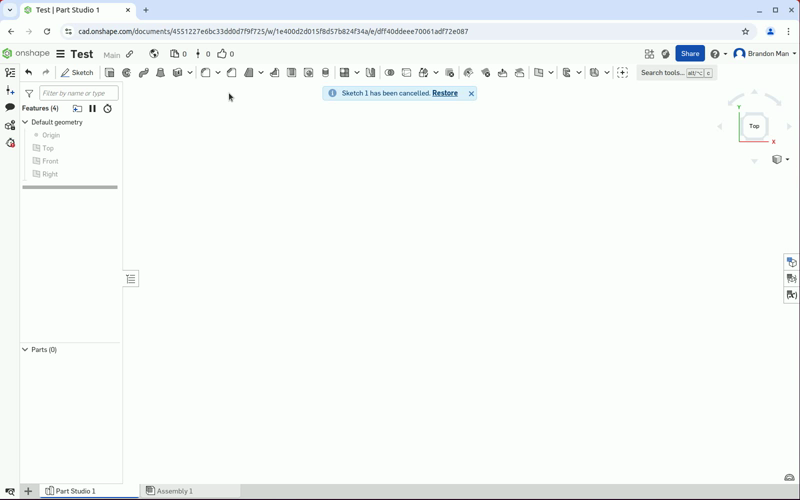
mouse_move(73, 352)
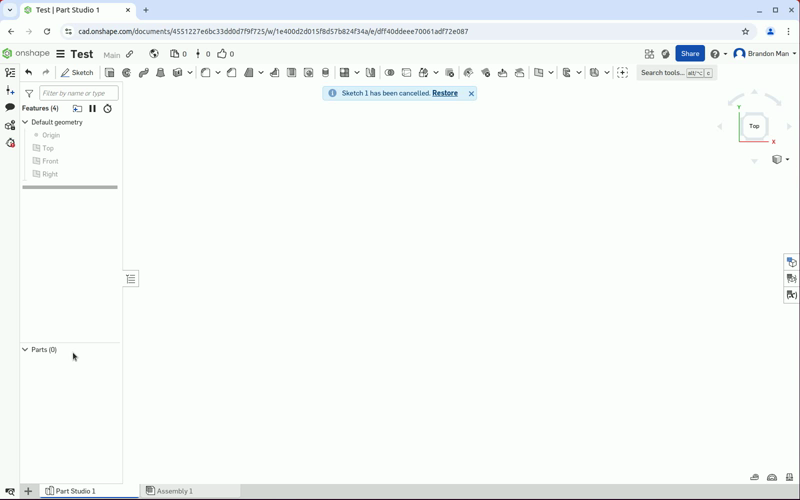
key(y)
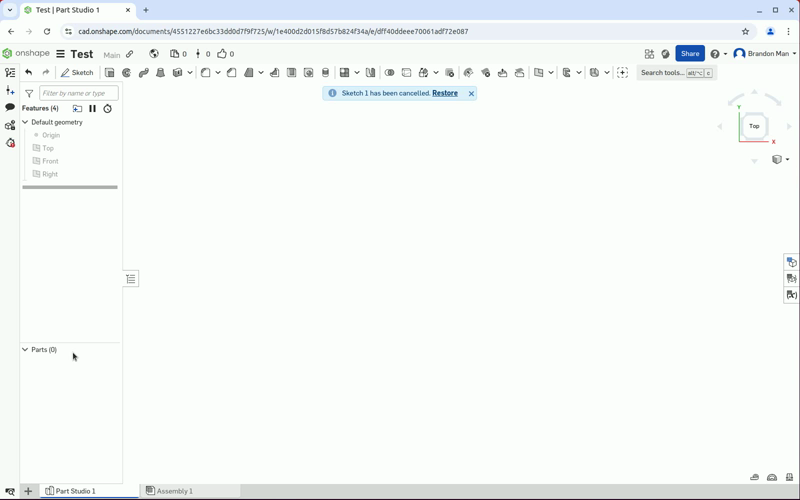
key(shift+p)
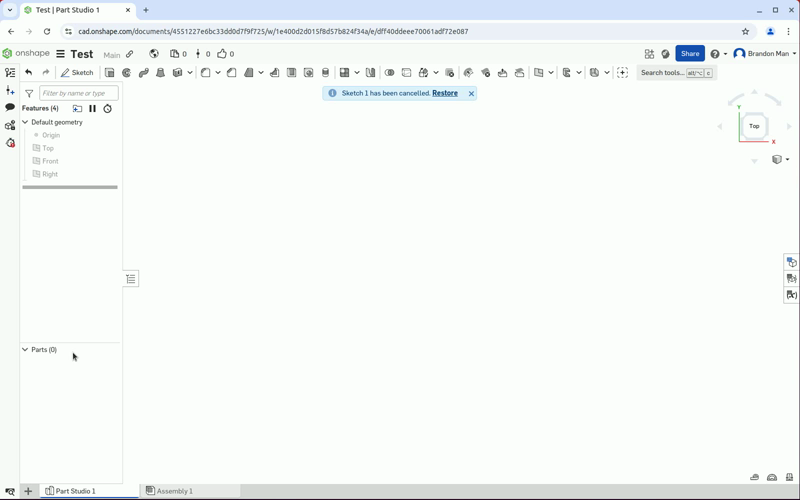
key(space)
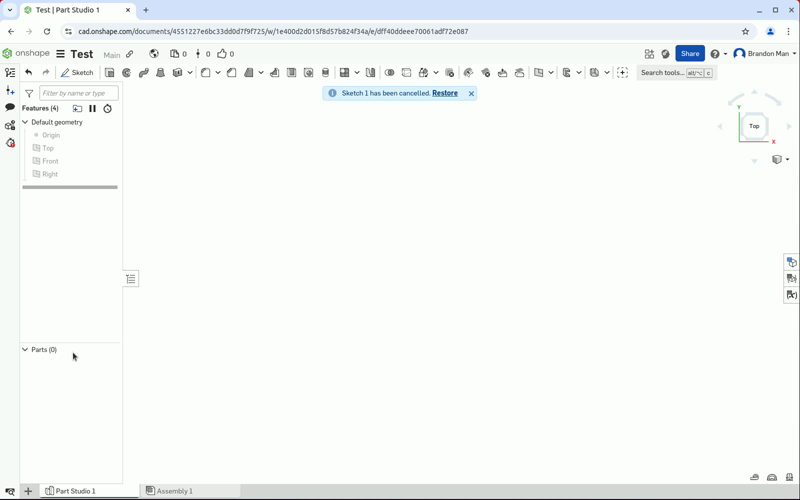
key_down(shift)
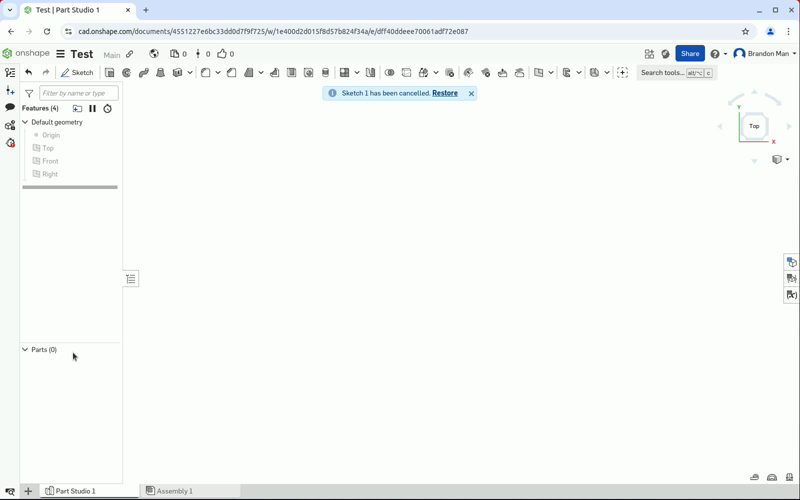
key(up)
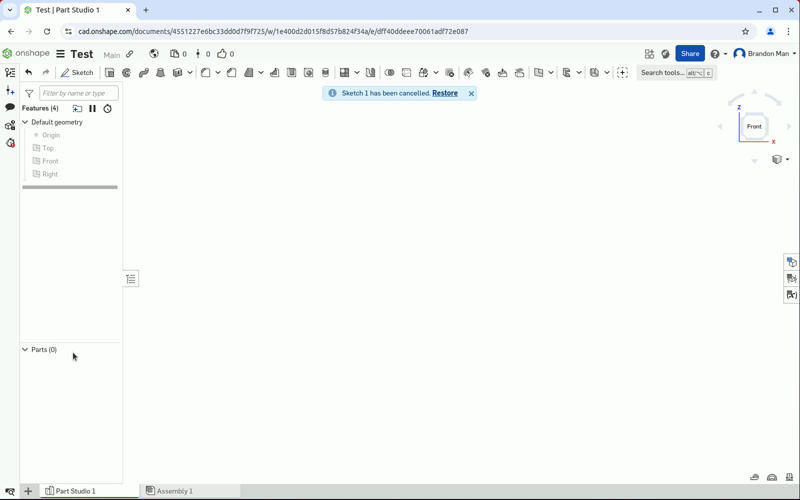
key_up(shift)
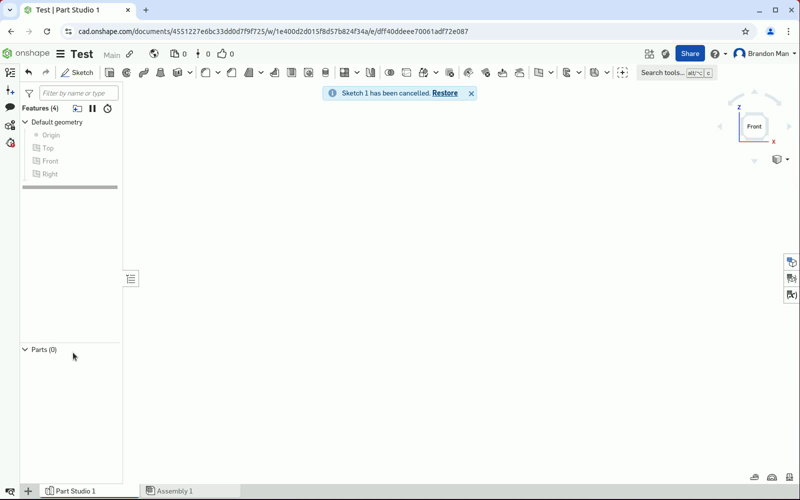
mouse_move(73, 352)
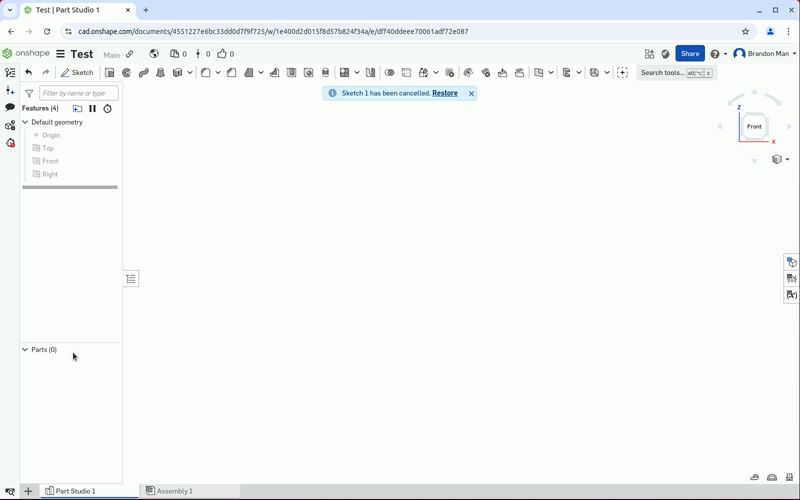
key(shift+y)
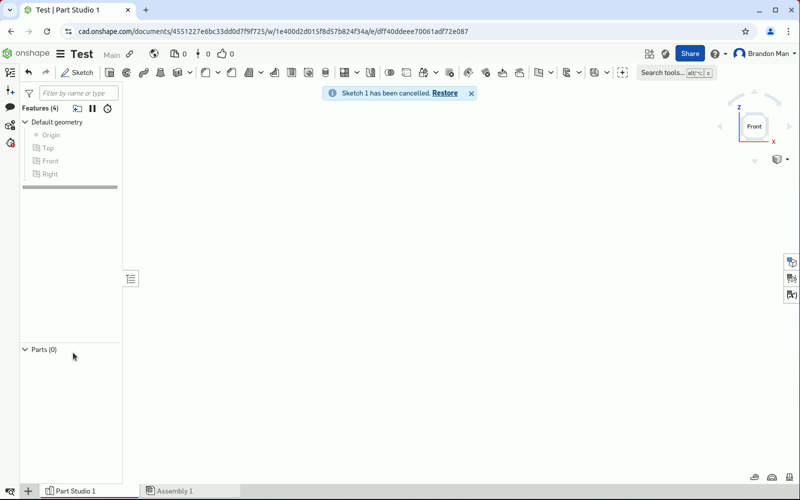
key(shift+s)
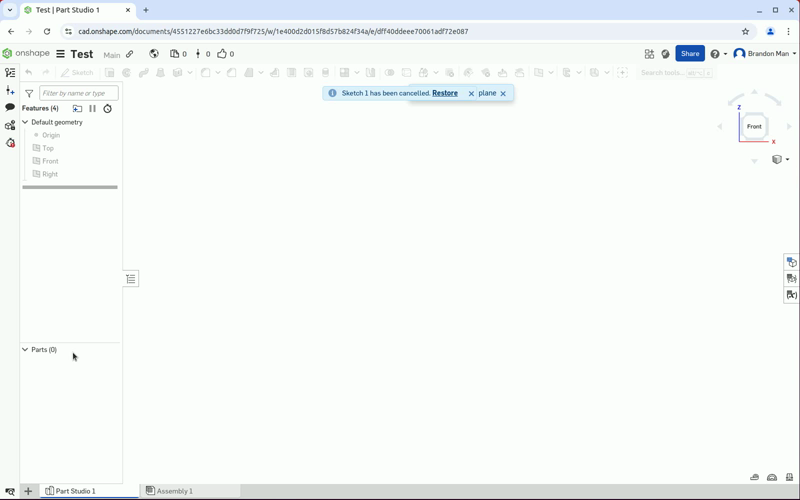
mouse_move(73, 163)
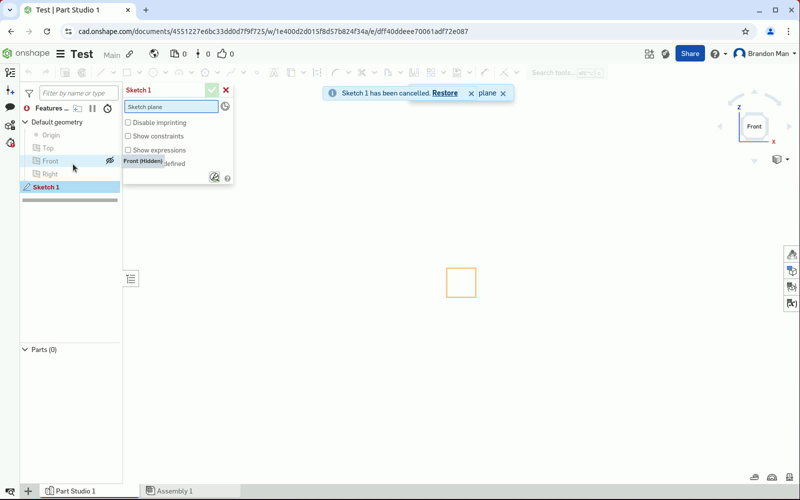
click(73, 163)
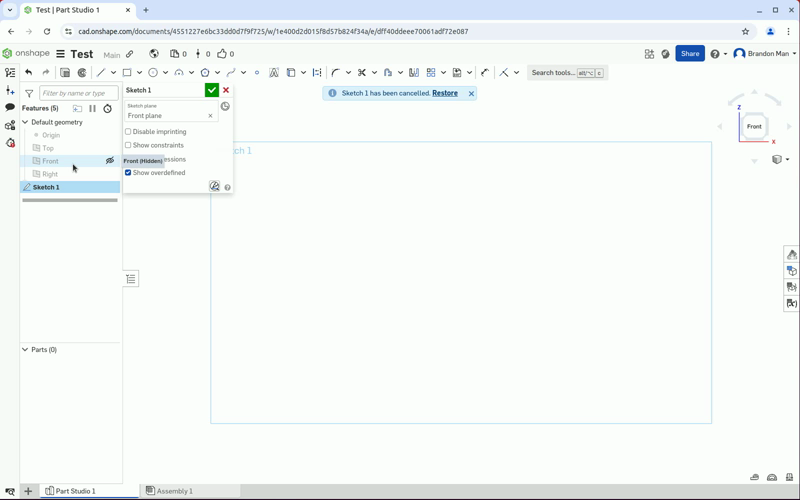
mouse_move(73, 352)
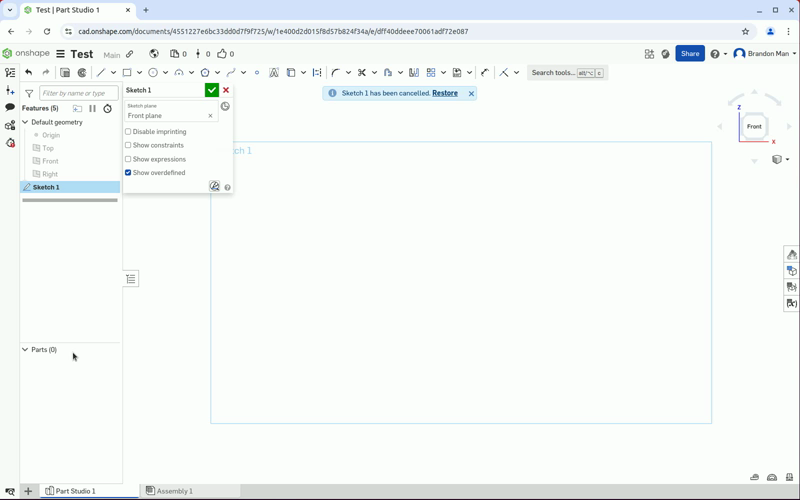
key(y)
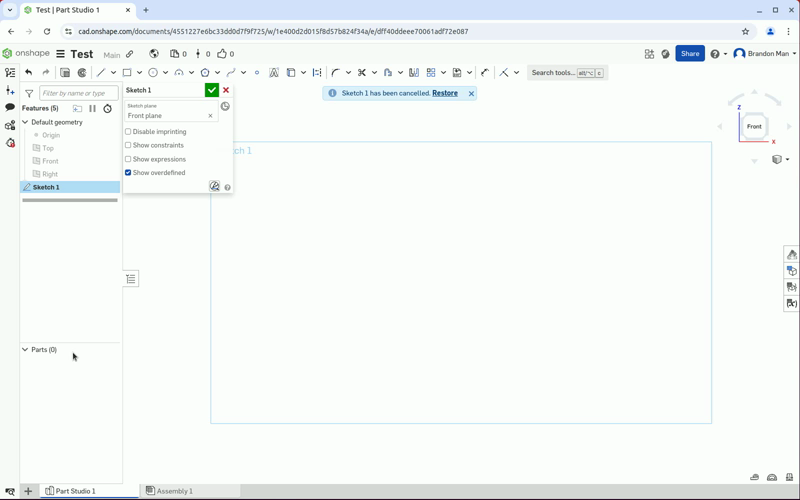
key(c)
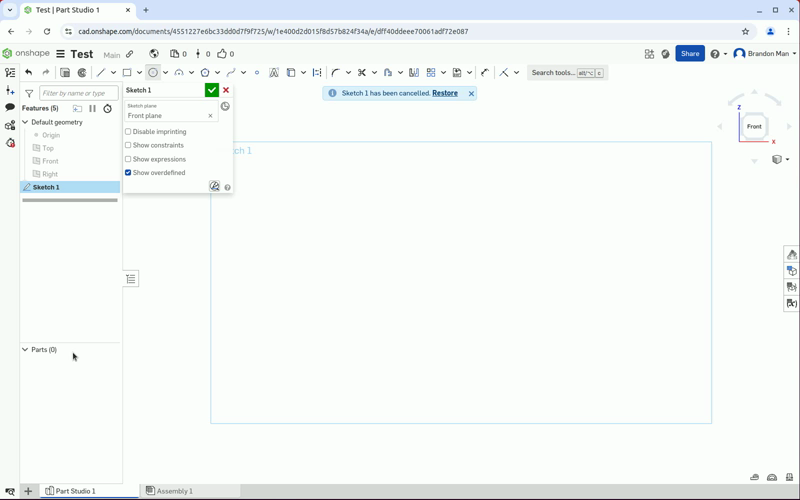
key_down(shift)
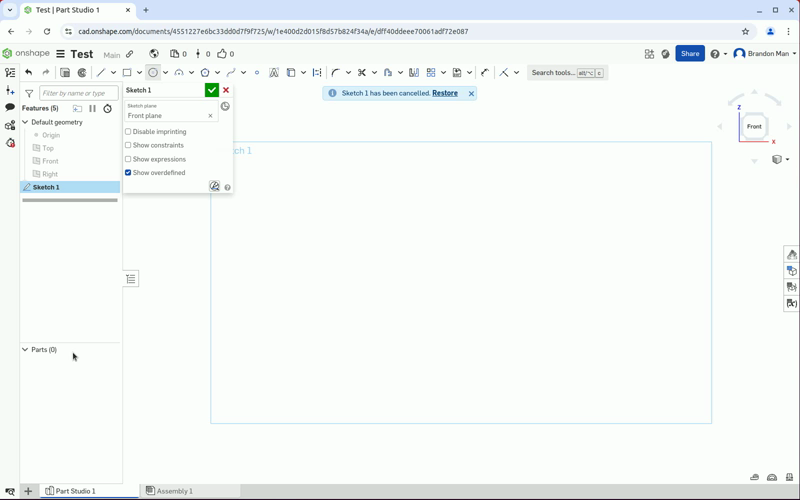
mouse_move(460, 282)
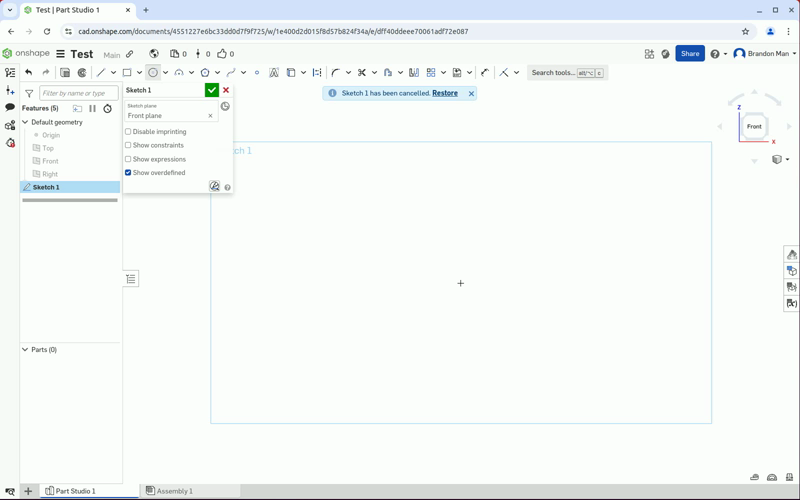
click(460, 282)
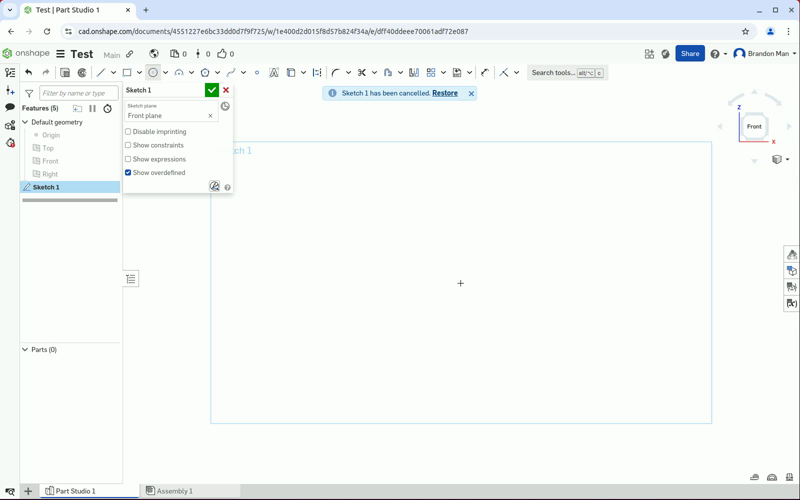
key_up(shift)
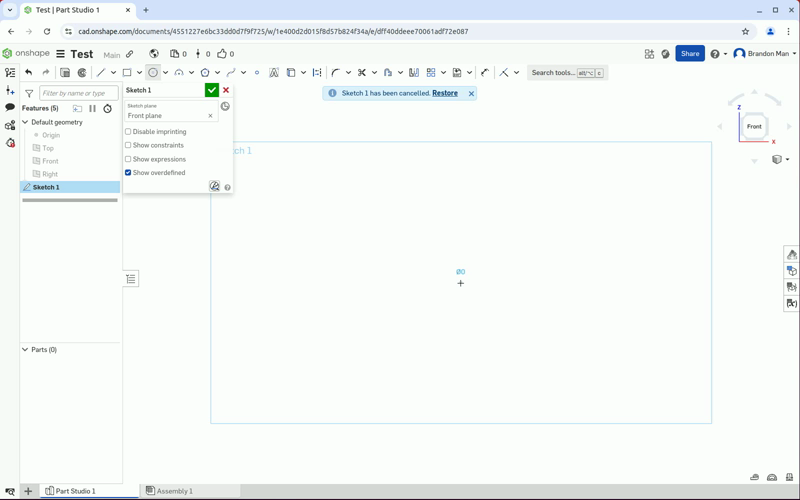
mouse_move(511, 282)
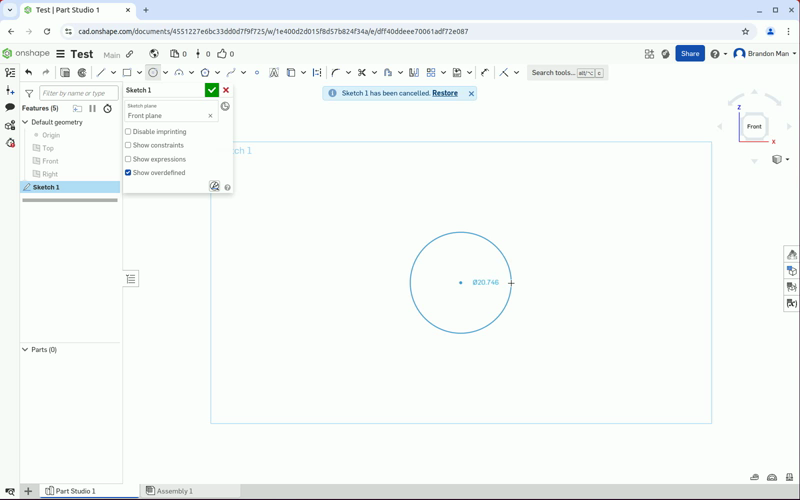
click(511, 282)
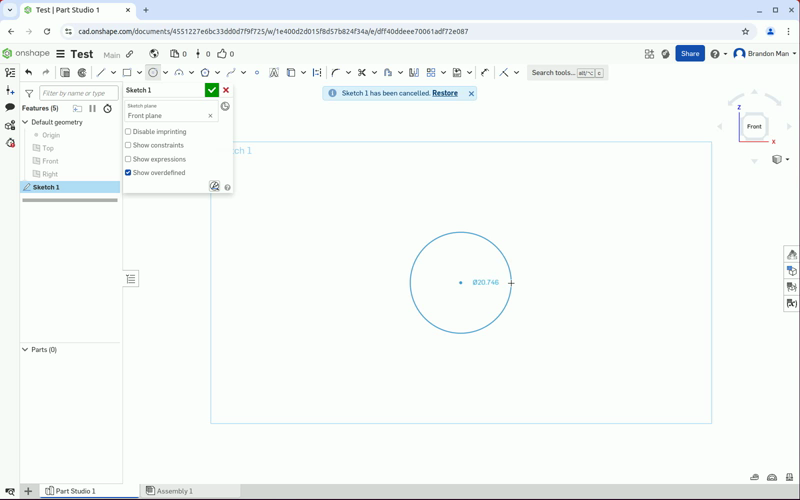
key(esc)
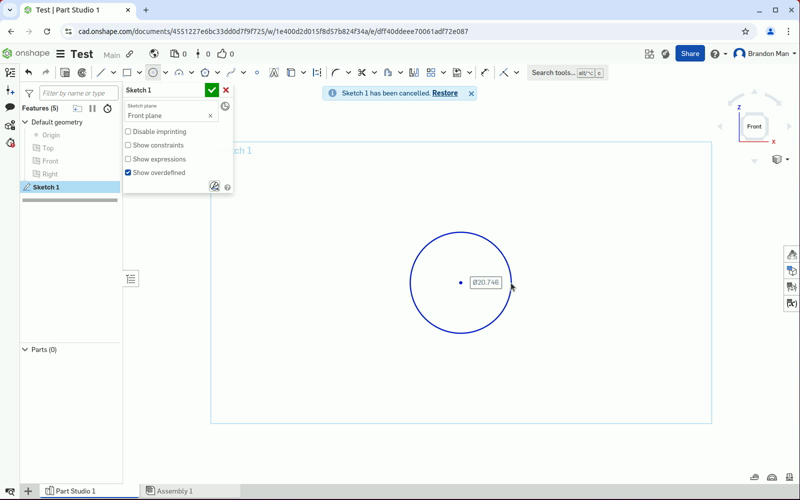
key(c)
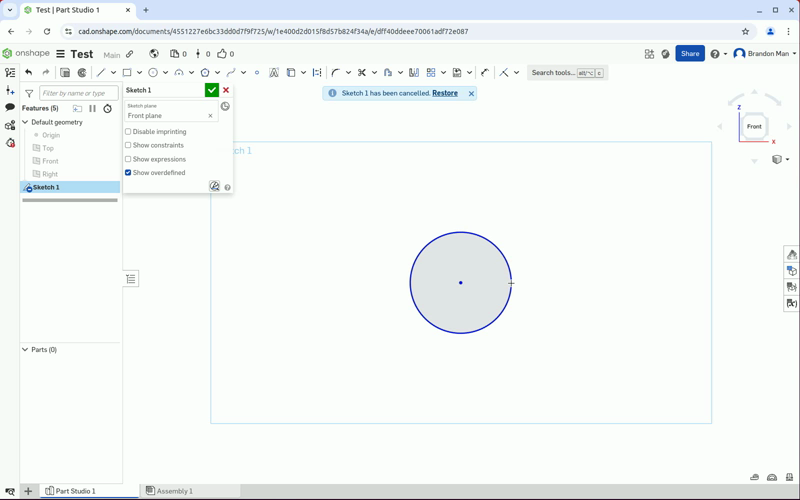
key_down(shift)
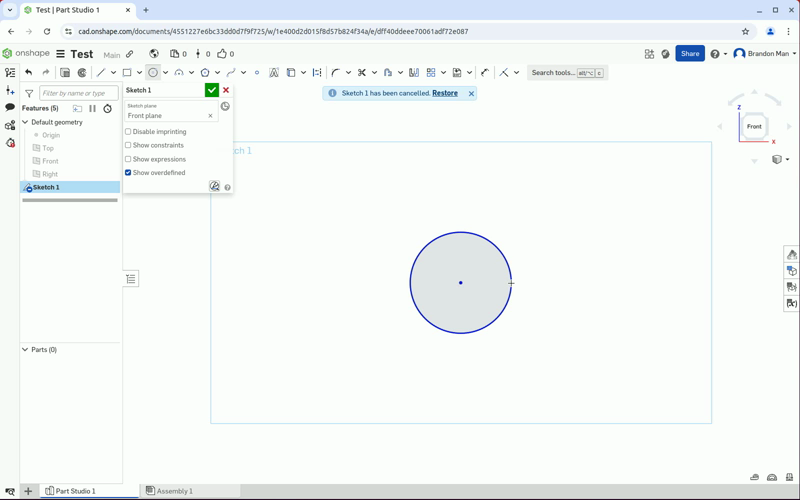
mouse_move(460, 282)
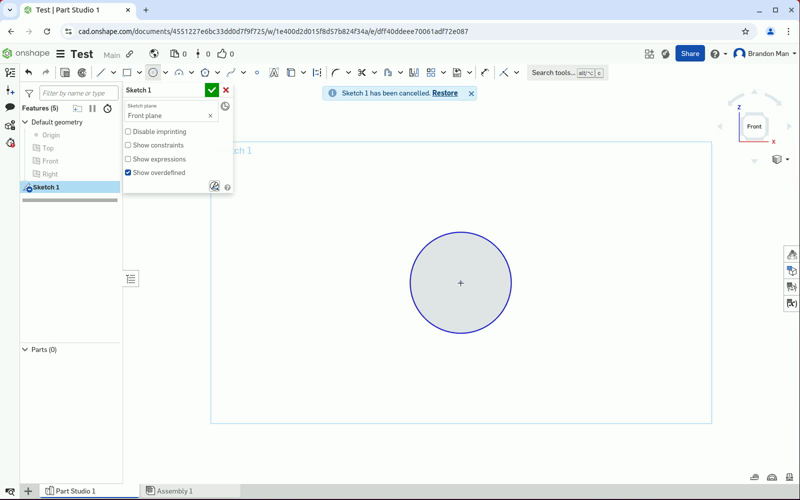
click(460, 282)
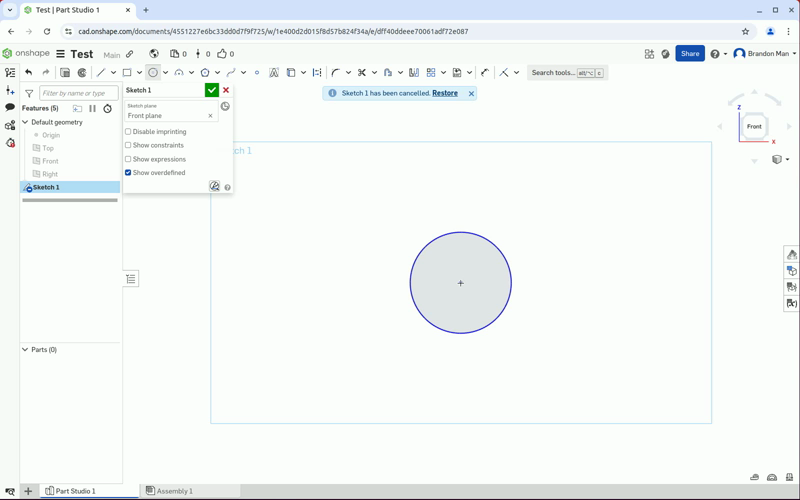
key_up(shift)
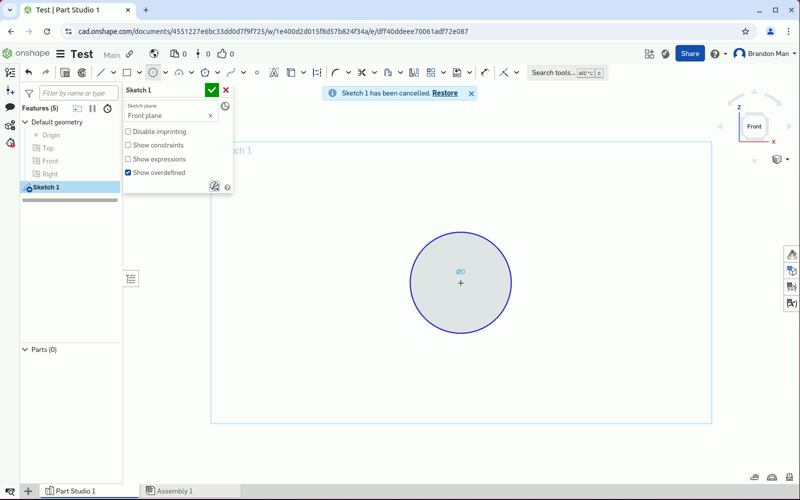
mouse_move(490, 282)
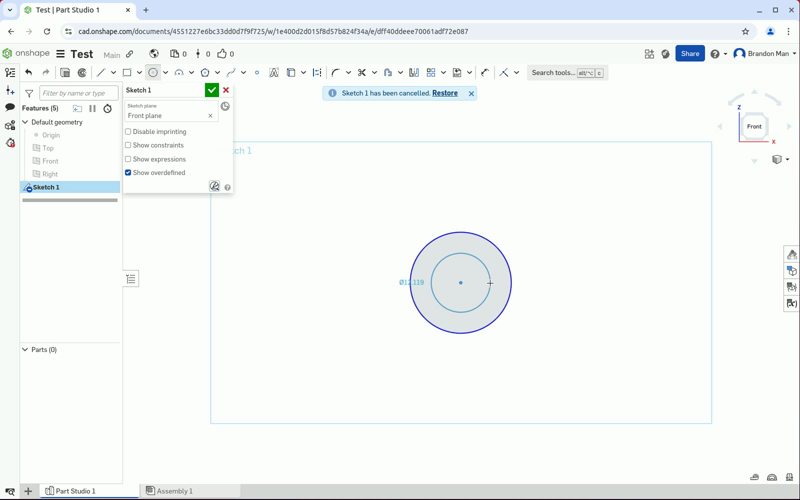
click(490, 282)
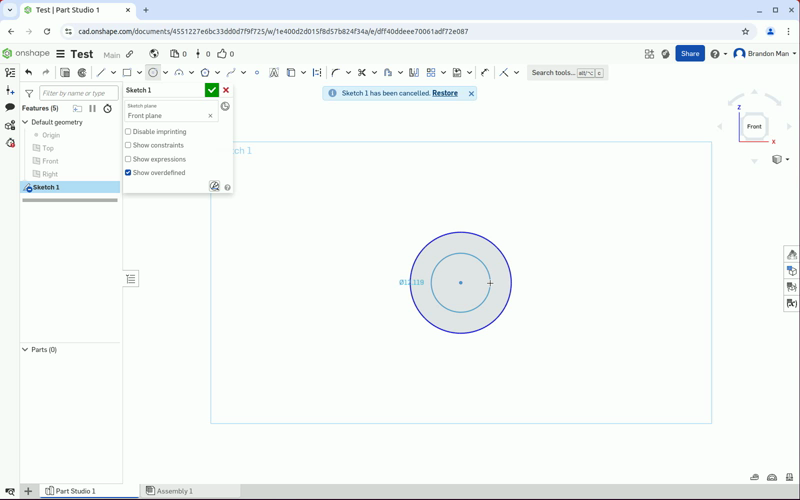
key(esc)
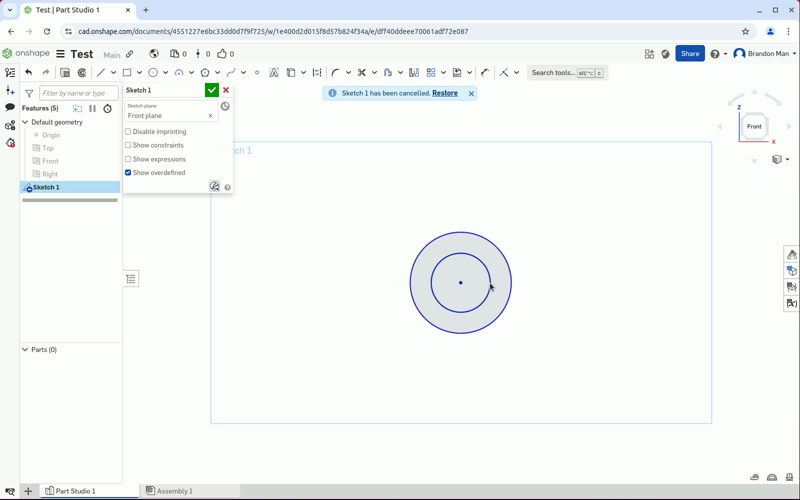
mouse_move(502, 291)
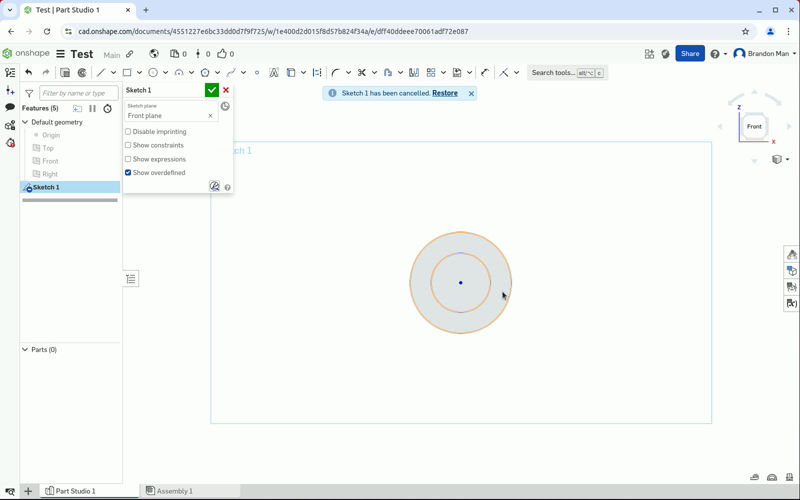
click(502, 291)
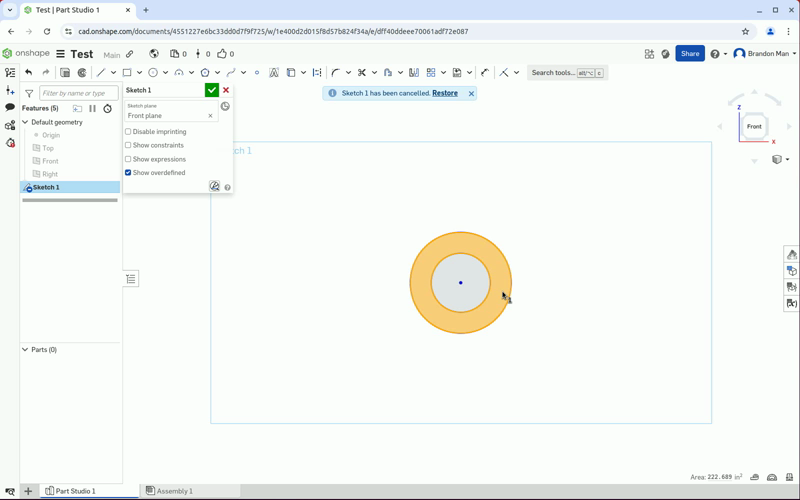
mouse_move(73, 352)
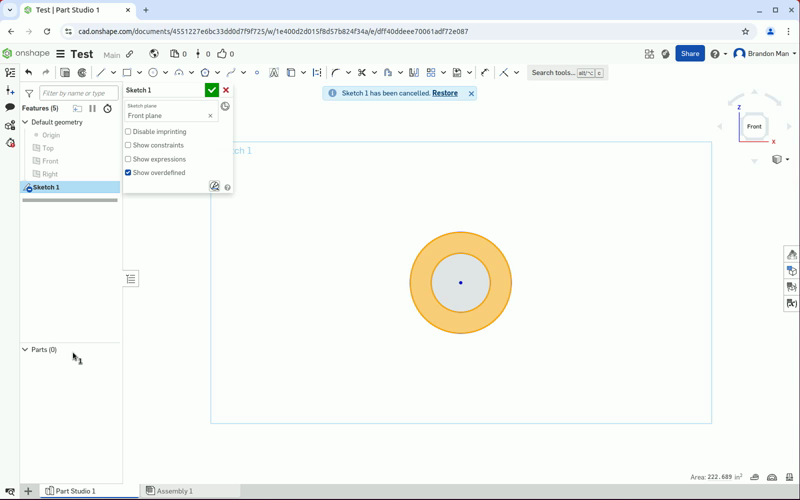
key(shift+y)
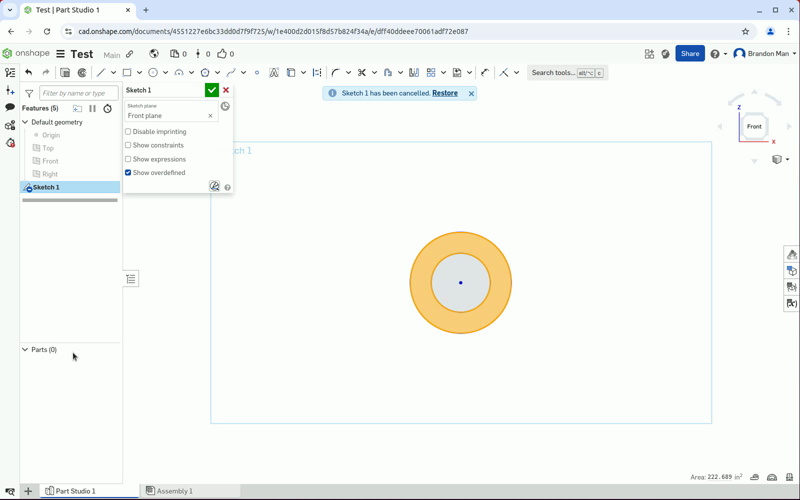
key(shift+e)
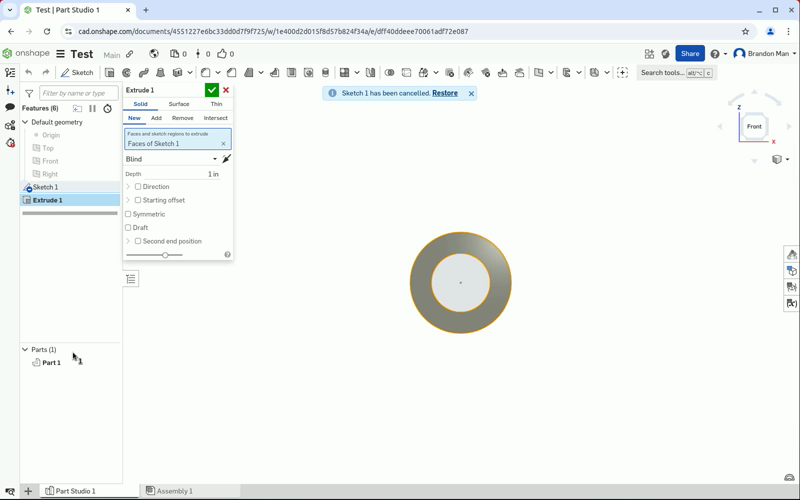
mouse_move(143, 106)
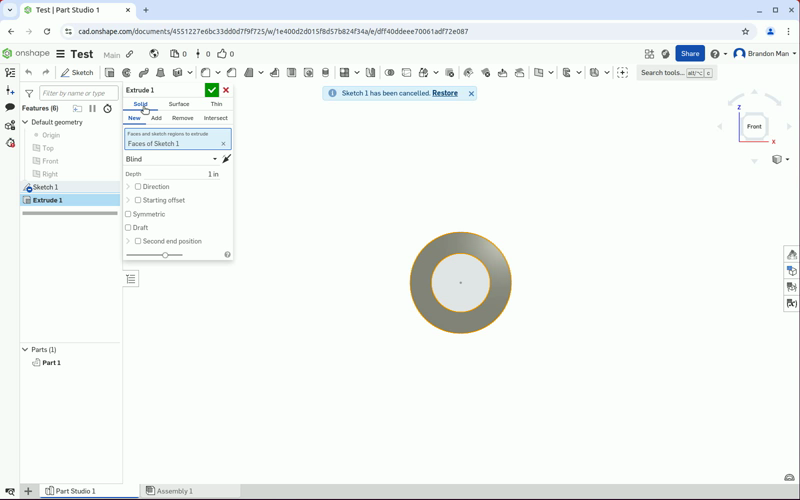
click(143, 106)
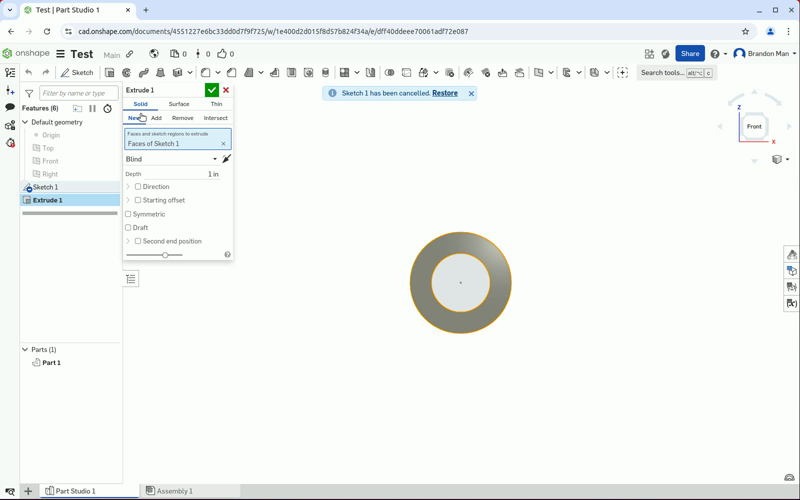
mouse_move(137, 120)
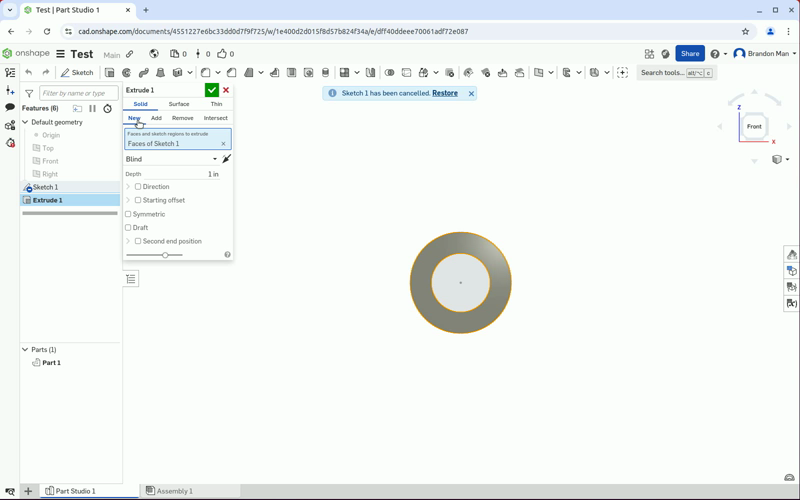
click(137, 120)
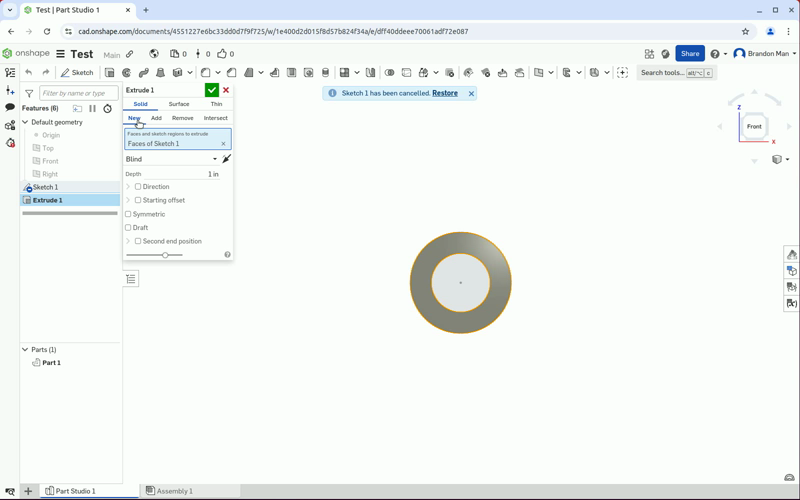
key(tab, 4)
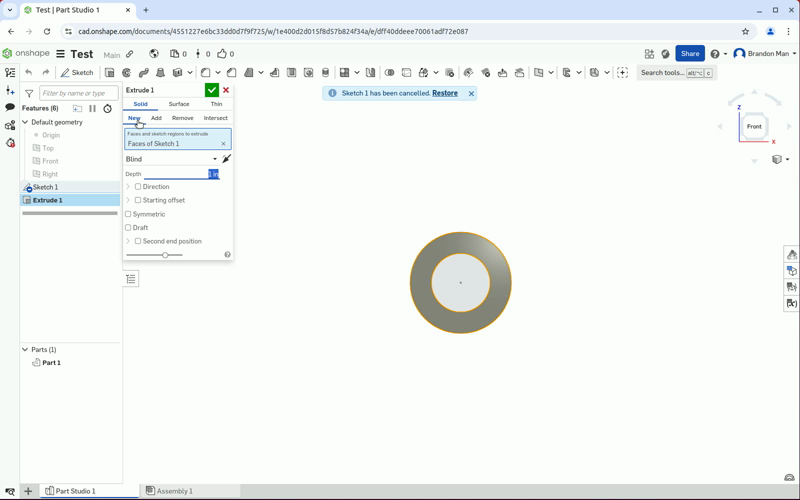
text(23.108)
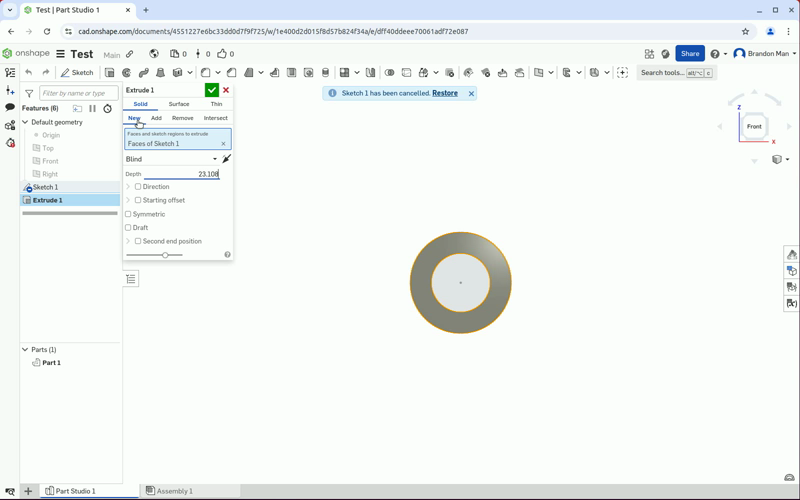
key(enter)
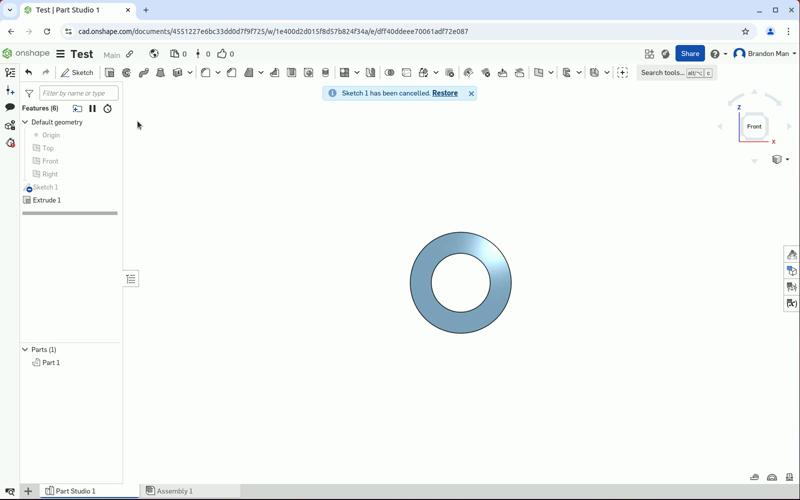
key(shift+h)
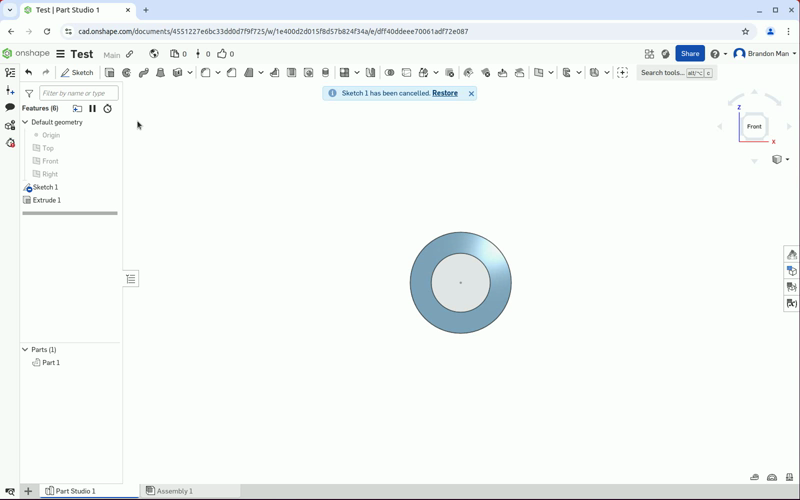
key(shift+h)
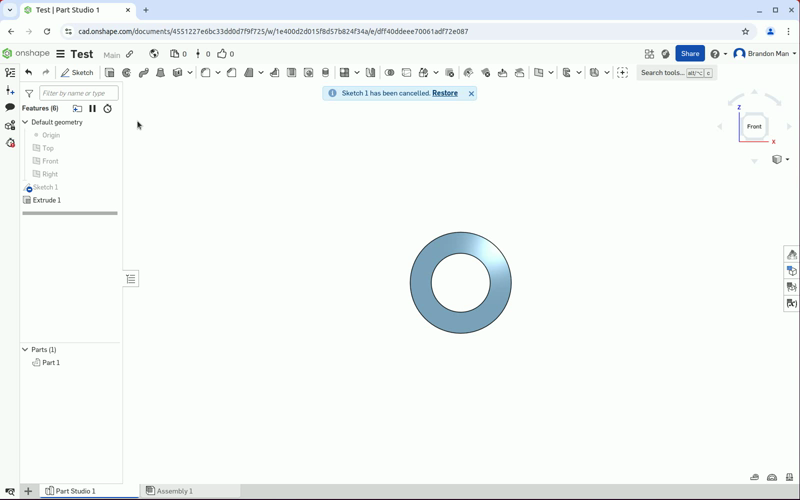
mouse_move(73, 189)
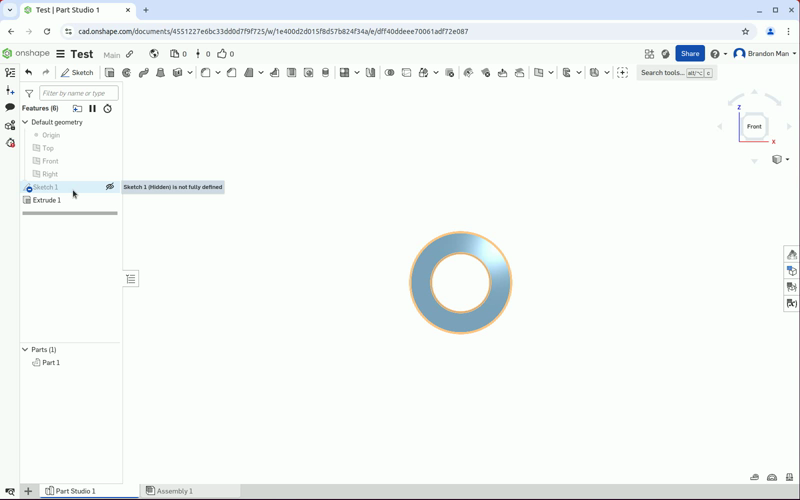
click(73, 189)
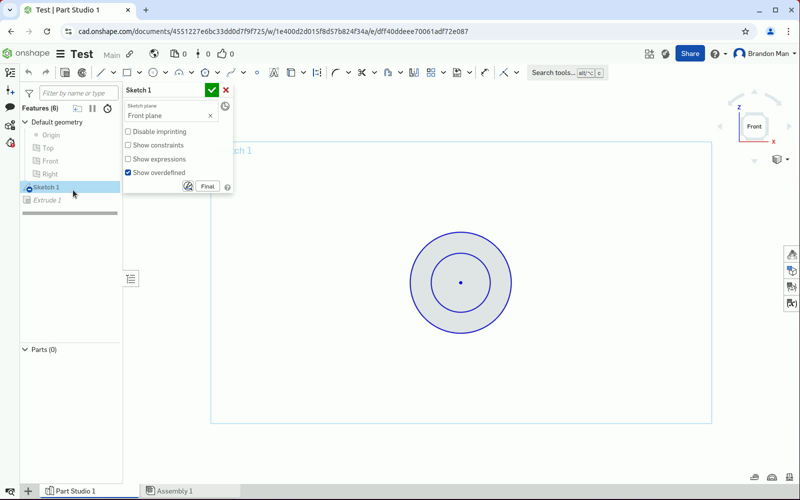
mouse_move(229, 92)
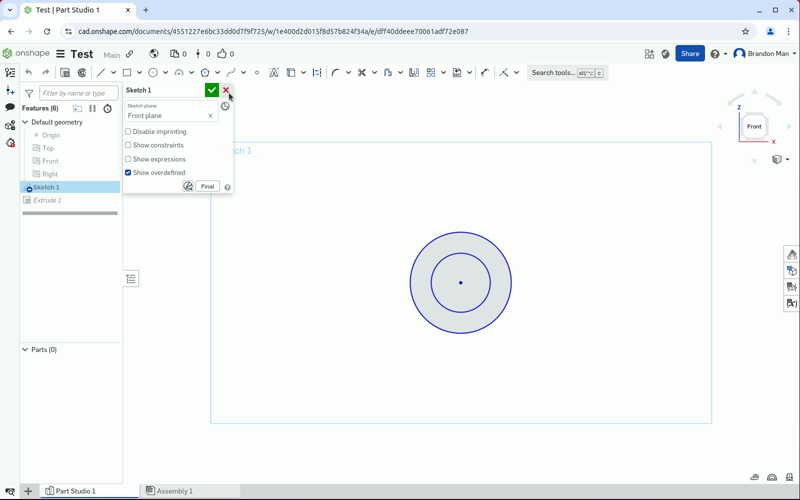
click(229, 92)
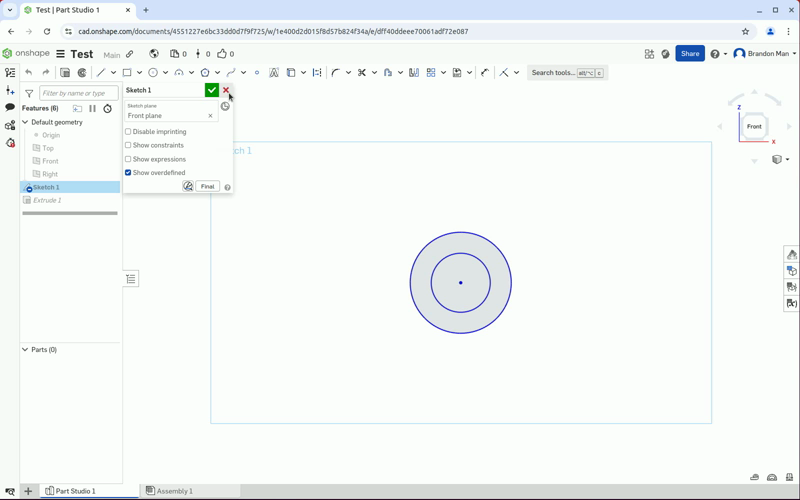
key(shift+s)
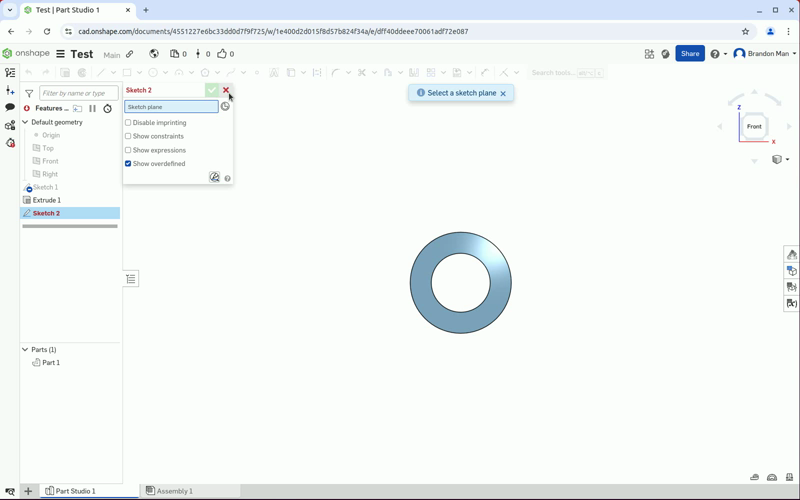
mouse_move(73, 163)
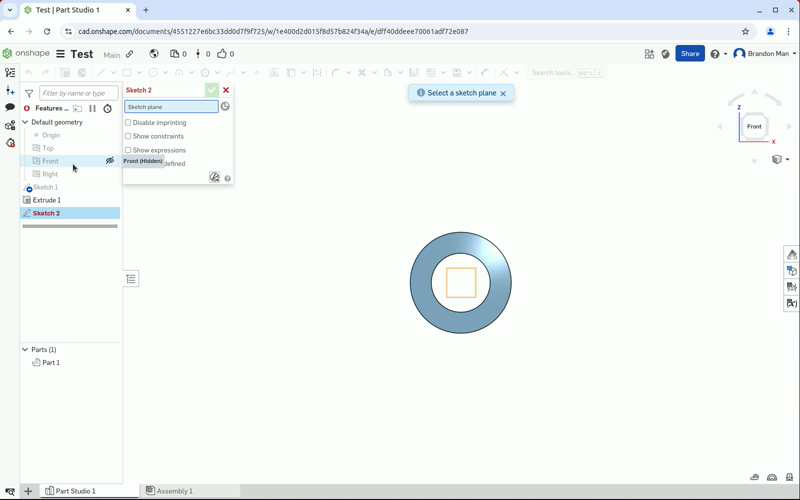
click(73, 163)
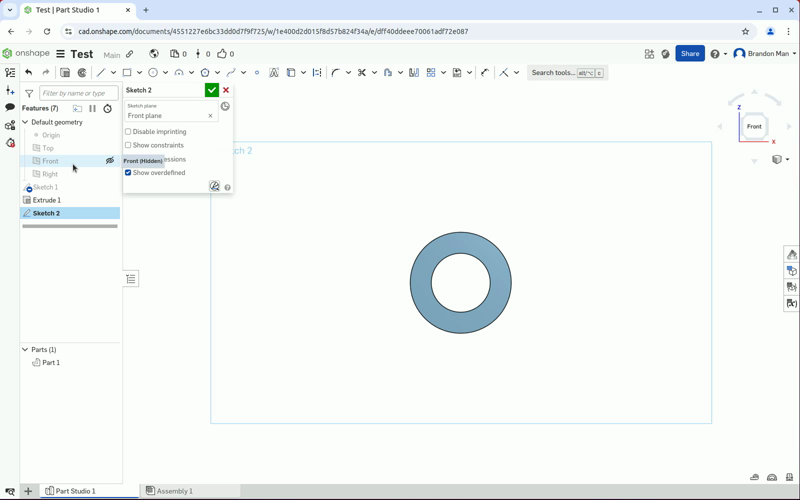
mouse_move(73, 352)
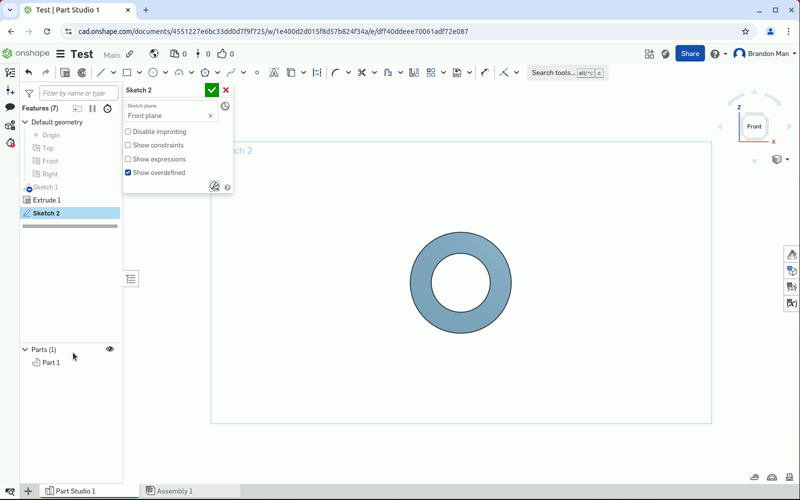
key(y)
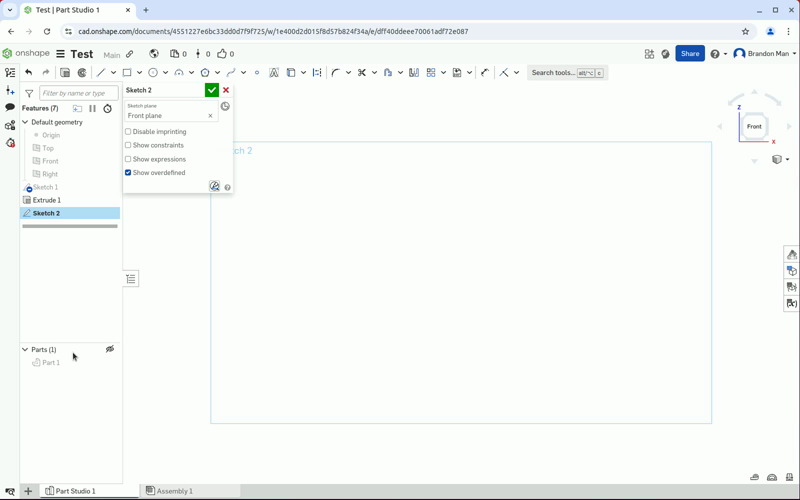
key(c)
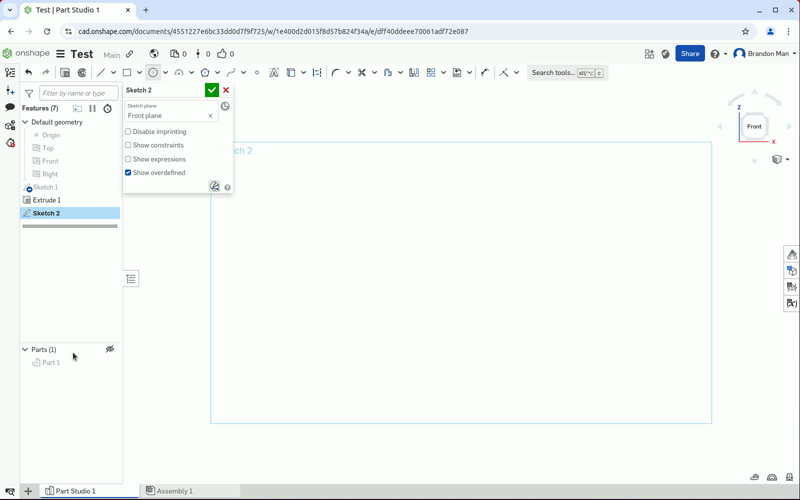
key_down(shift)
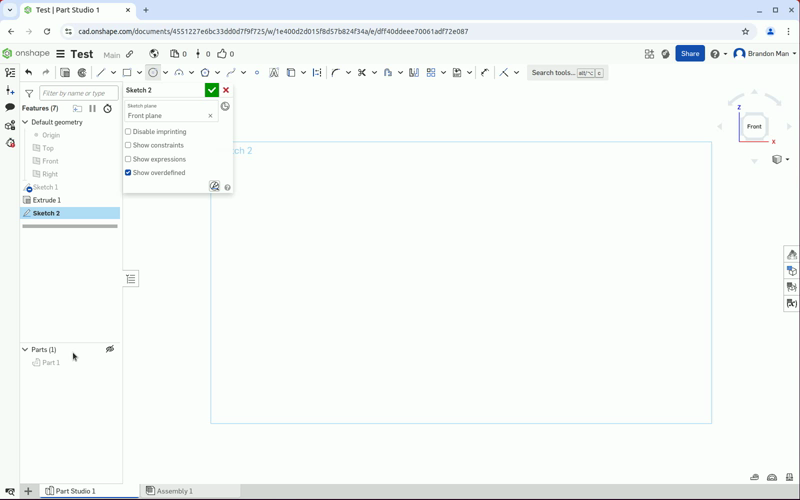
mouse_move(460, 282)
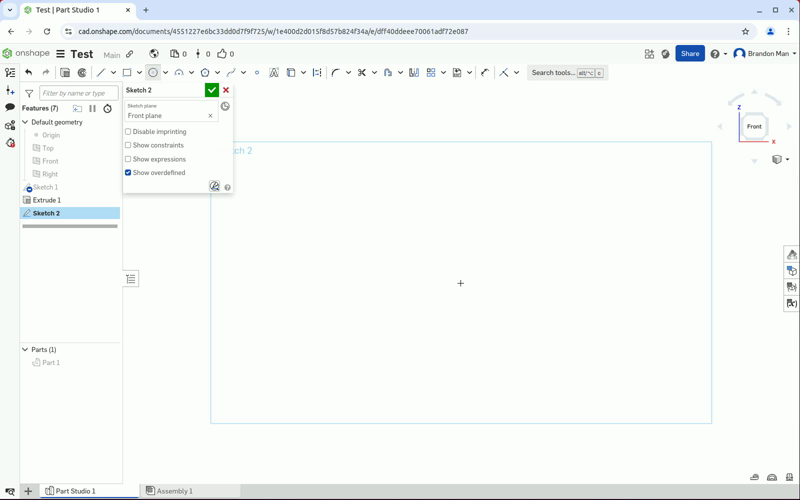
click(460, 282)
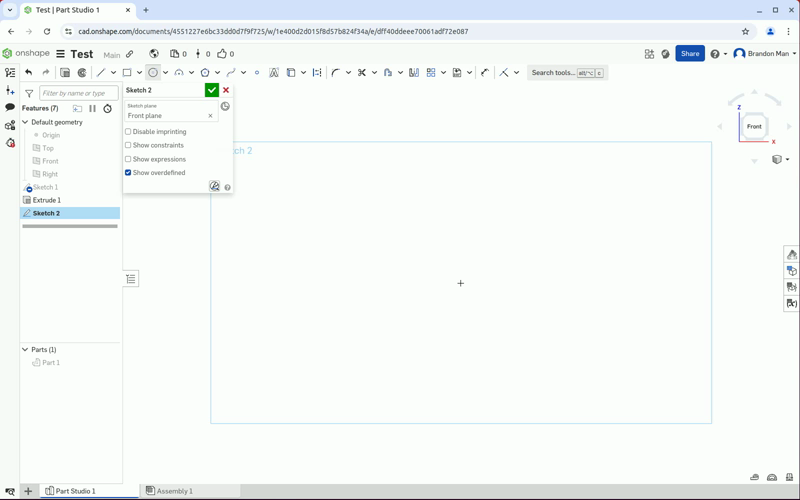
key_up(shift)
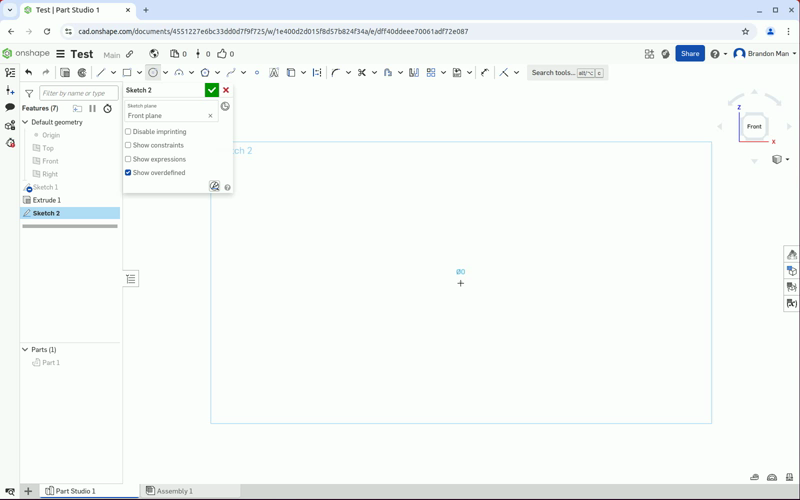
mouse_move(482, 282)
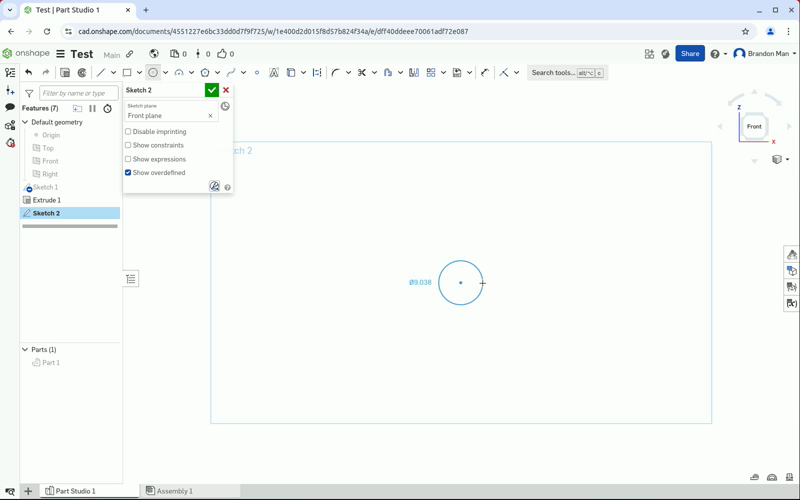
click(482, 282)
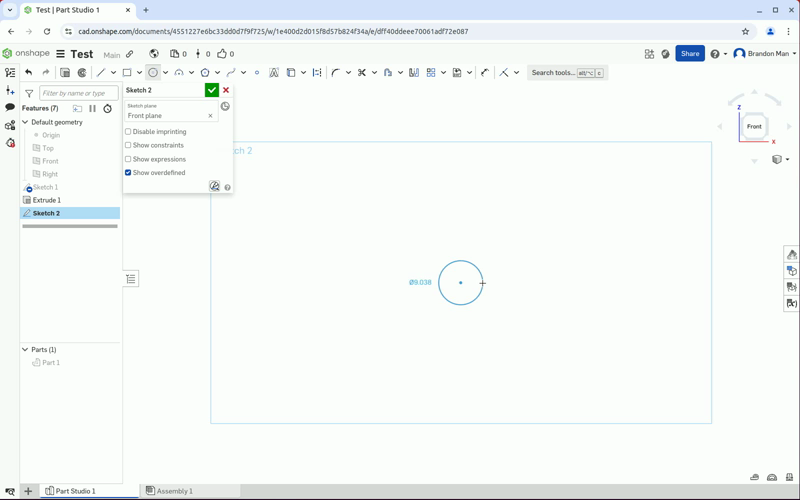
key(esc)
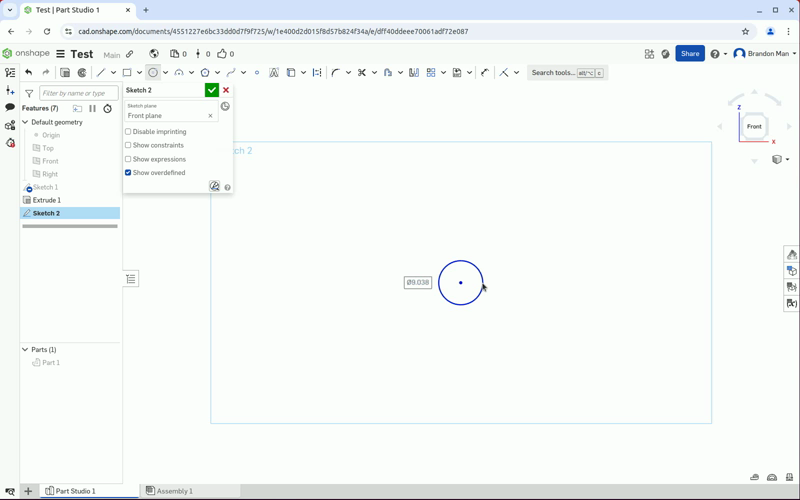
mouse_move(452, 297)
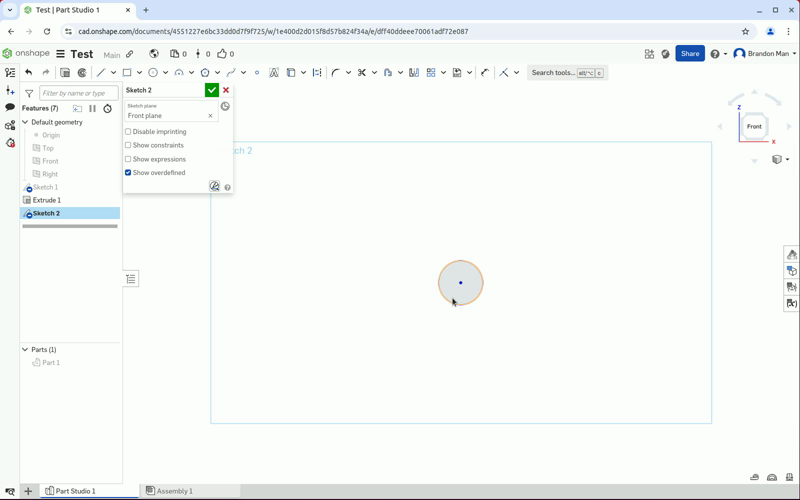
scroll(6)
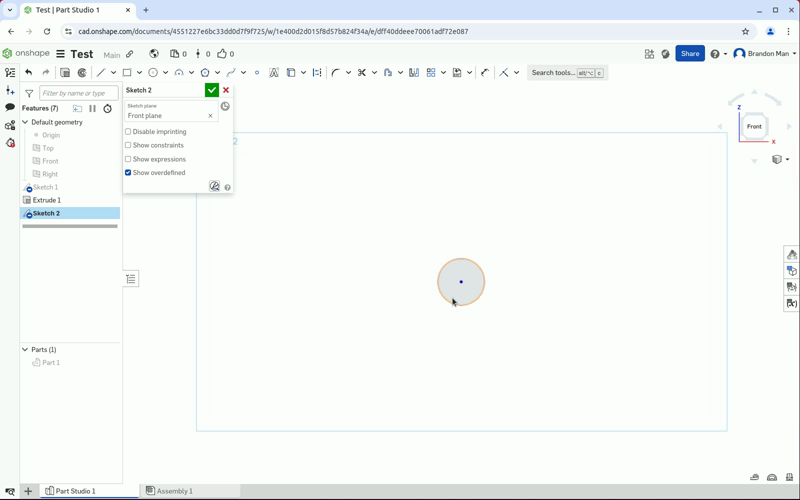
scroll(6)
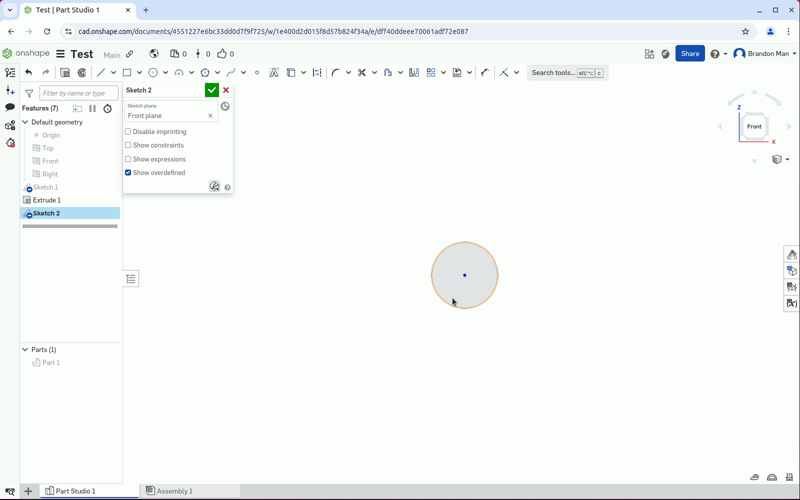
scroll(6)
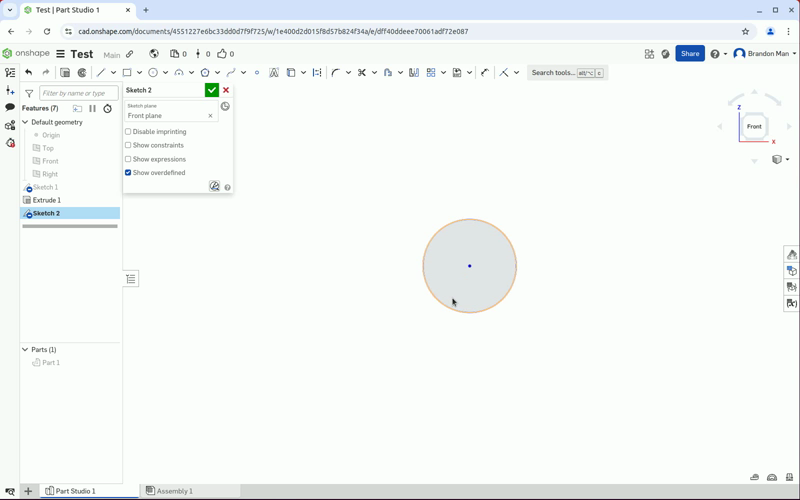
scroll(6)
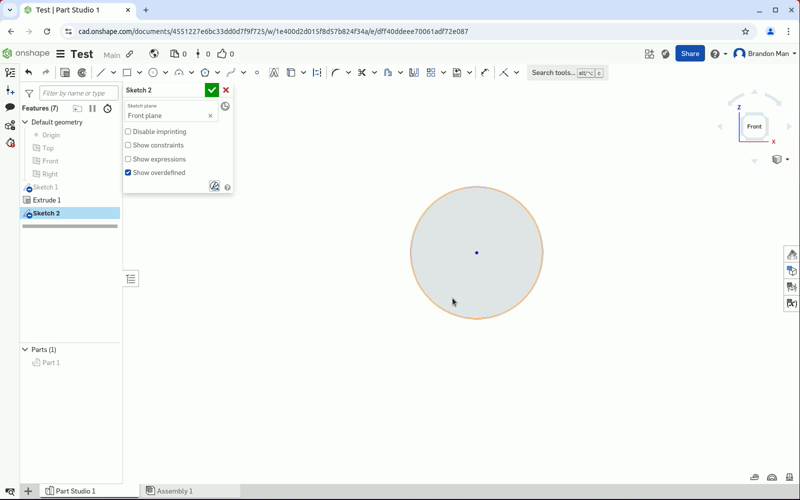
scroll(6)
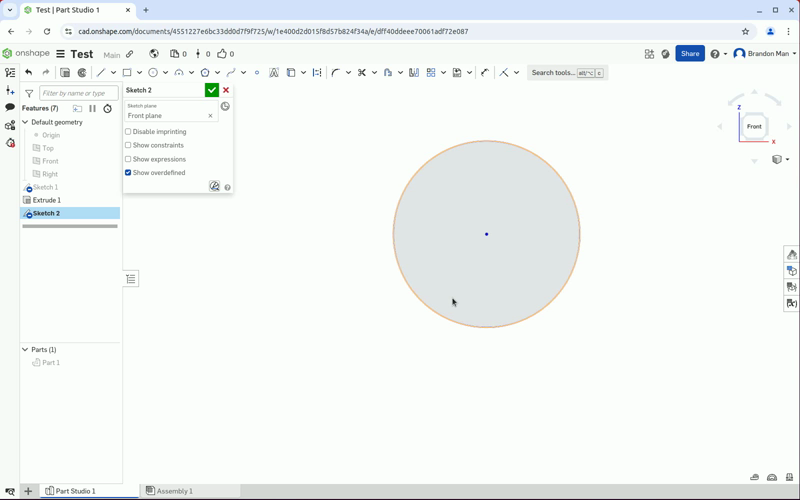
scroll(6)
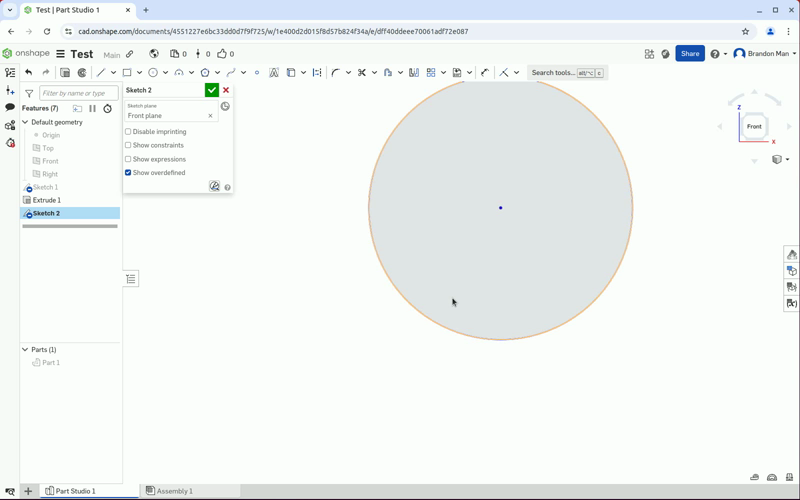
scroll(6)
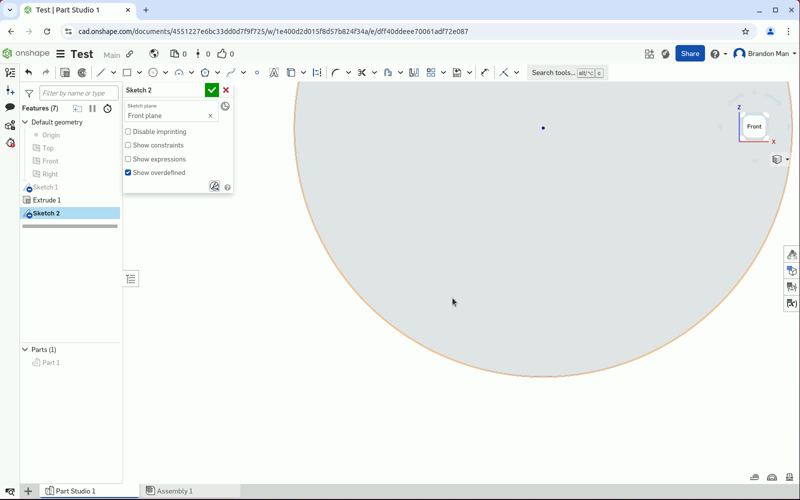
click(452, 297)
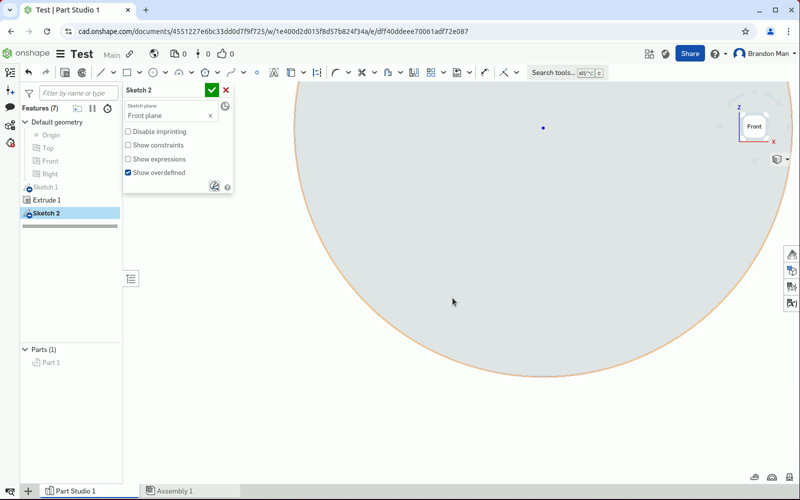
scroll(-6)
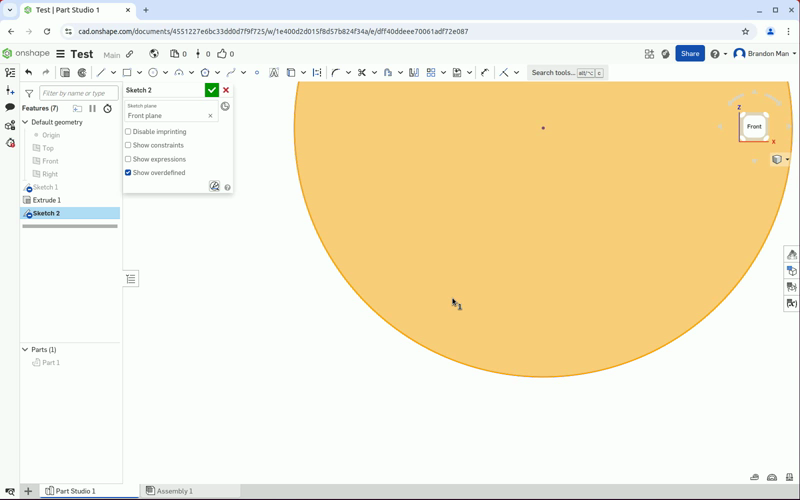
scroll(-6)
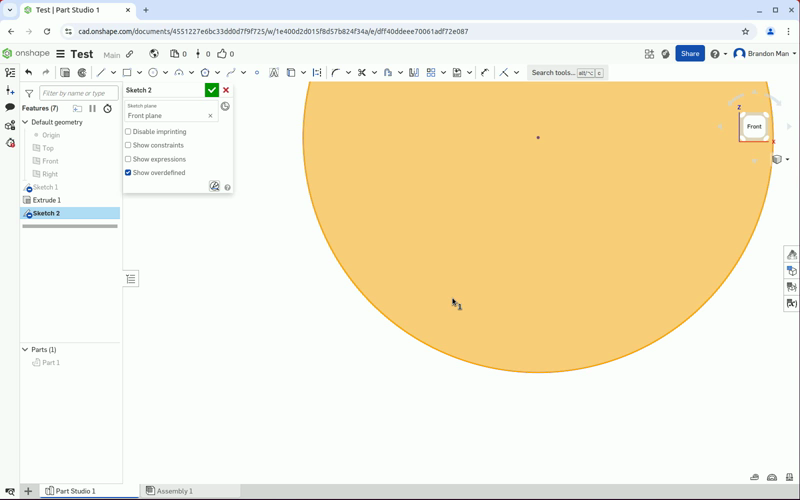
scroll(-6)
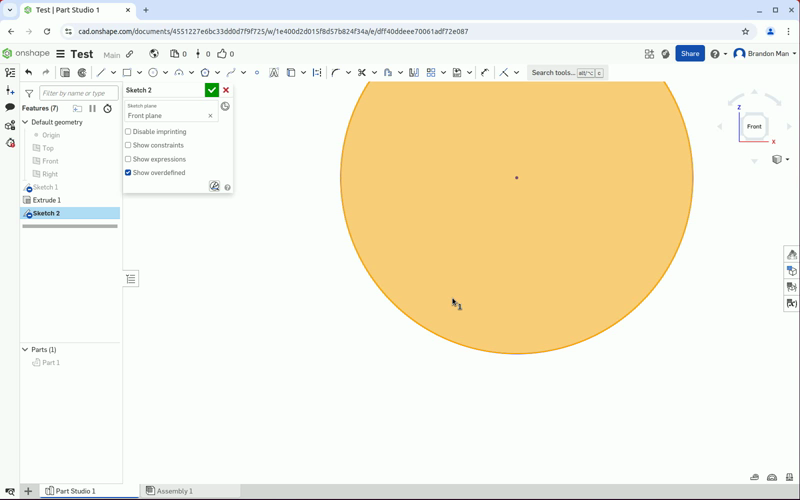
scroll(-6)
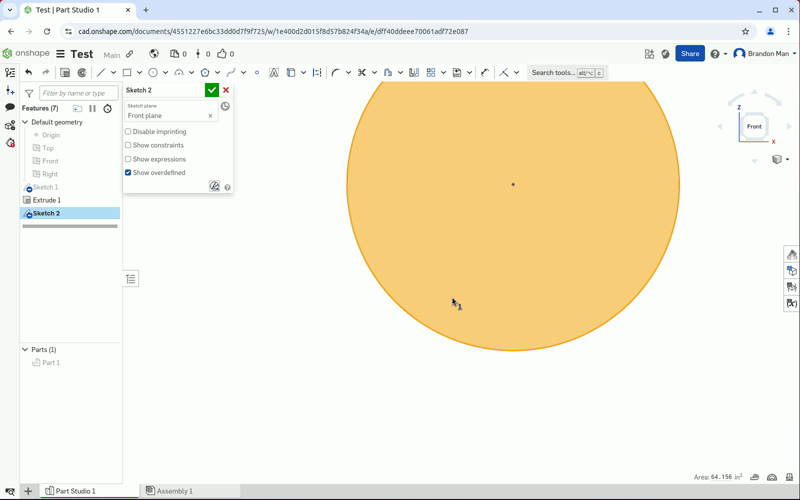
scroll(-6)
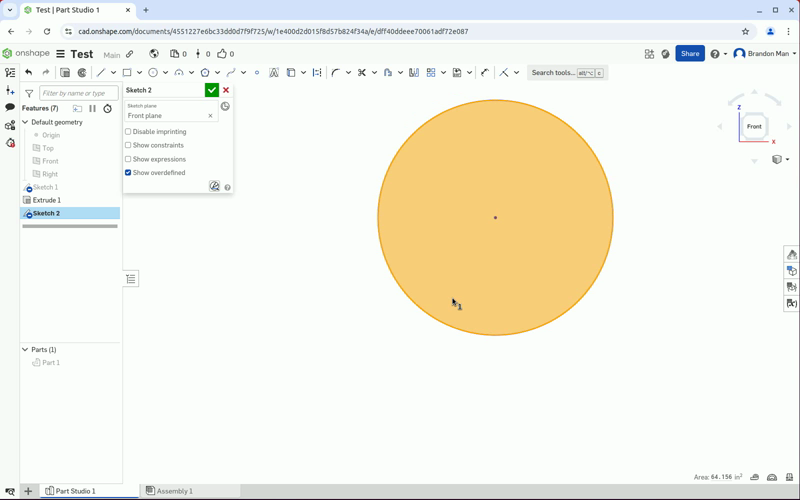
scroll(-6)
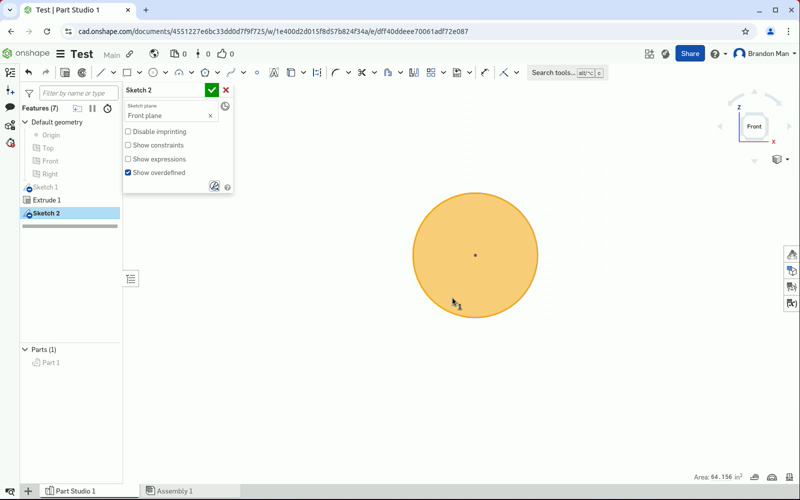
scroll(-6)
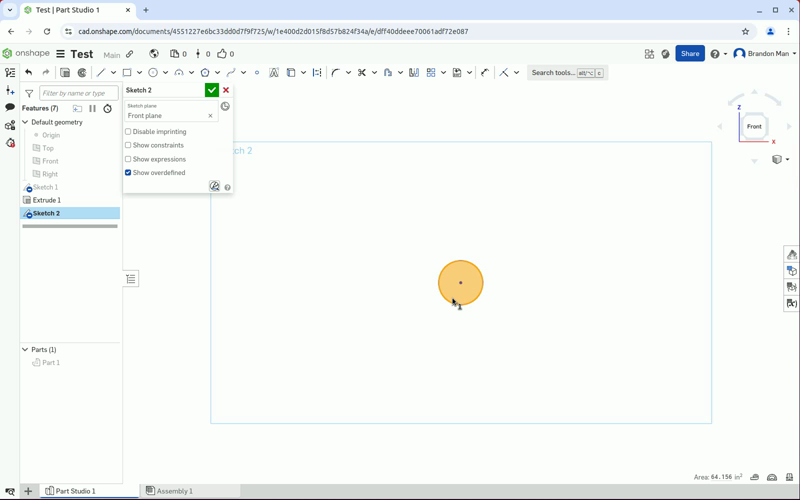
mouse_move(73, 352)
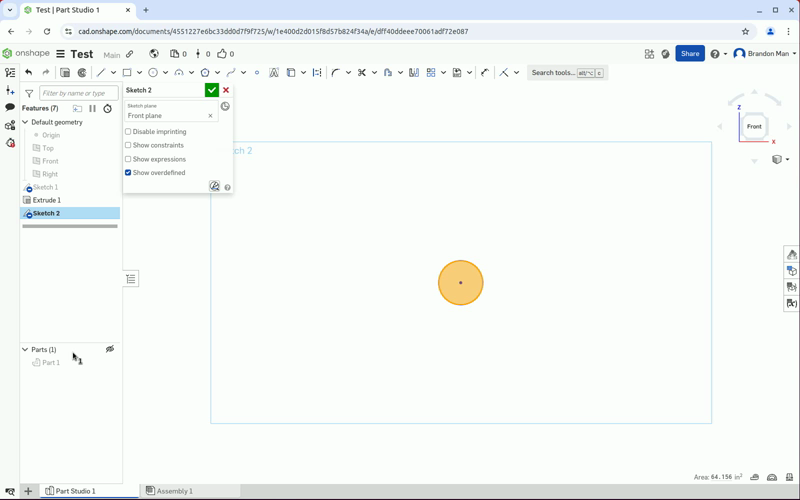
key(shift+y)
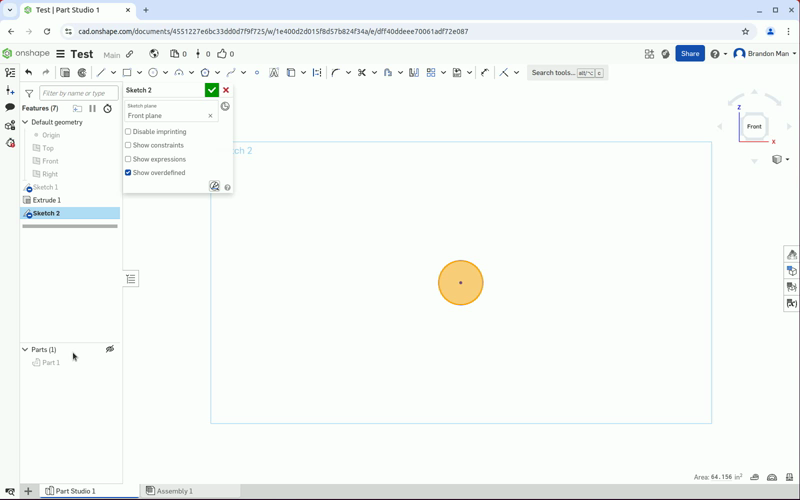
key(shift+e)
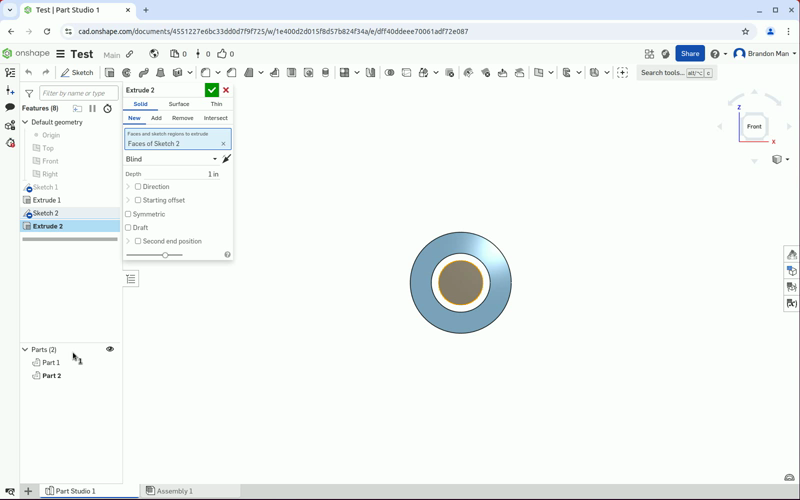
mouse_move(143, 106)
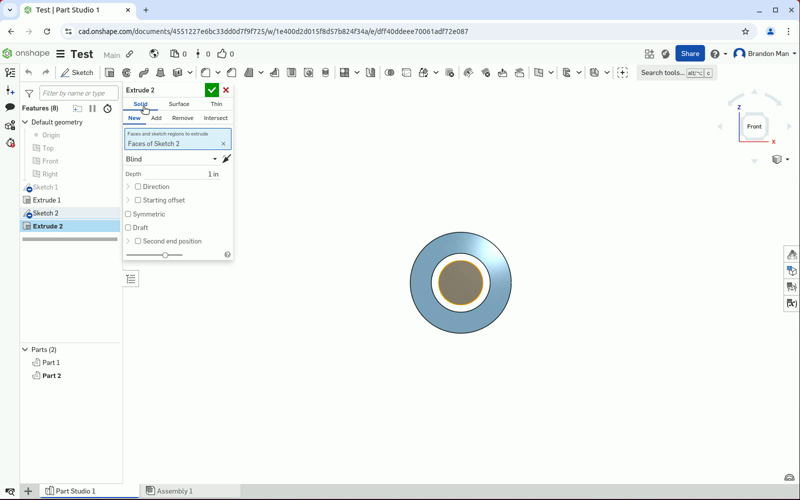
click(143, 106)
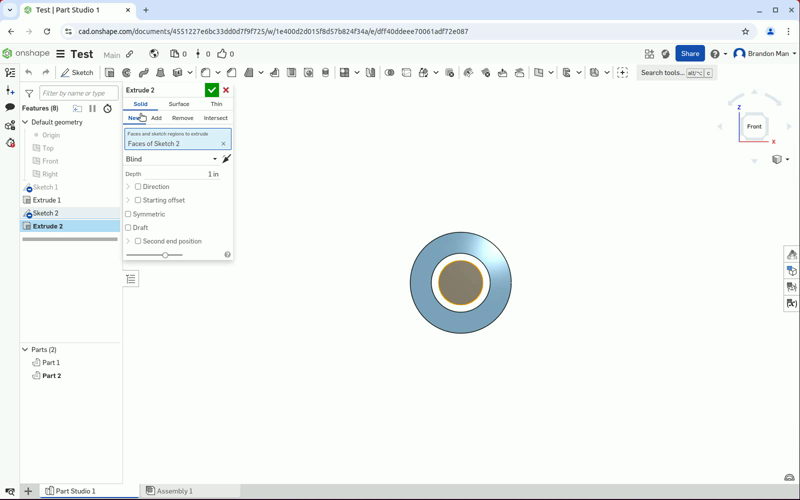
mouse_move(137, 120)
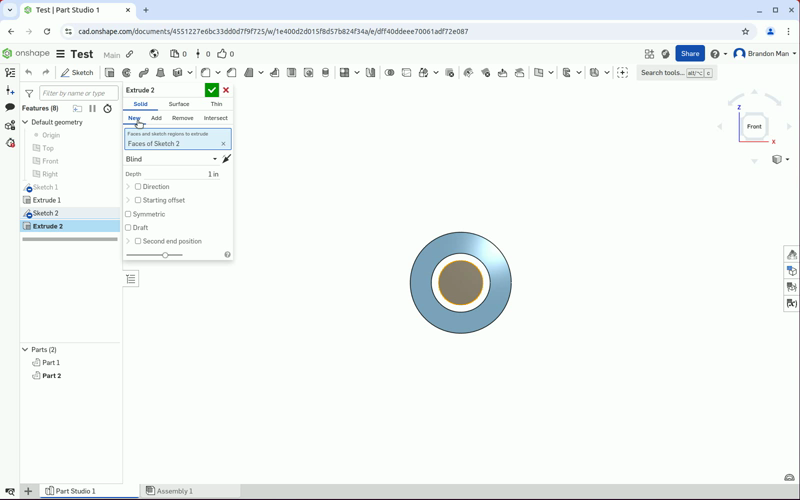
click(137, 120)
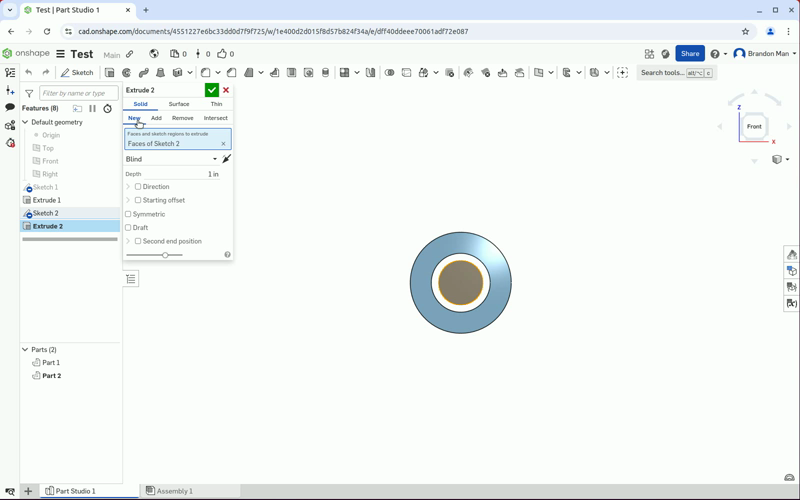
key(tab, 4)
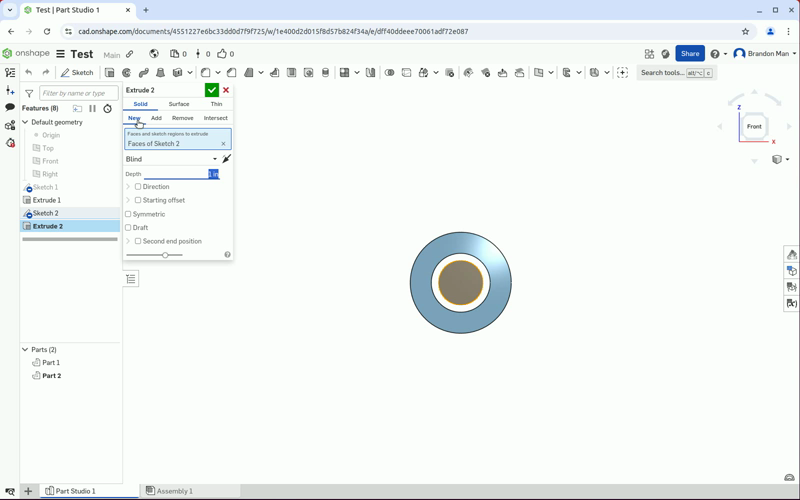
text(23.108)
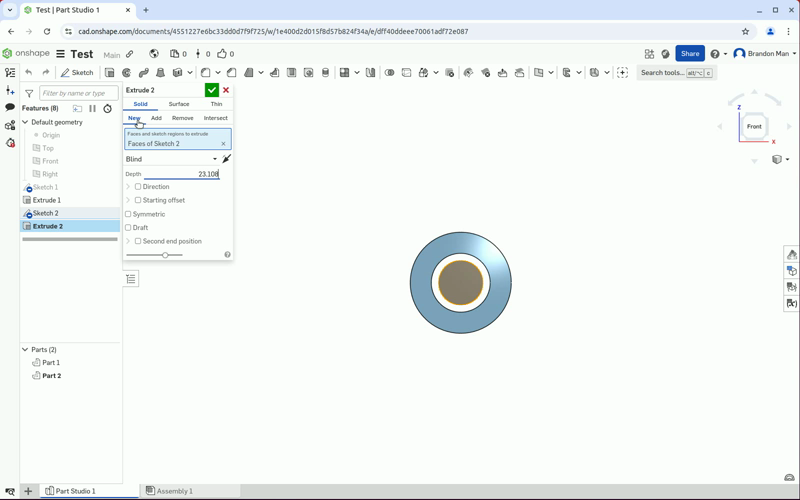
key(enter)
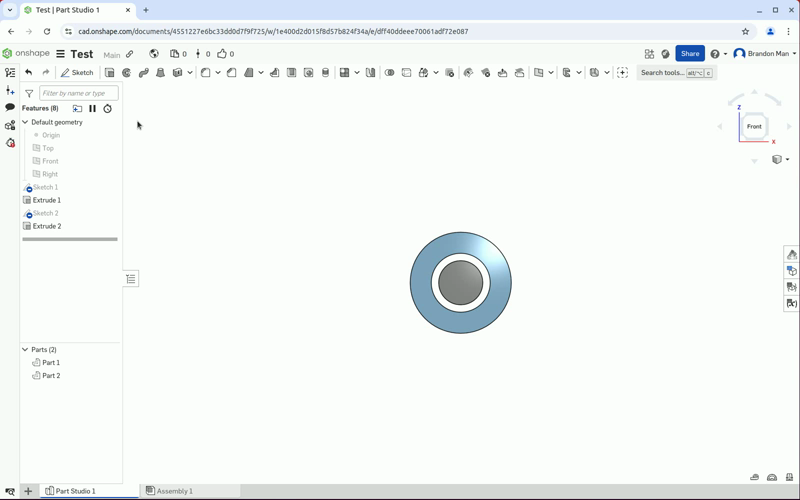
key(shift+h)
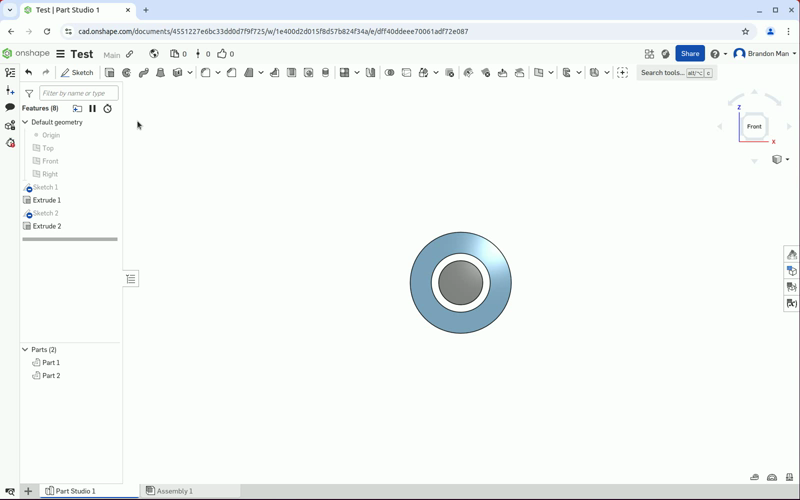
key(shift+h)
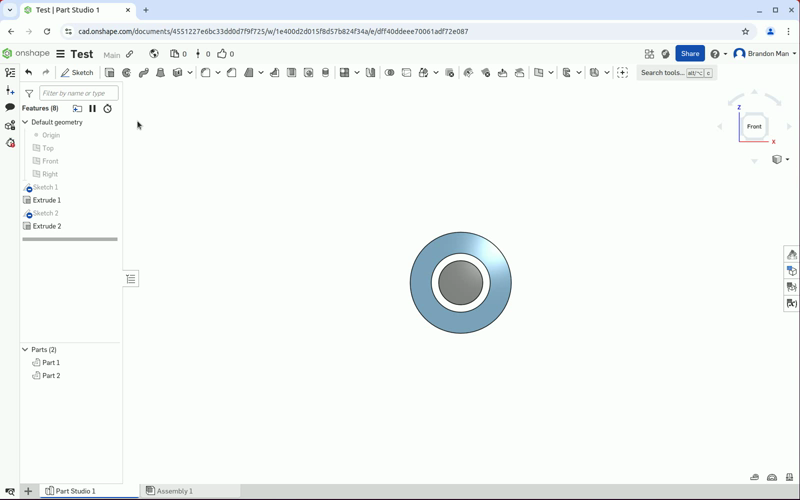
mouse_move(73, 189)
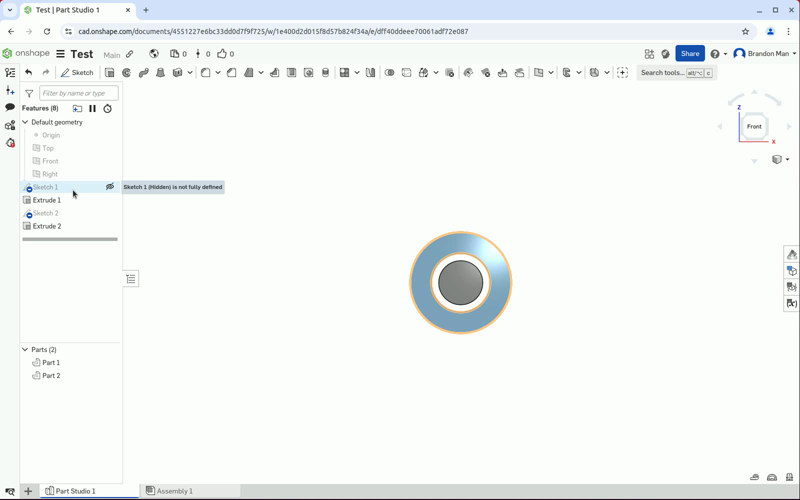
click(73, 189)
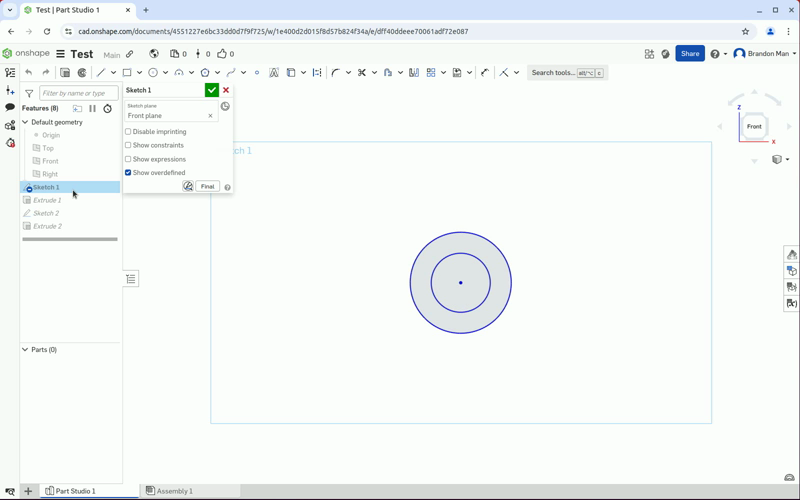
mouse_move(229, 92)
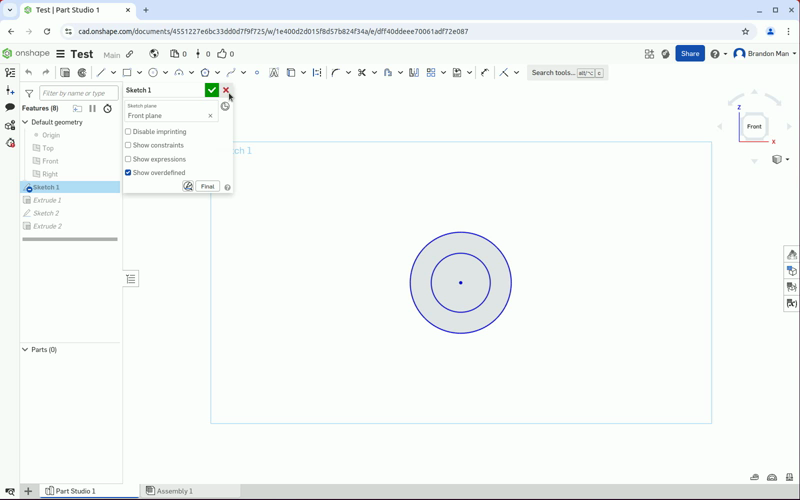
click(229, 92)
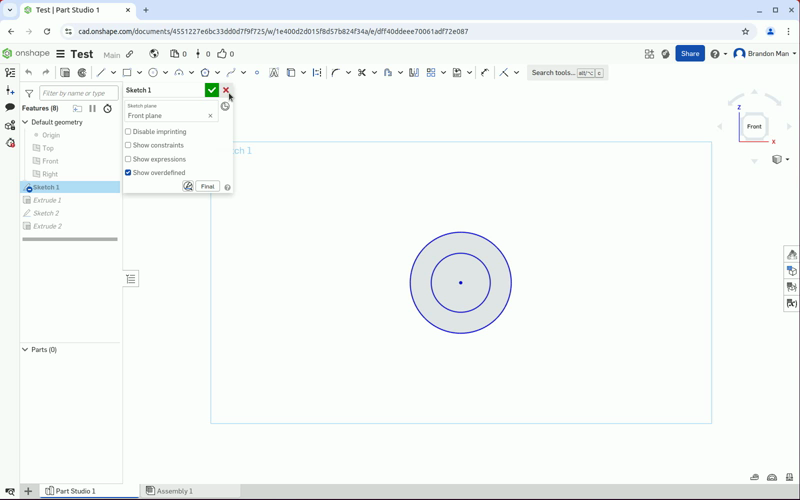
key(shift+s)
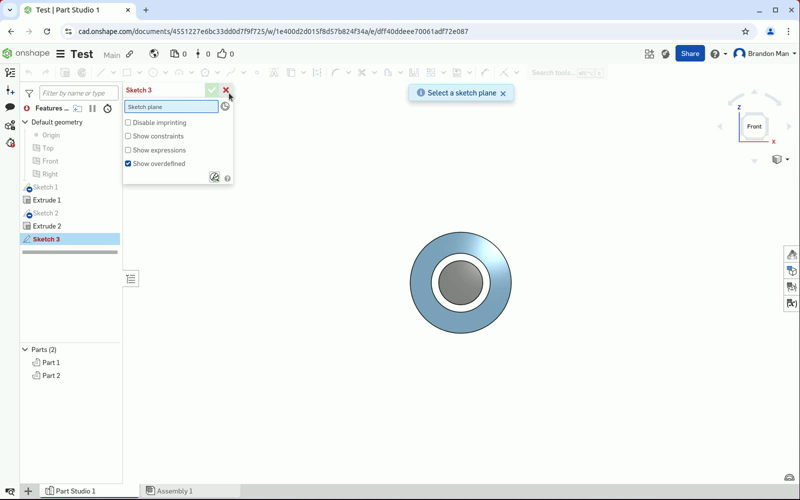
mouse_move(73, 163)
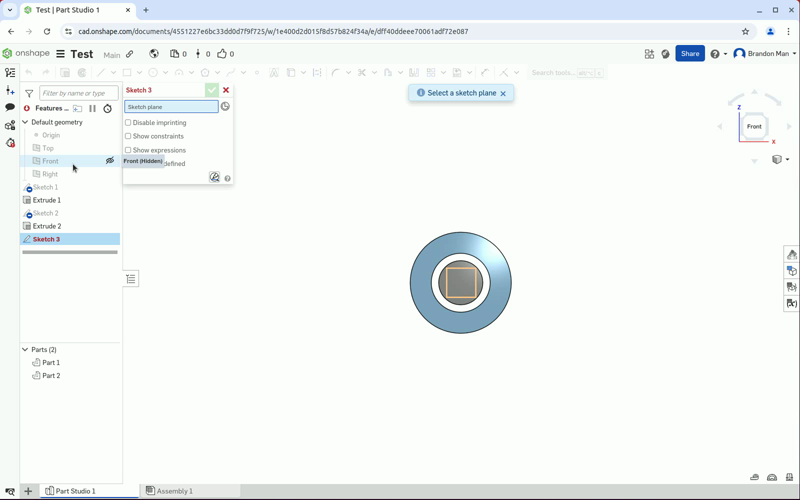
click(73, 163)
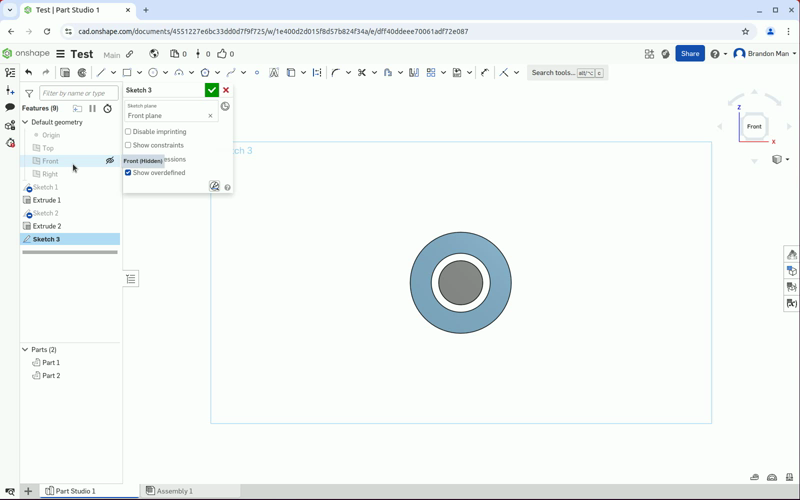
mouse_move(73, 352)
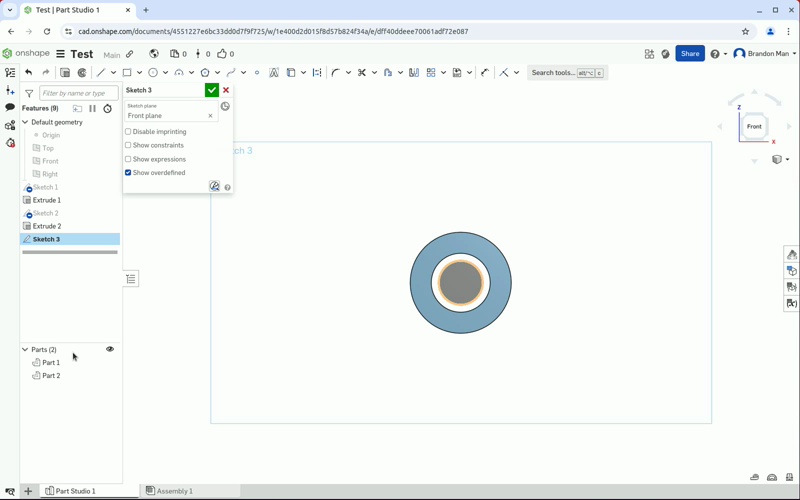
key(y)
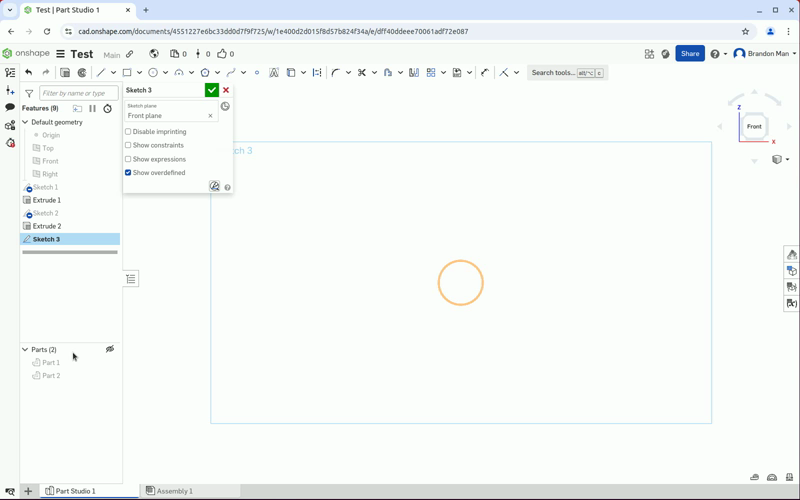
key(c)
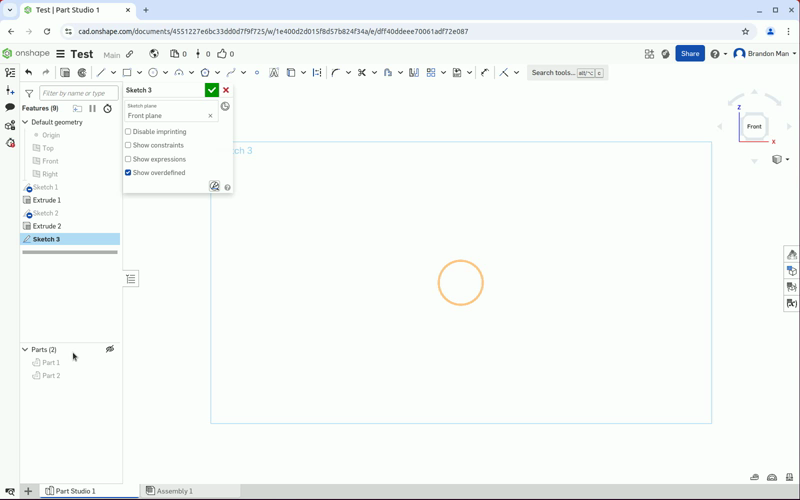
key_down(shift)
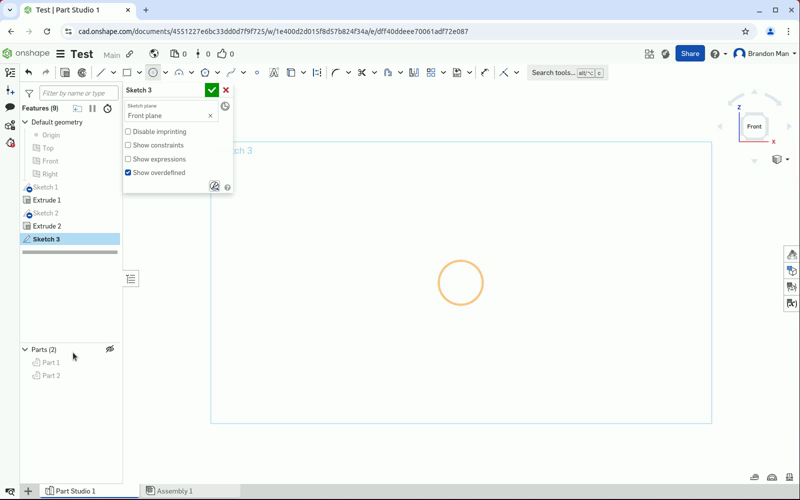
mouse_move(460, 282)
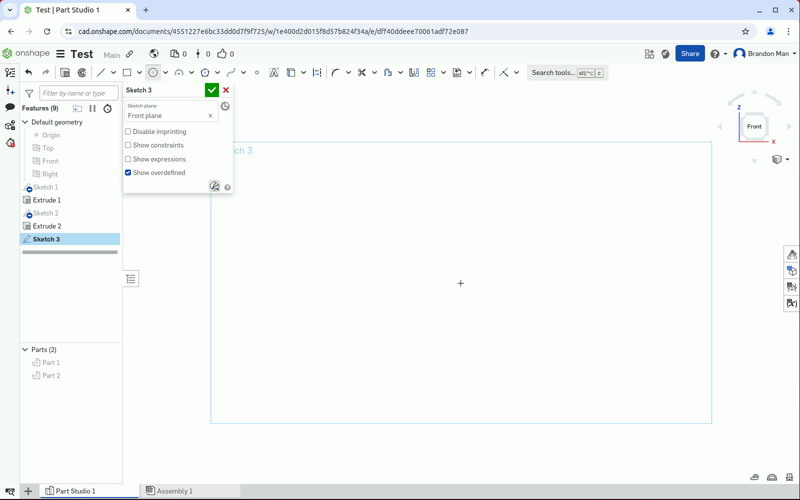
click(460, 282)
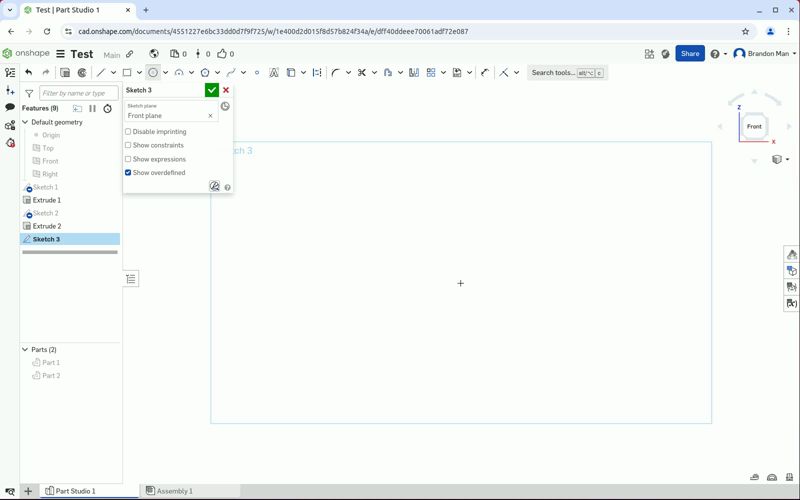
key_up(shift)
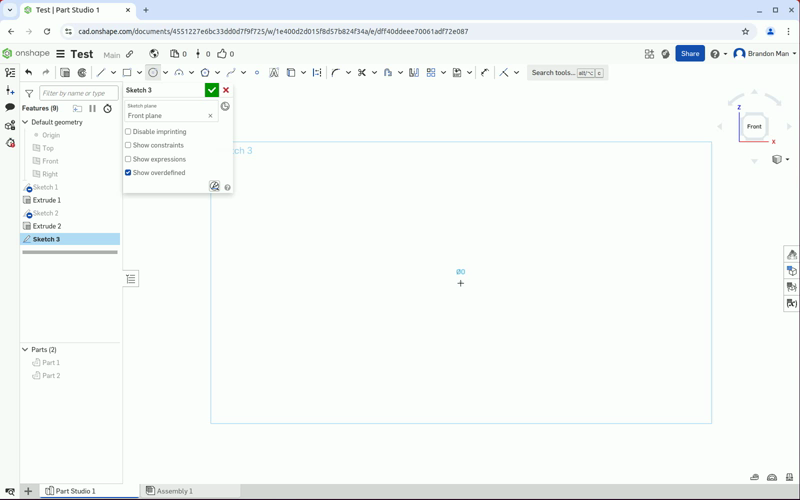
mouse_move(491, 282)
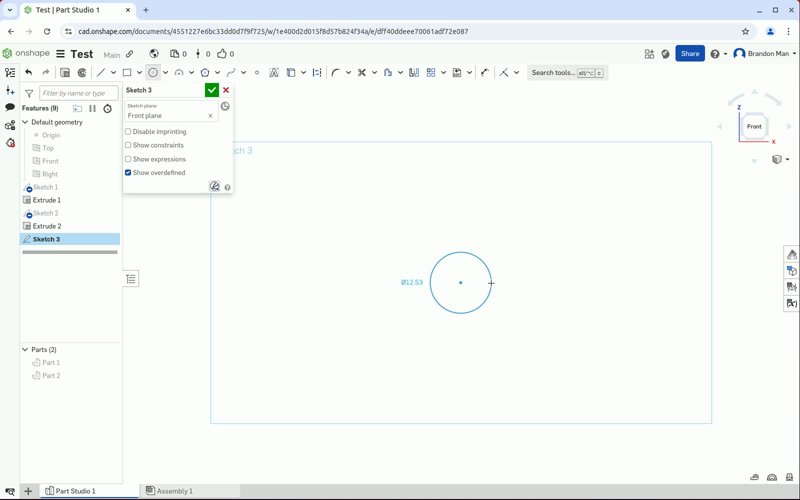
click(491, 282)
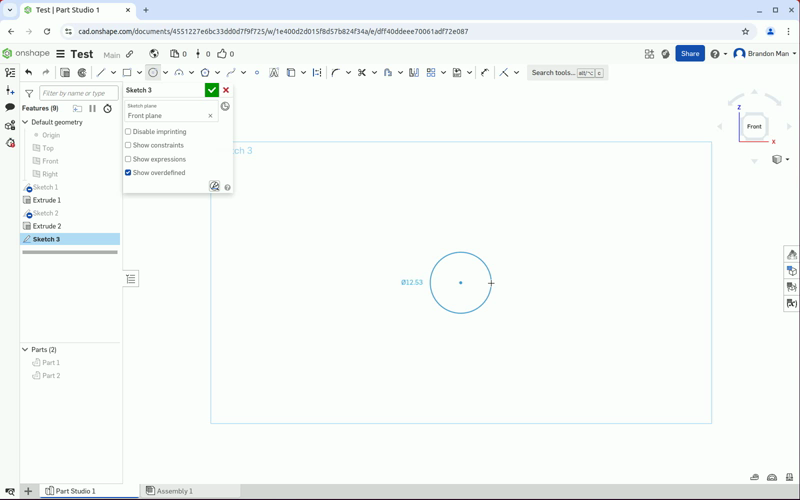
key(esc)
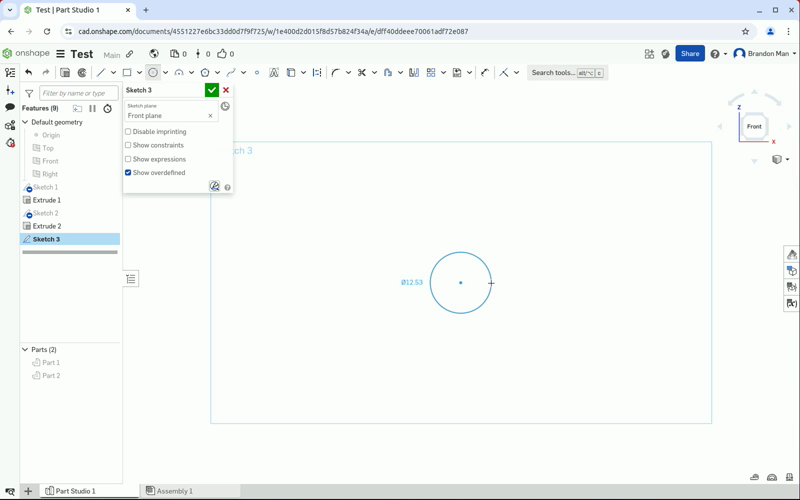
key(c)
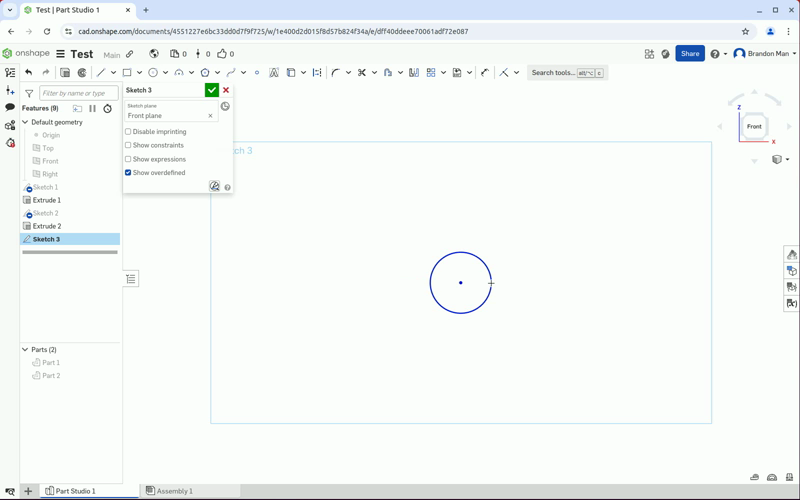
key_down(shift)
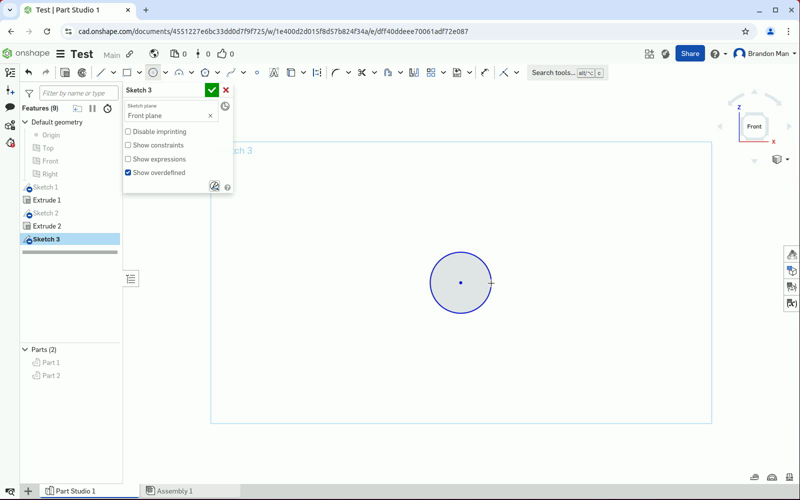
mouse_move(460, 282)
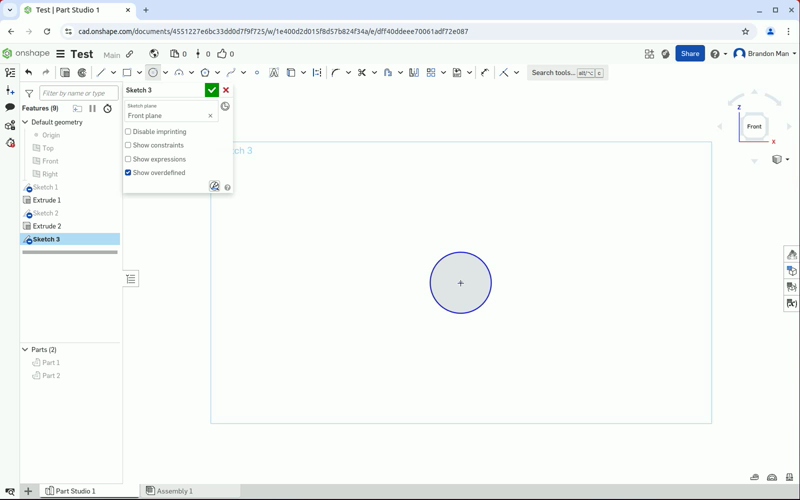
click(460, 282)
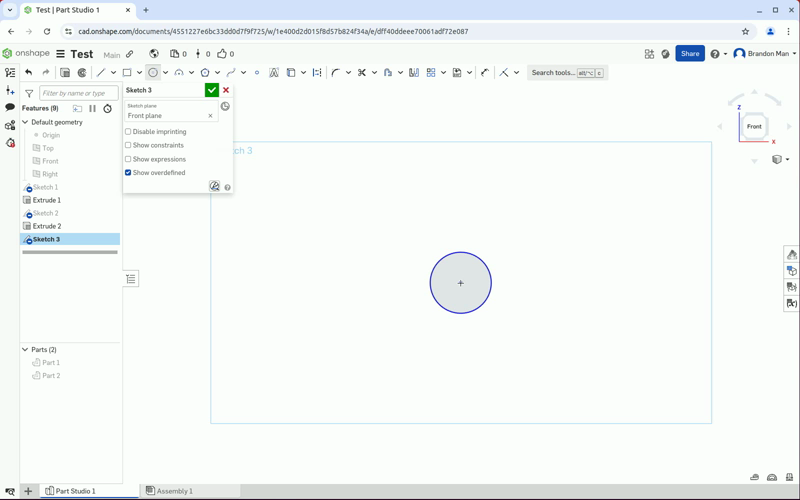
key_up(shift)
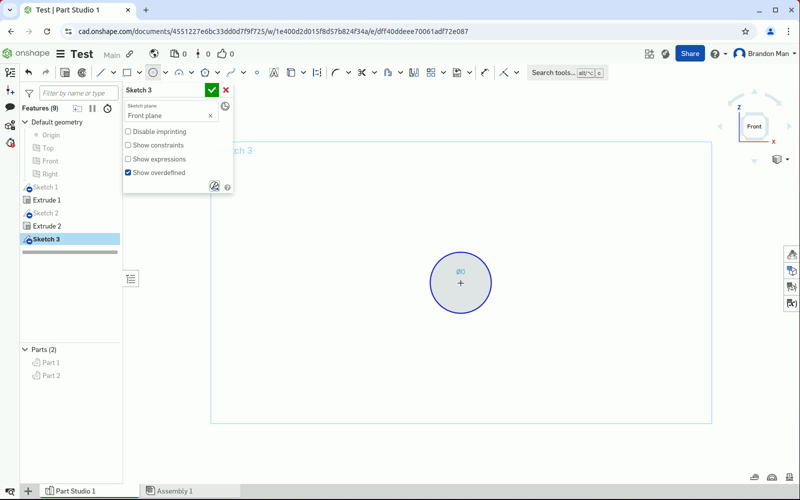
mouse_move(482, 282)
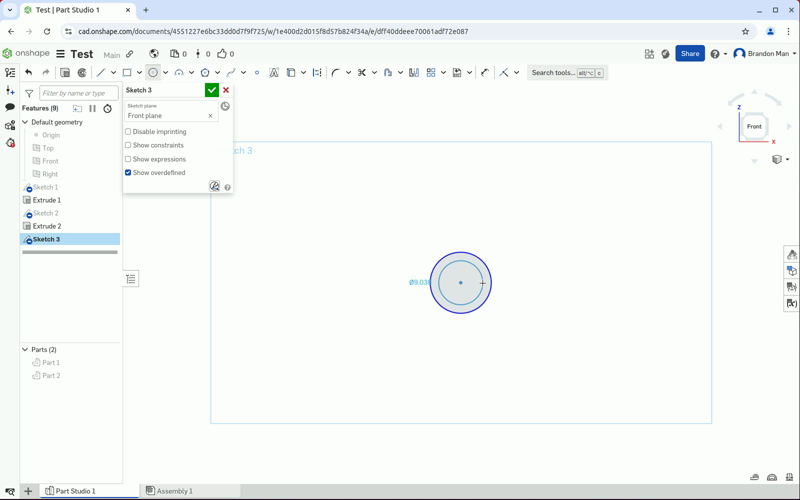
click(482, 282)
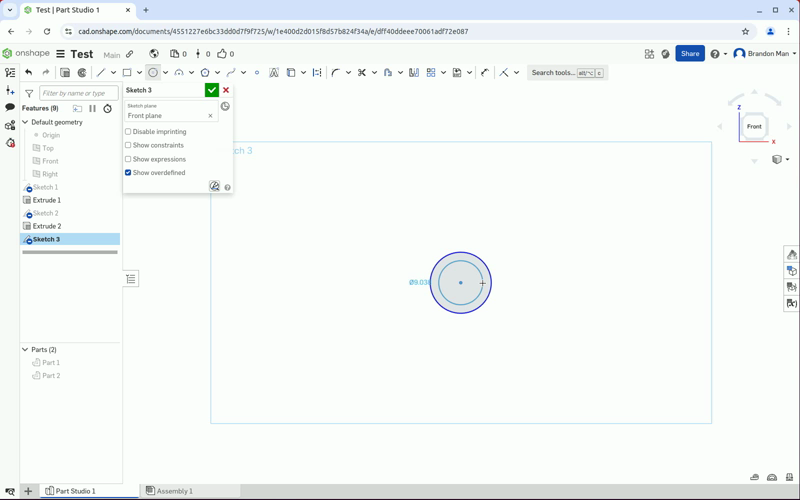
key(esc)
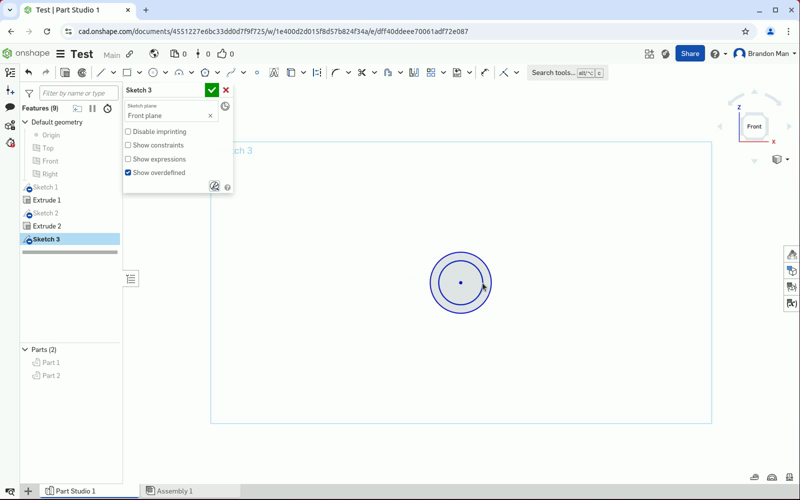
mouse_move(442, 261)
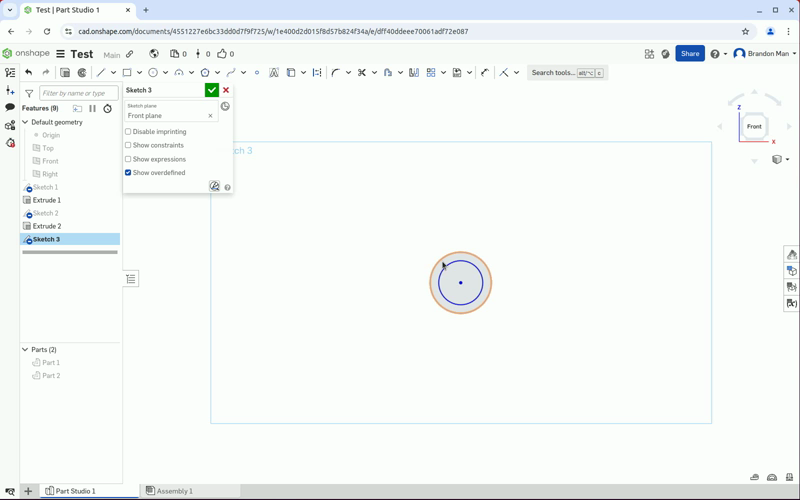
scroll(6)
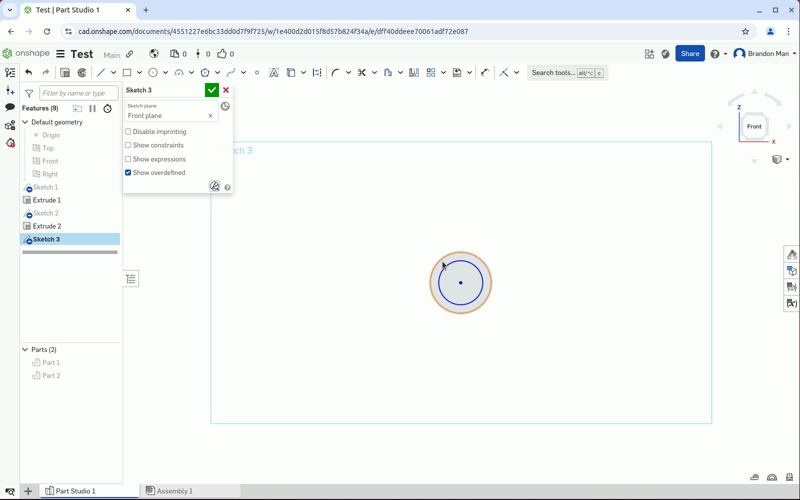
scroll(6)
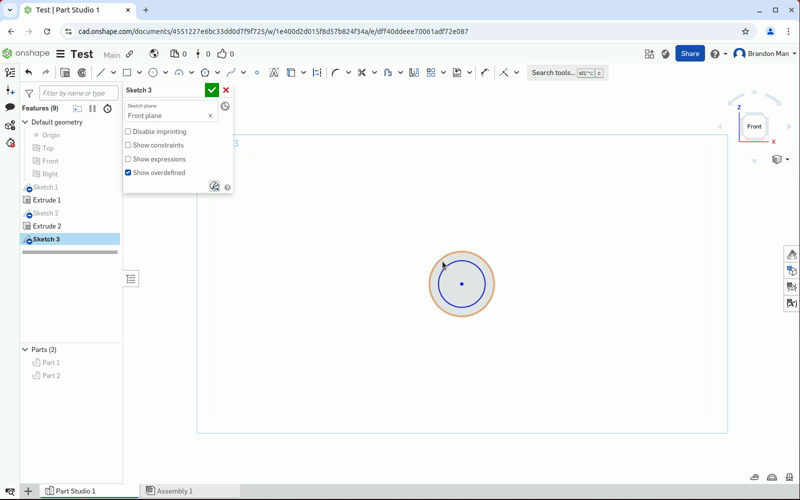
scroll(6)
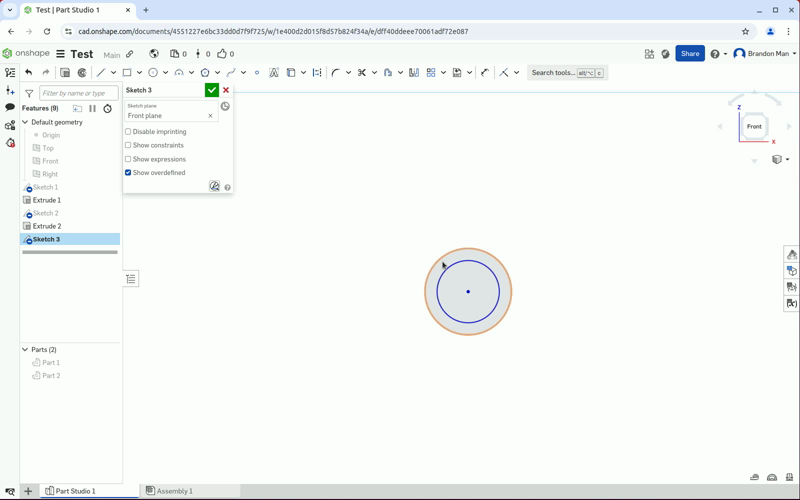
scroll(6)
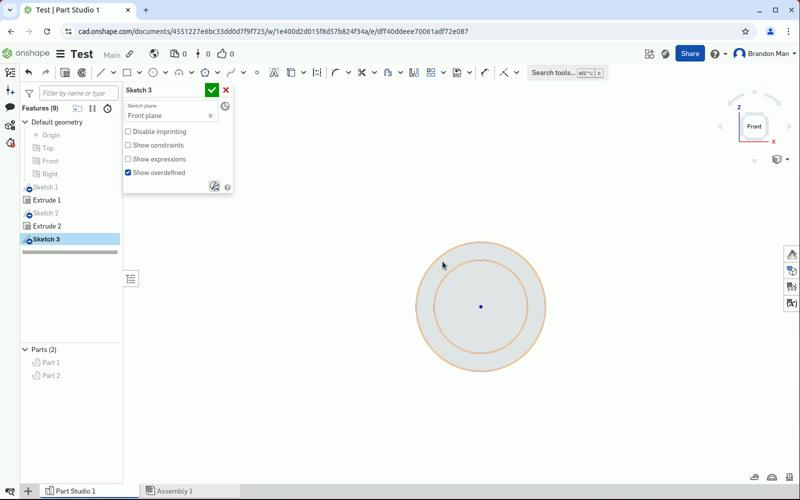
scroll(6)
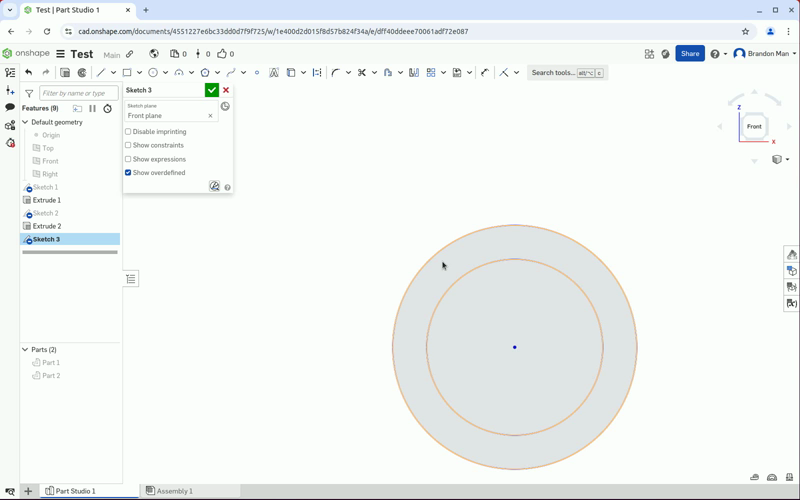
scroll(6)
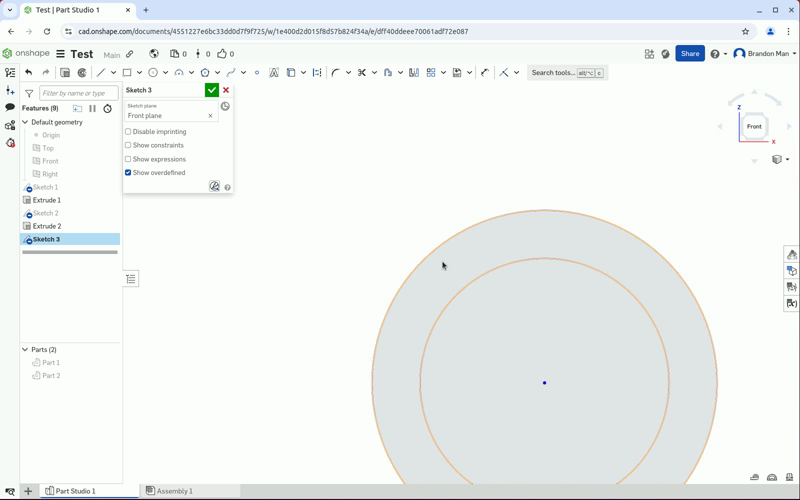
scroll(6)
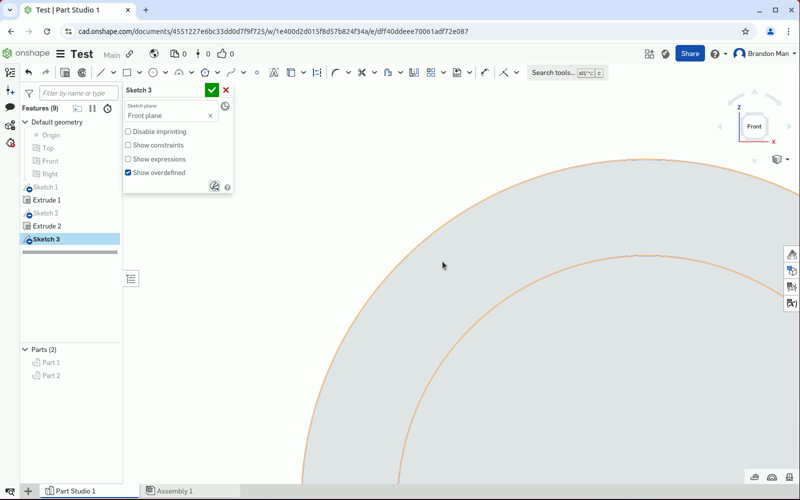
click(442, 261)
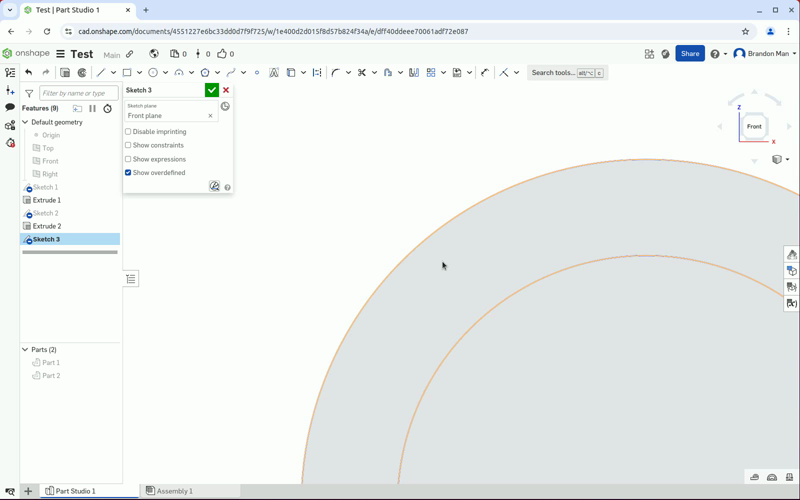
scroll(-6)
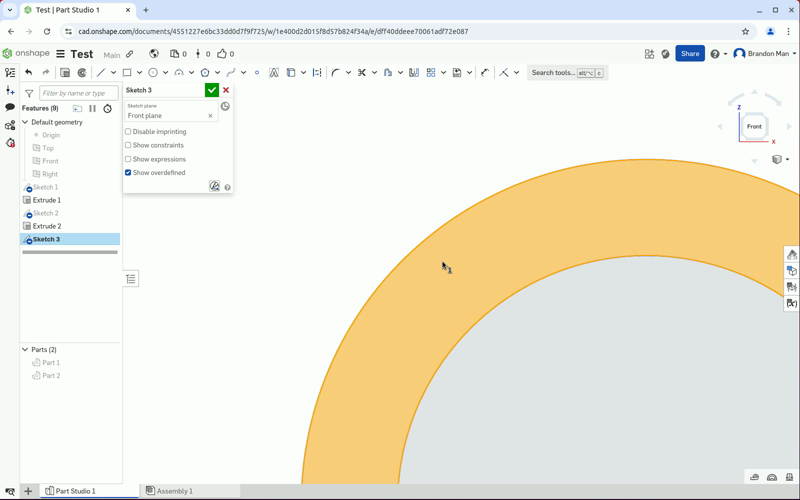
scroll(-6)
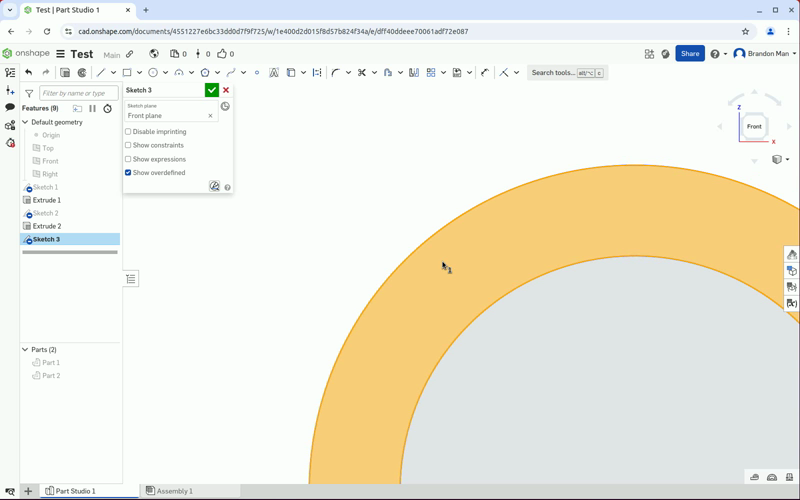
scroll(-6)
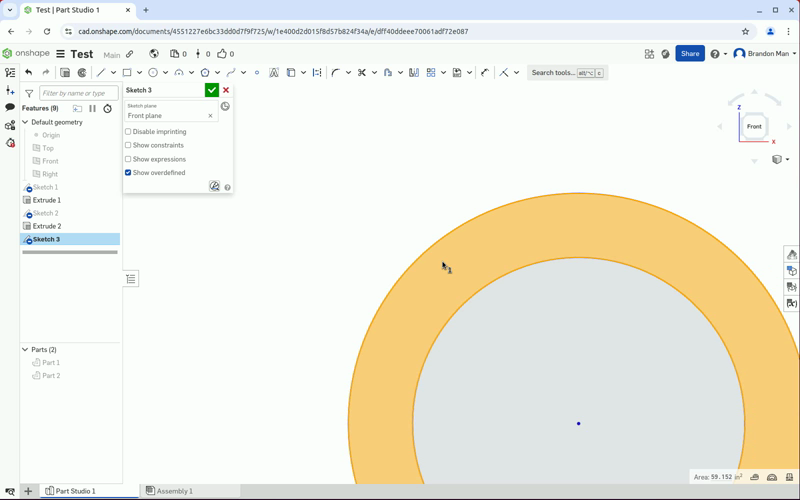
scroll(-6)
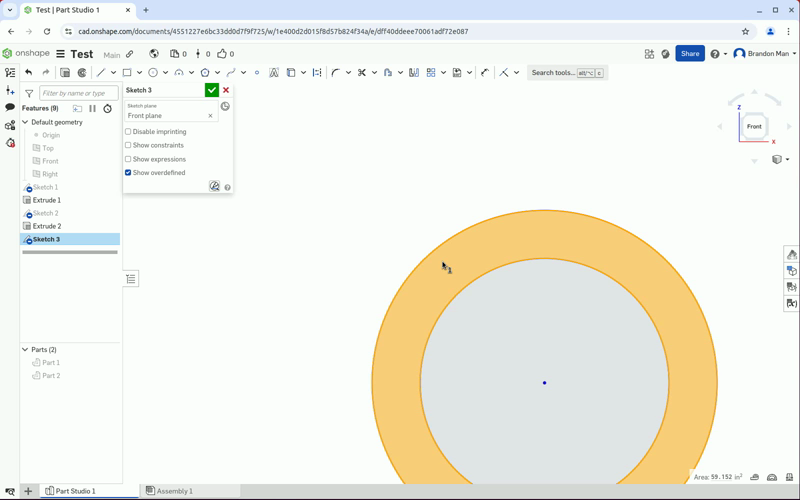
scroll(-6)
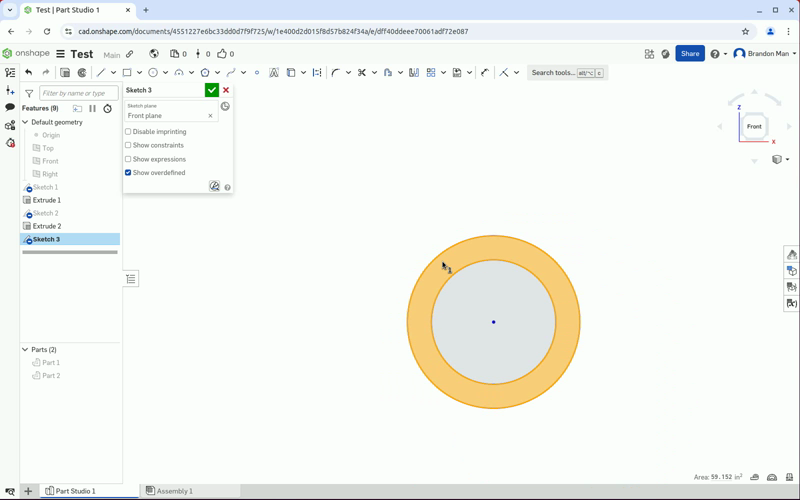
scroll(-6)
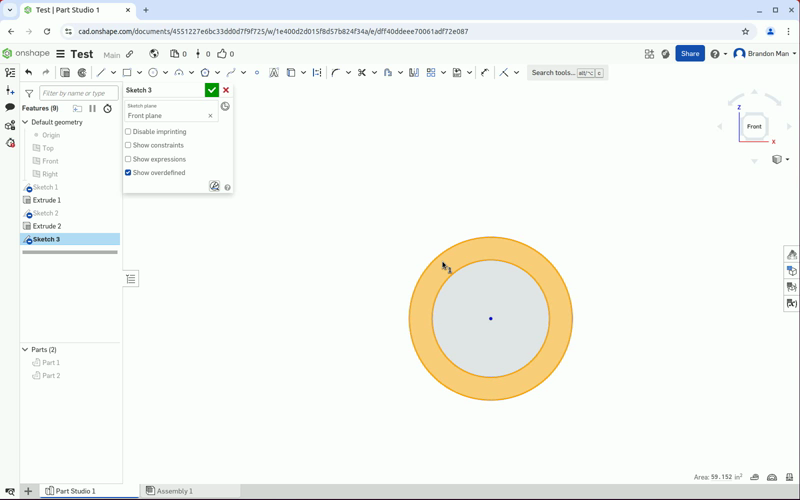
scroll(-6)
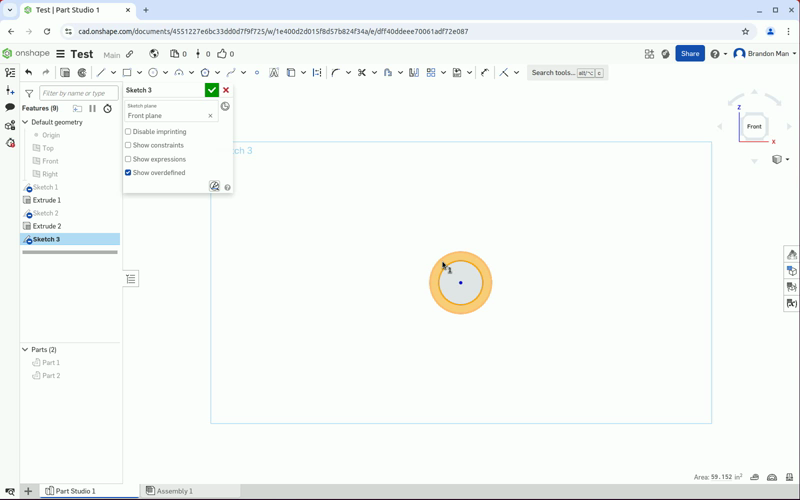
mouse_move(73, 352)
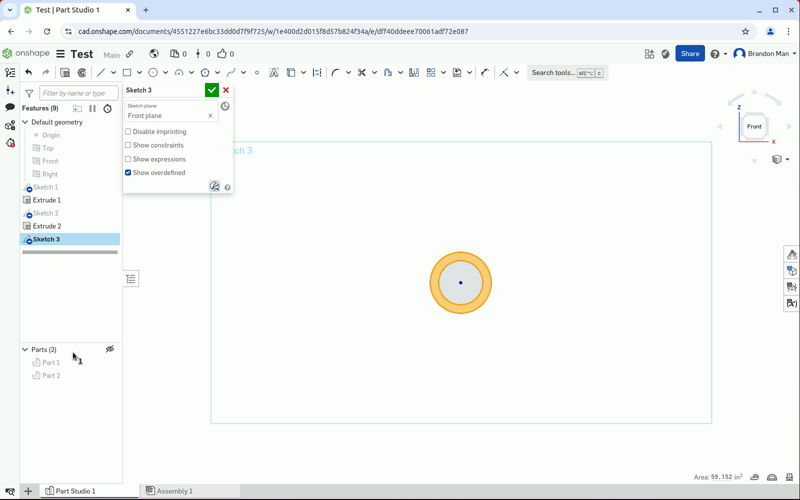
key(shift+y)
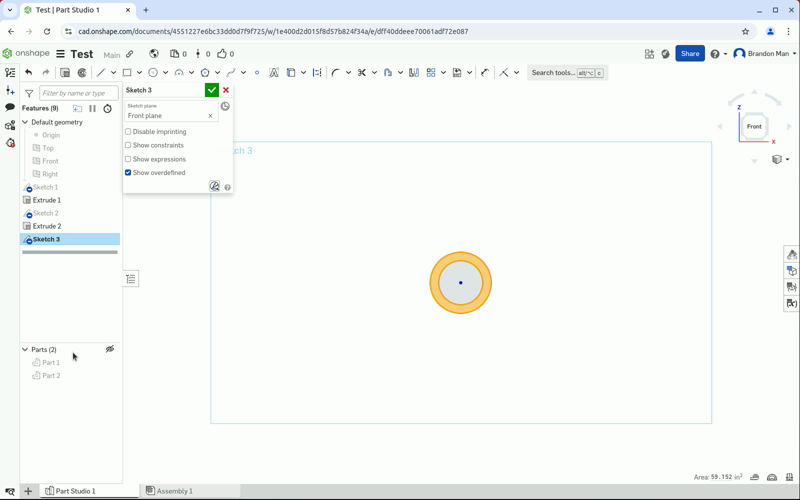
key(shift+e)
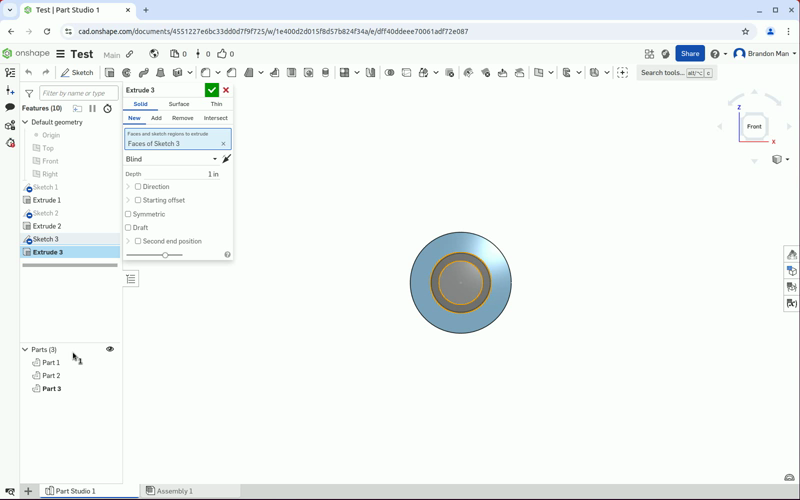
mouse_move(143, 106)
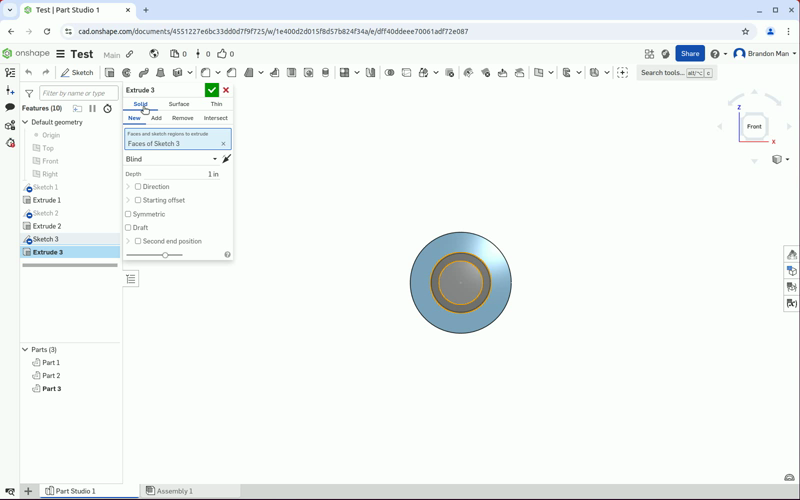
click(143, 106)
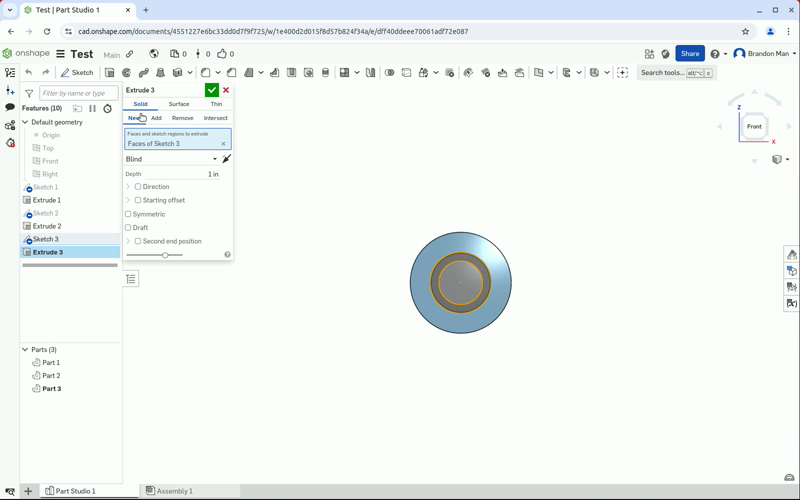
mouse_move(137, 120)
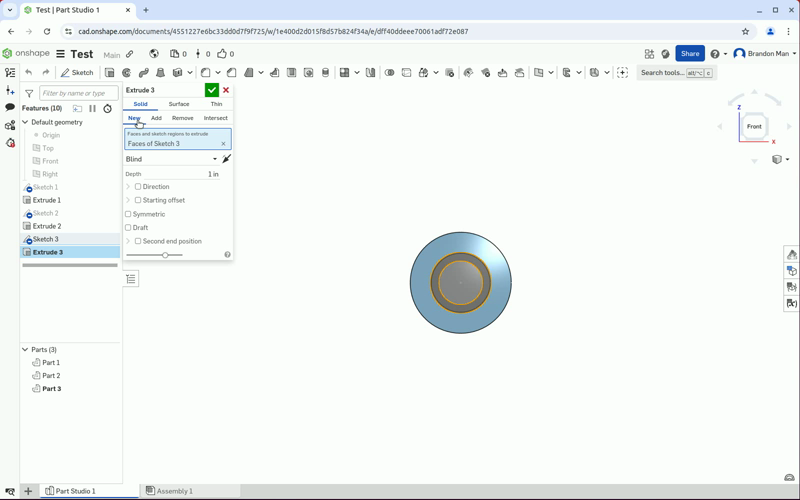
click(137, 120)
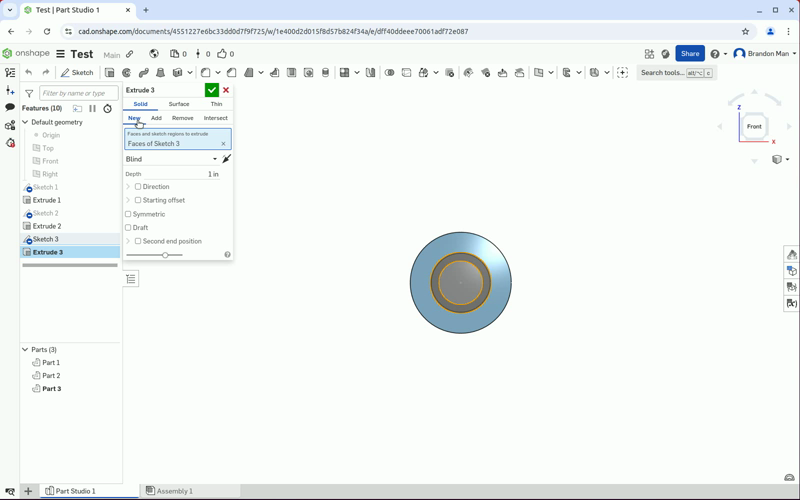
key(tab, 4)
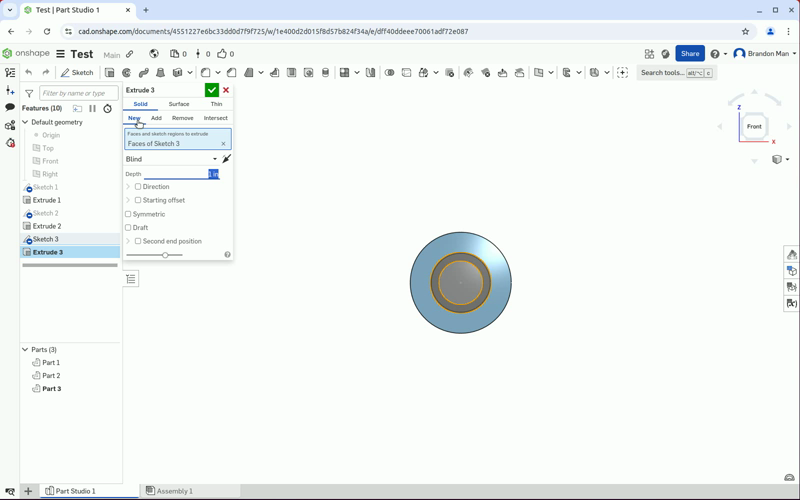
text(23.108)
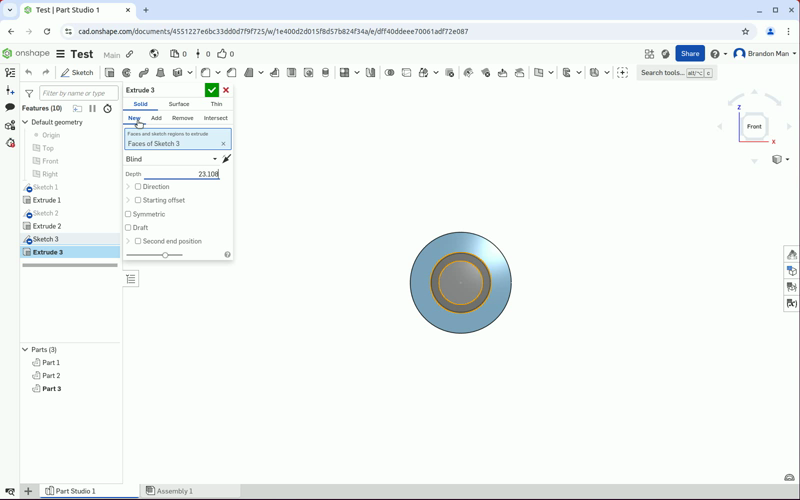
key(enter)
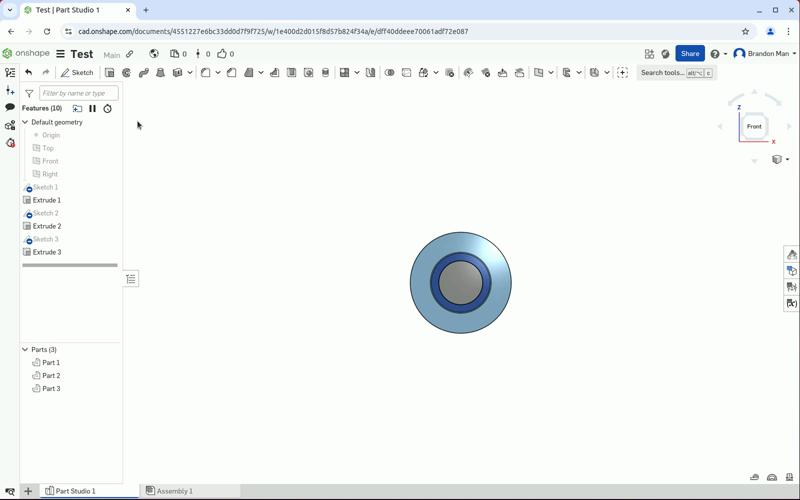
key(shift+h)
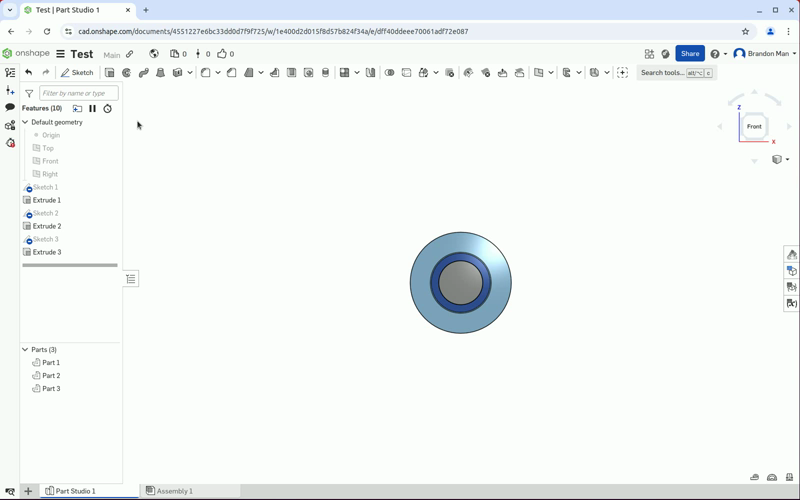
key(shift+h)
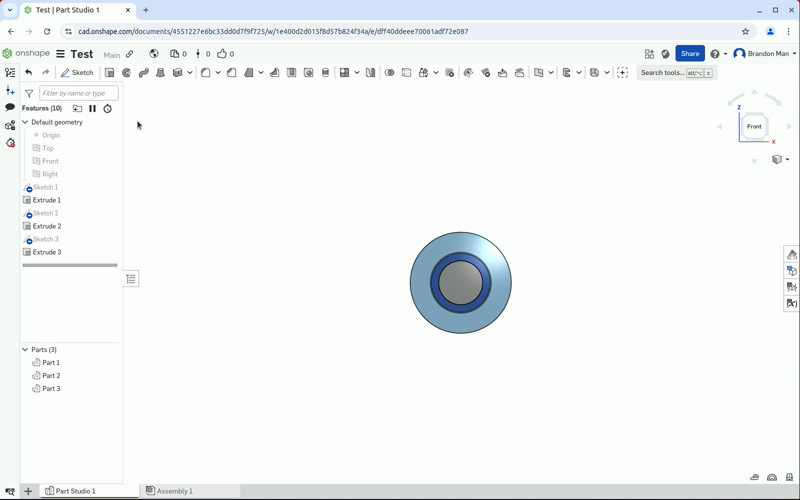
mouse_move(73, 189)
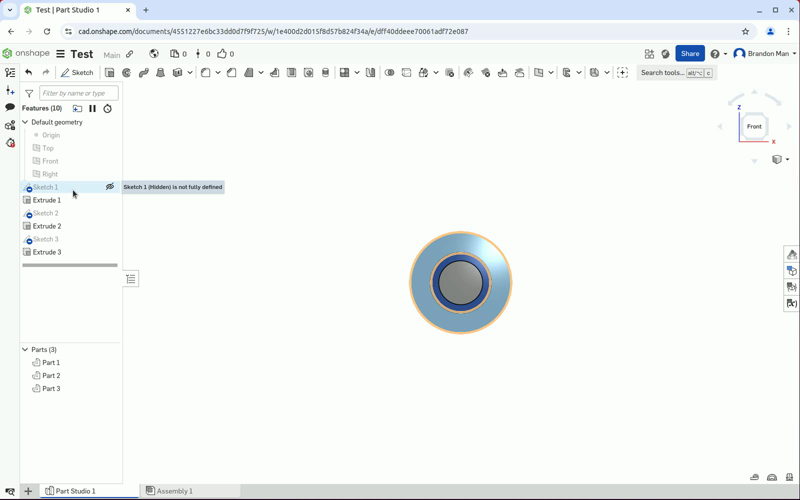
click(73, 189)
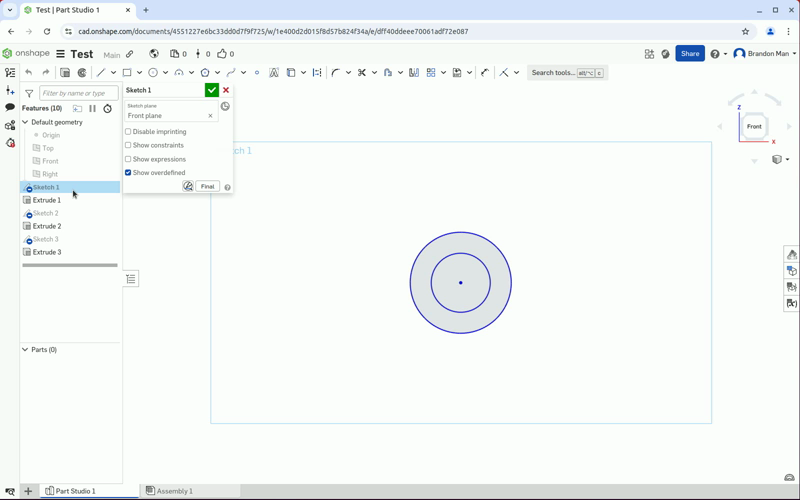
mouse_move(229, 92)
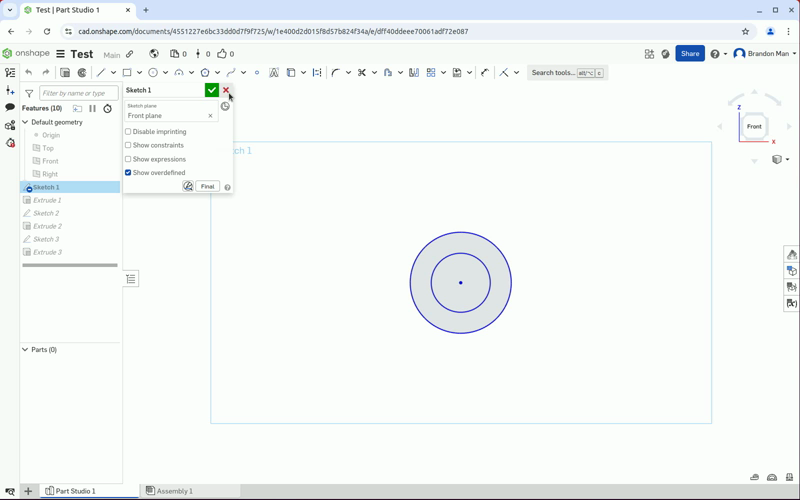
click(229, 92)
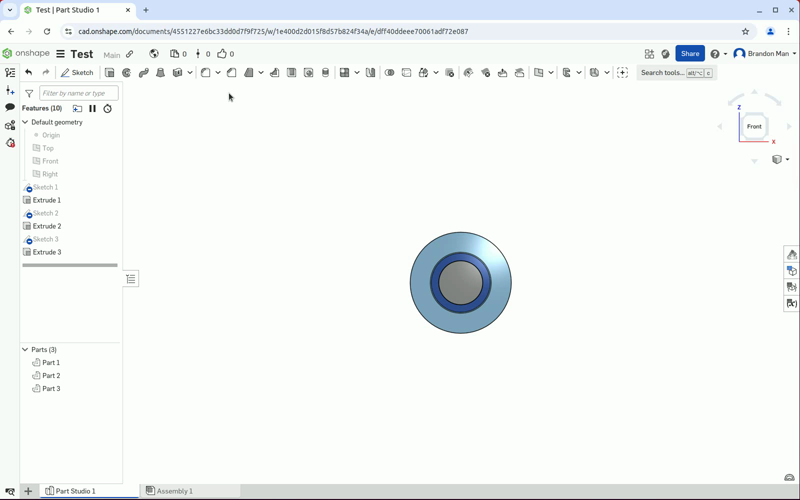
mouse_move(541, 75)
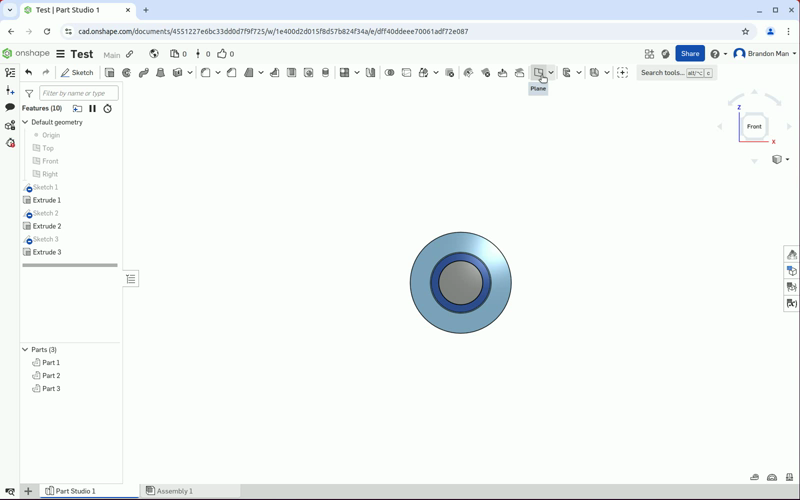
click(541, 75)
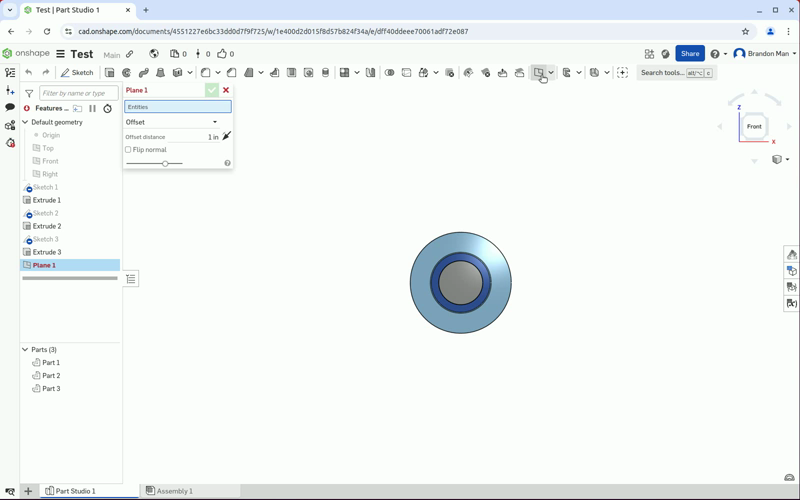
mouse_move(73, 163)
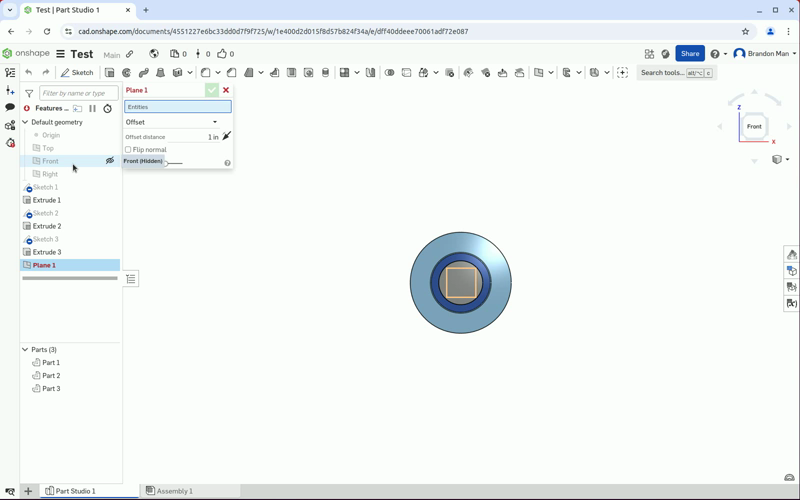
click(73, 163)
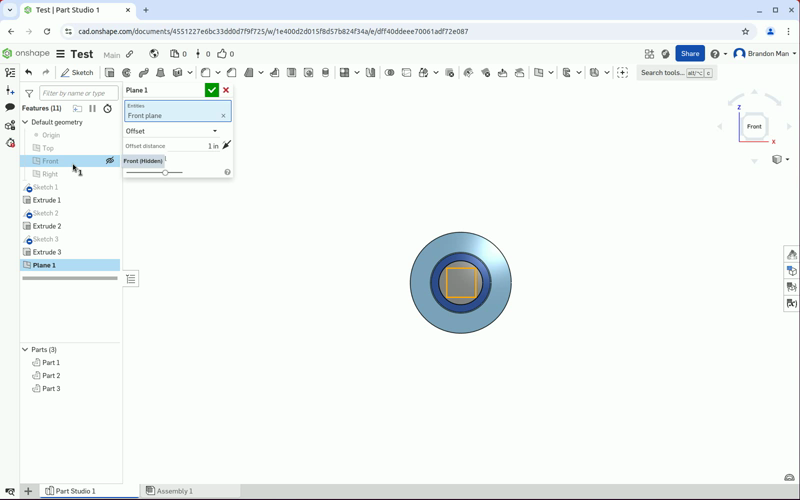
key(tab, 2)
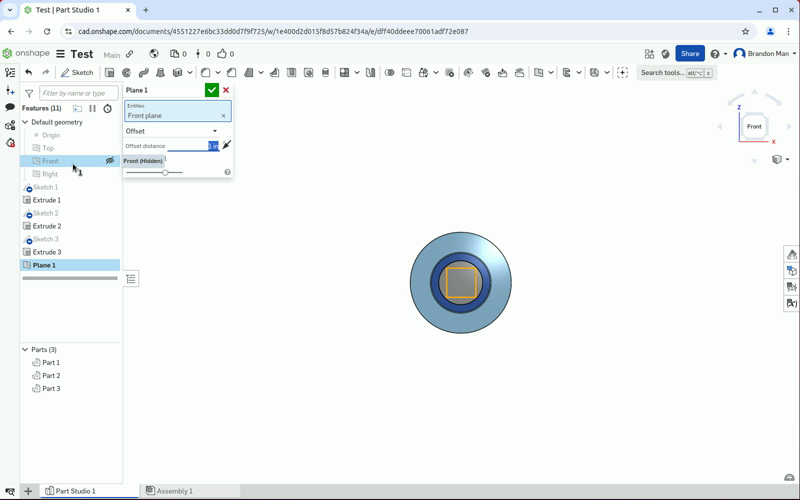
text(23.108)
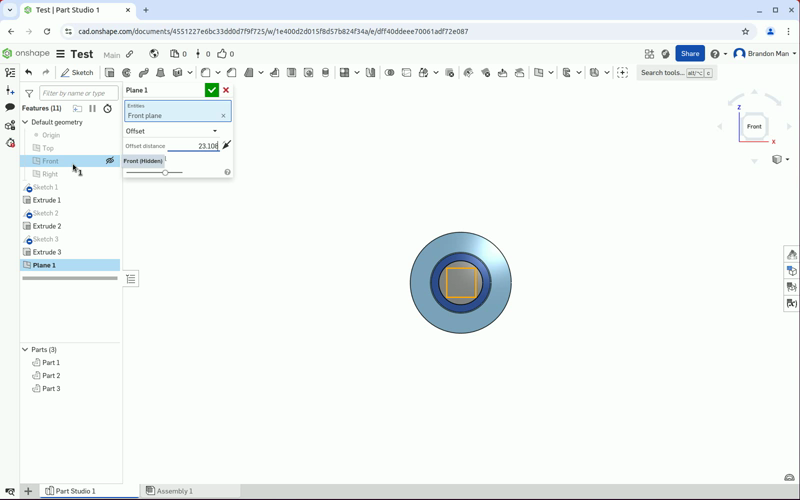
key(enter, 2)
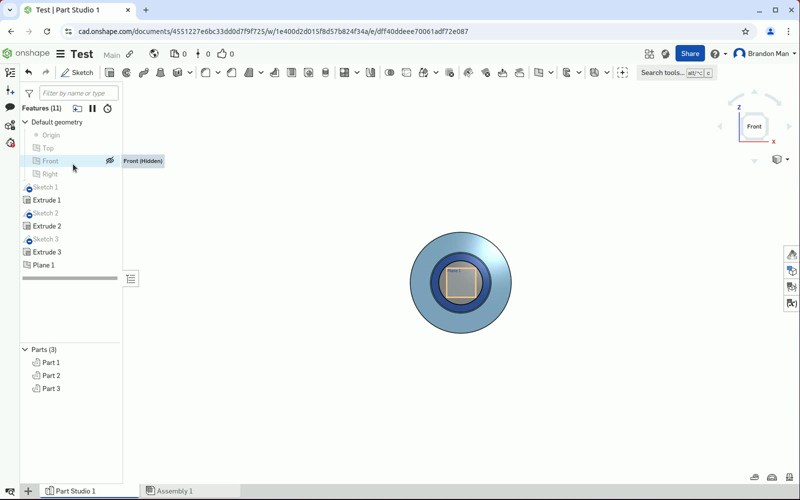
key(shift+s)
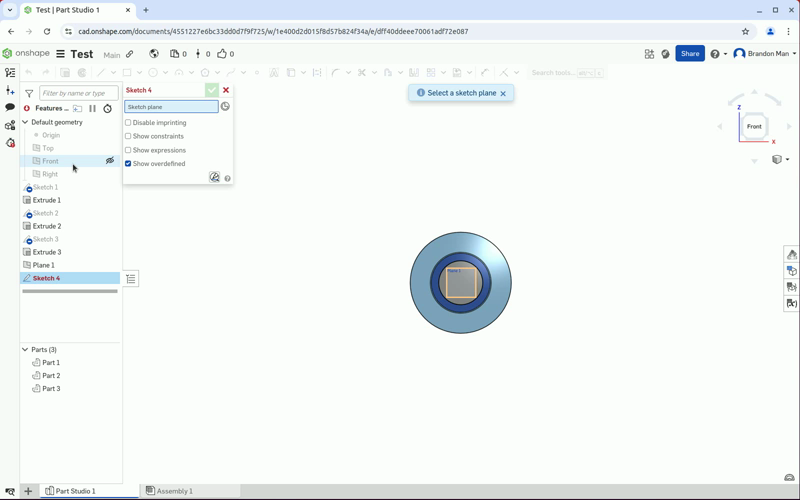
mouse_move(73, 267)
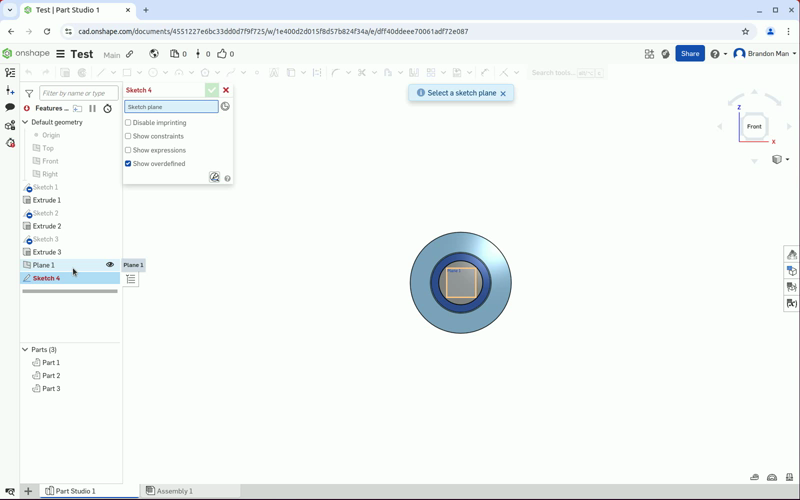
click(73, 267)
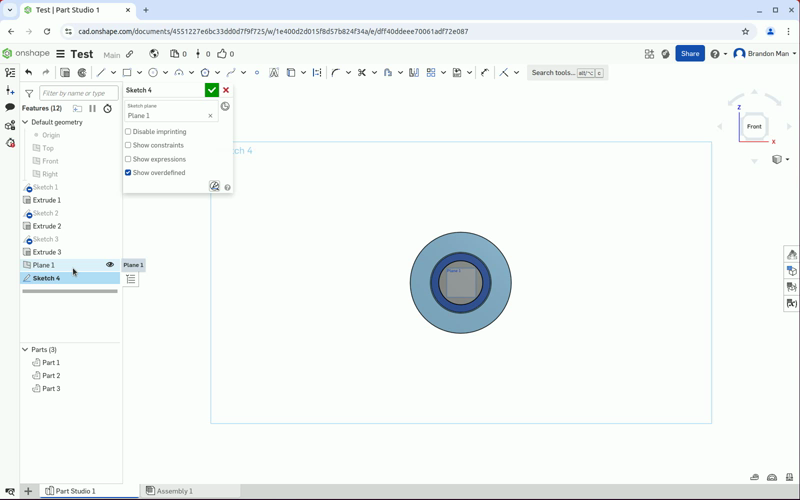
mouse_move(73, 352)
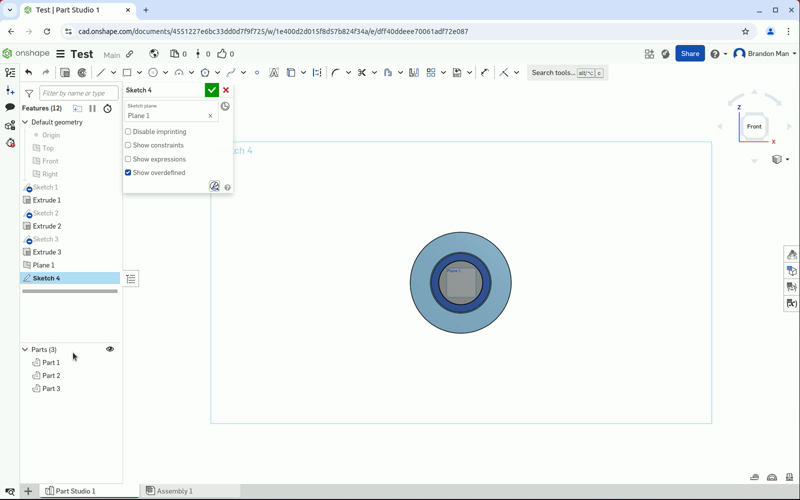
key(y)
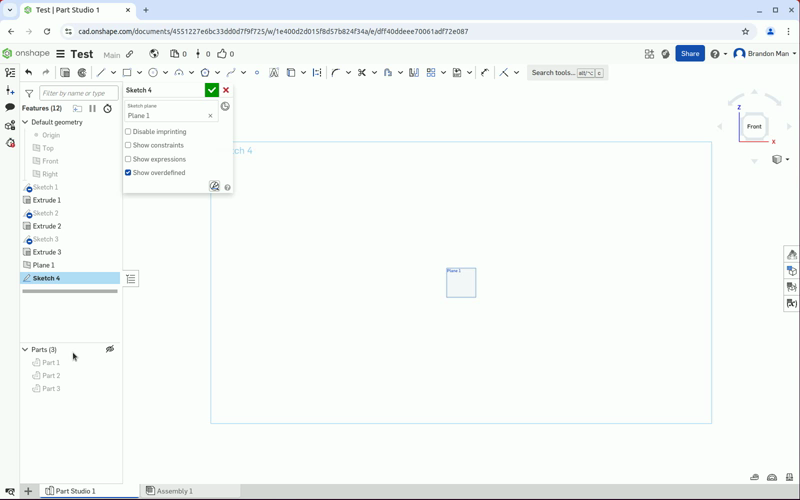
key(c)
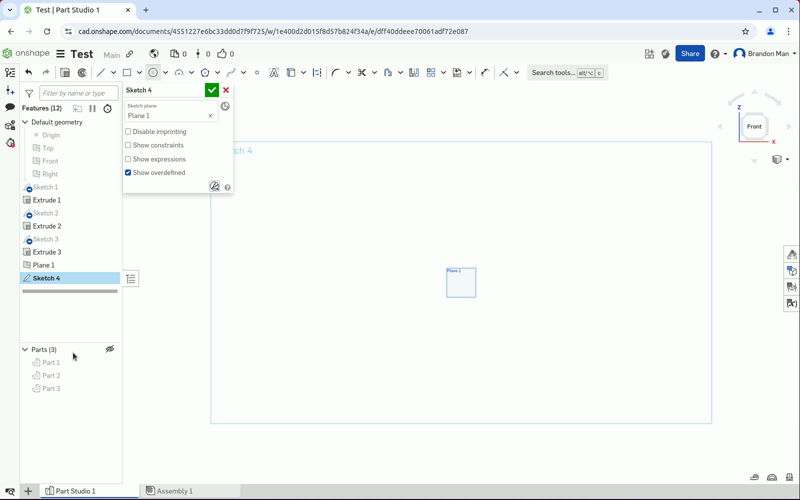
key_down(shift)
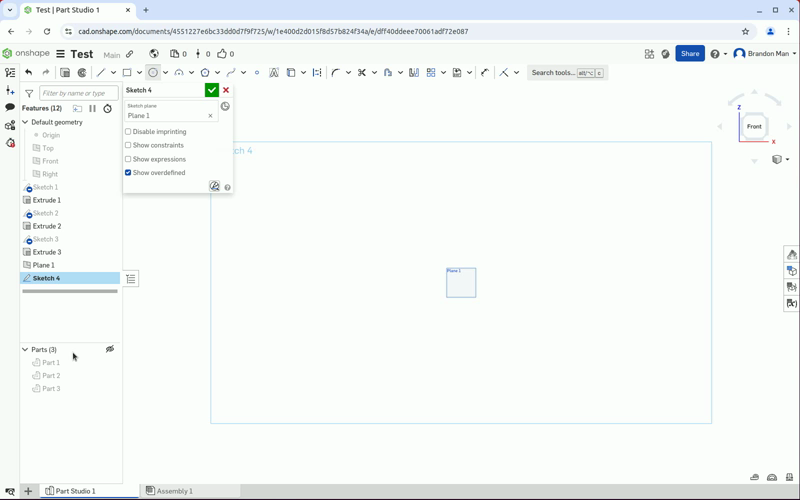
mouse_move(460, 282)
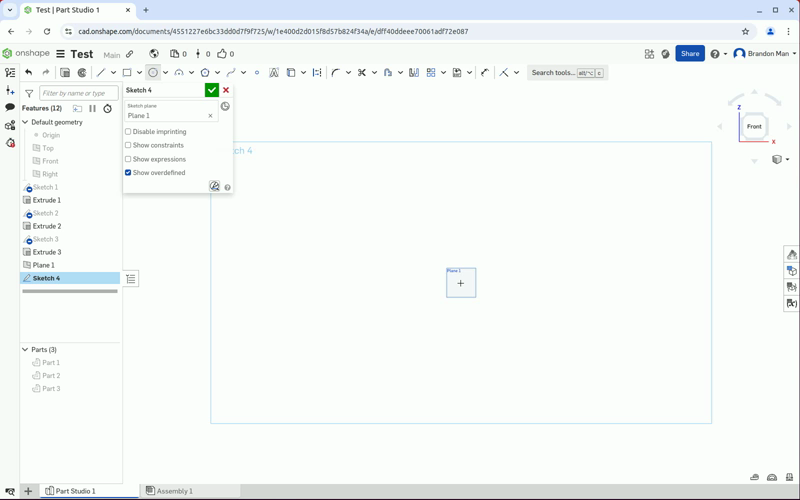
click(460, 282)
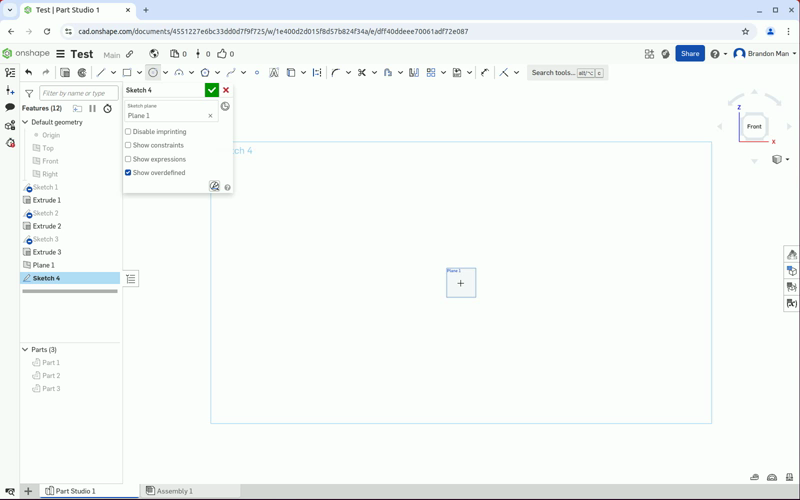
key_up(shift)
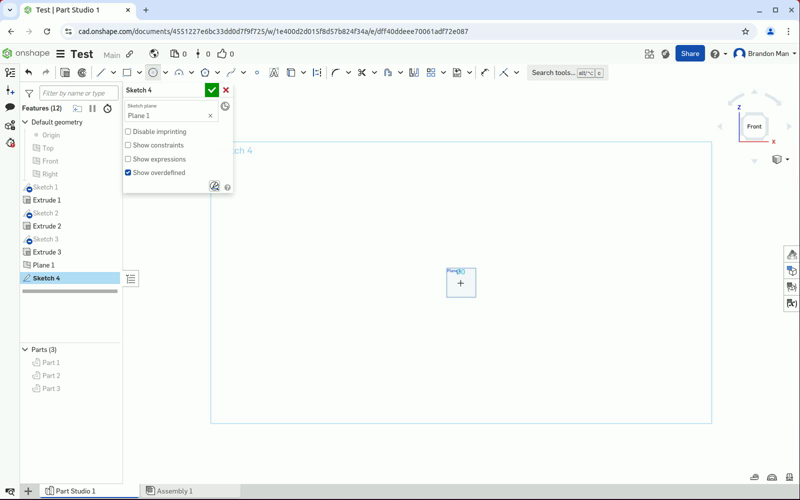
mouse_move(491, 282)
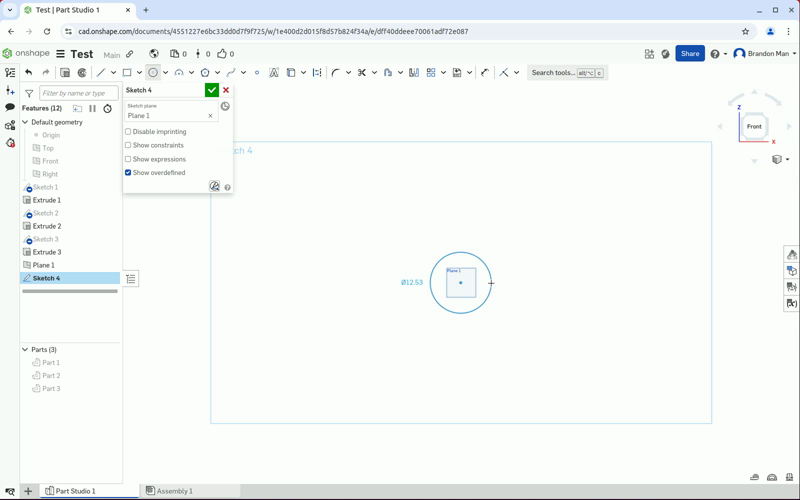
click(491, 282)
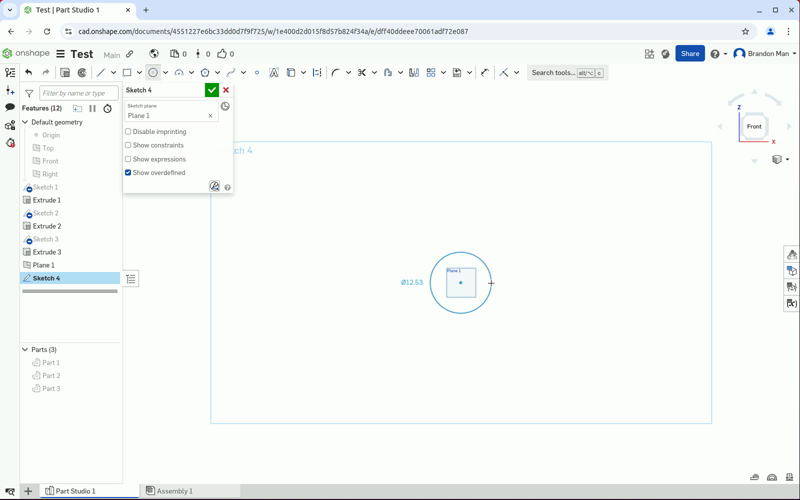
key(esc)
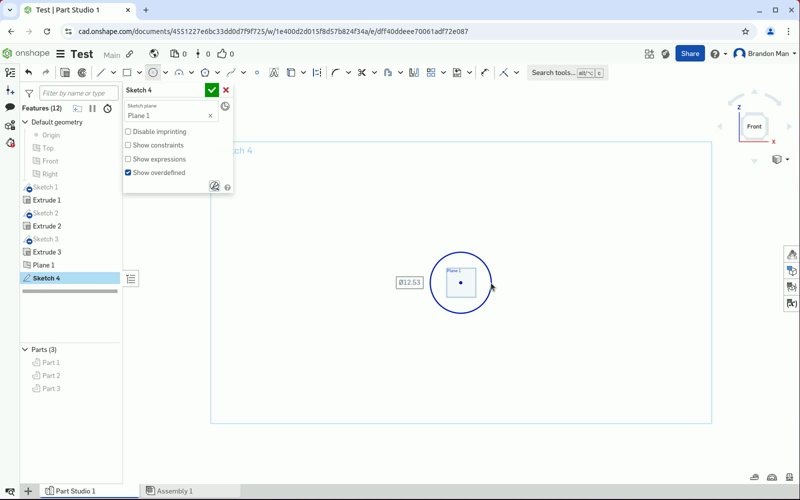
mouse_move(481, 269)
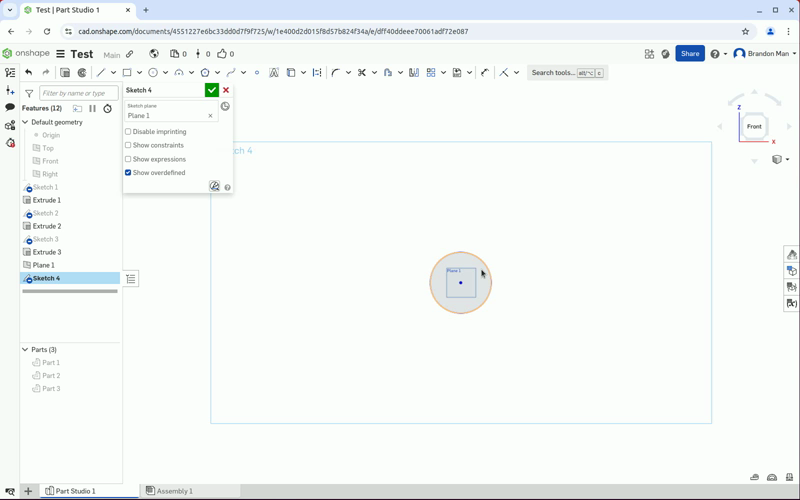
click(481, 269)
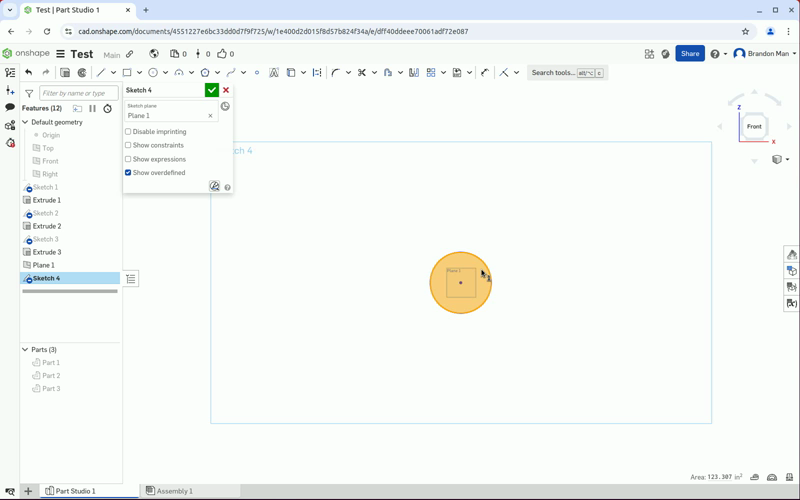
mouse_move(73, 352)
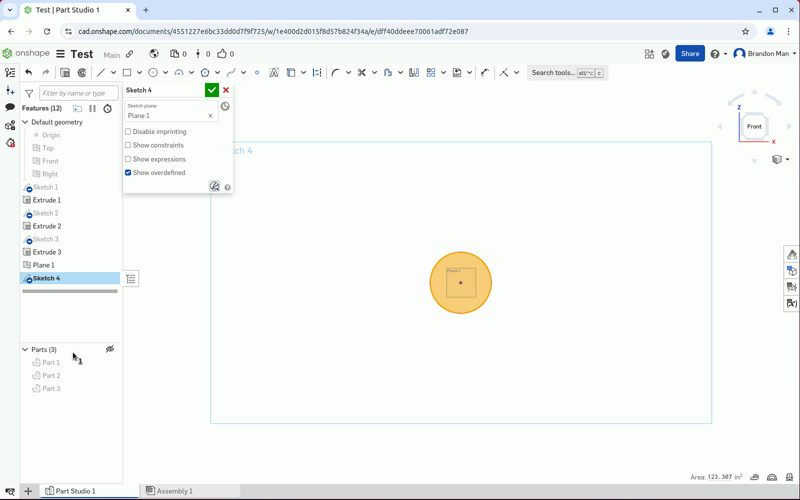
key(shift+y)
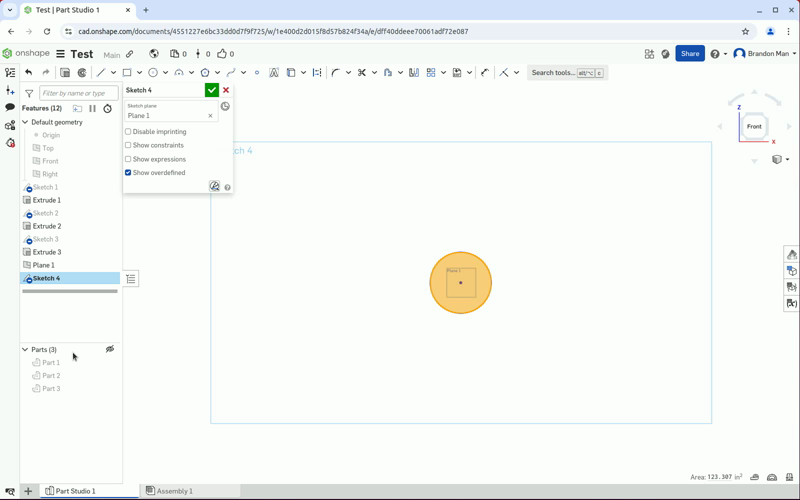
key(shift+e)
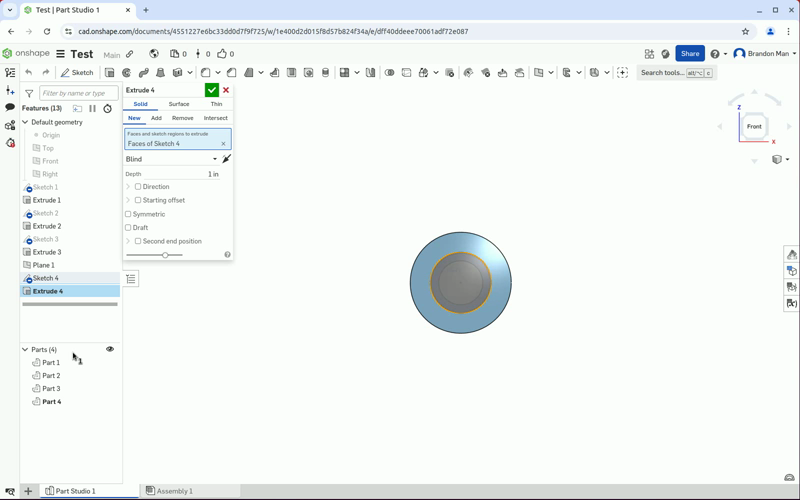
mouse_move(143, 106)
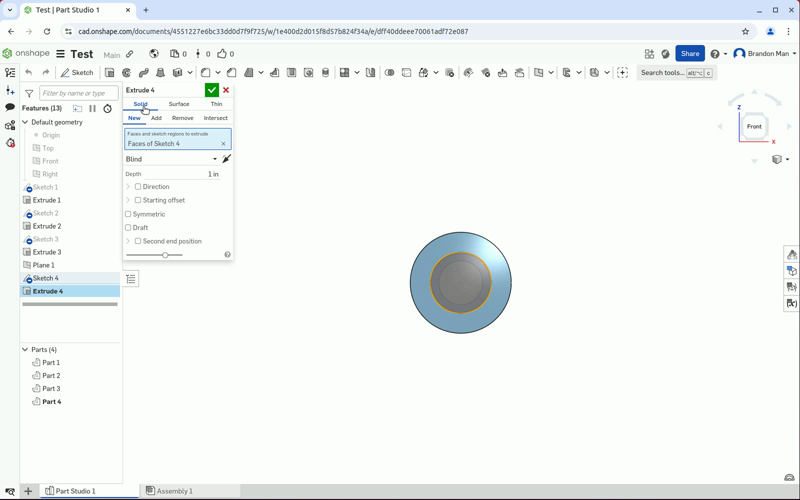
click(143, 106)
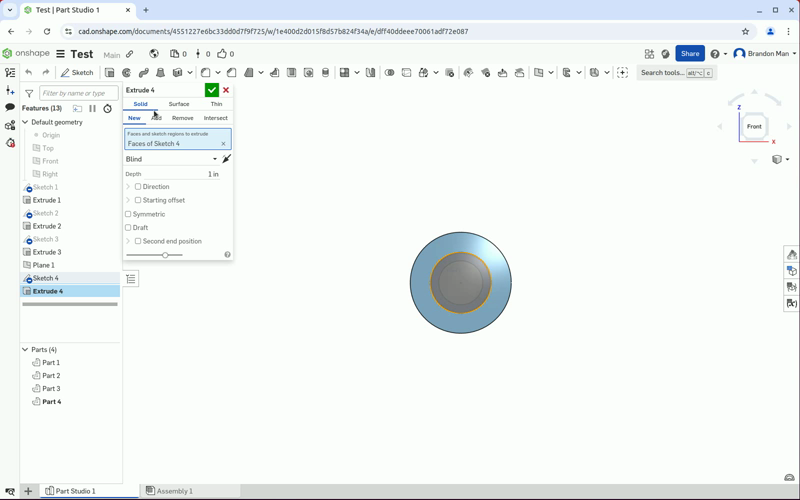
mouse_move(186, 120)
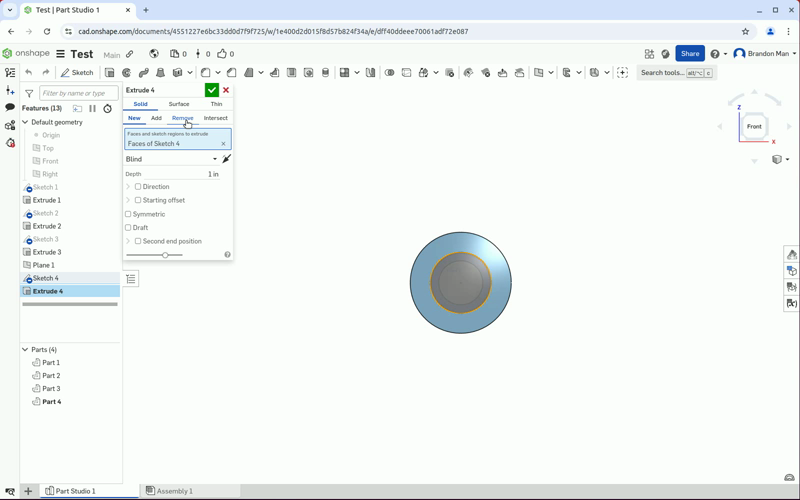
click(186, 120)
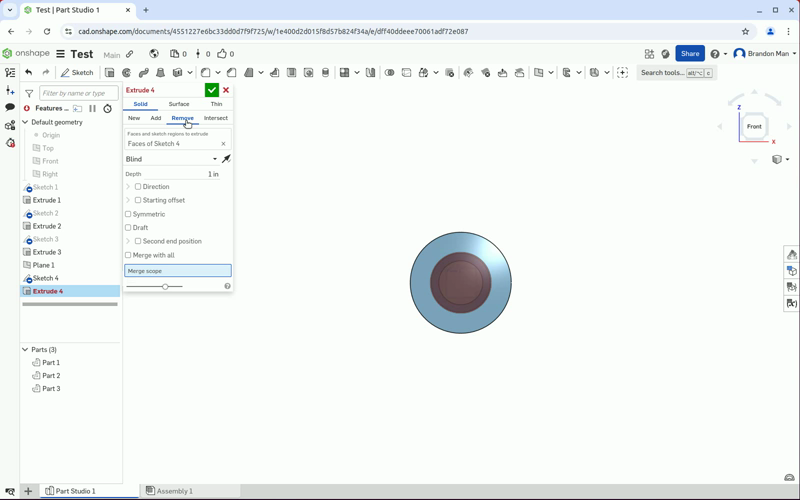
key(tab, 4)
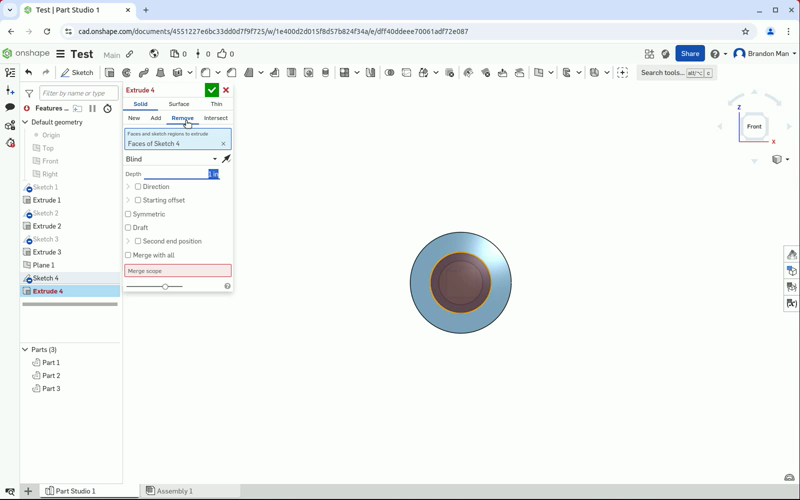
text(18.053)
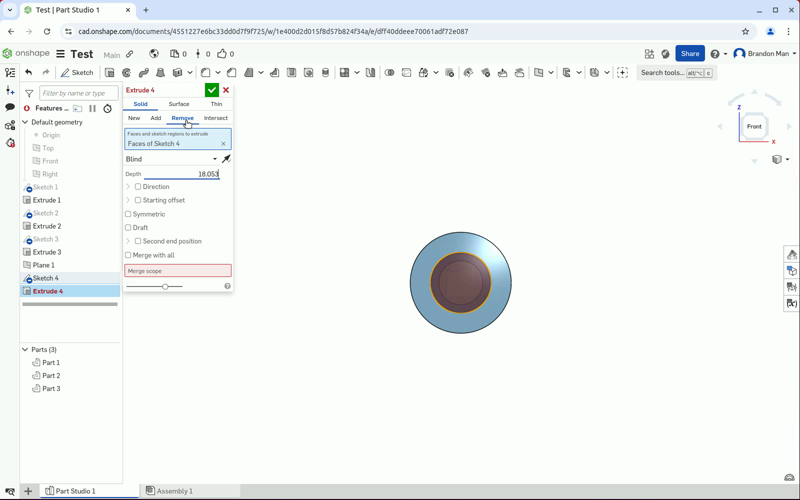
key(tab, 6)
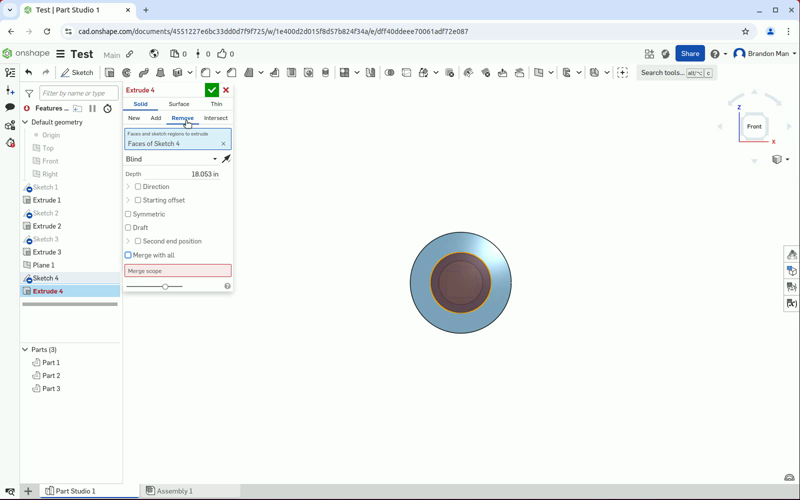
key(space)
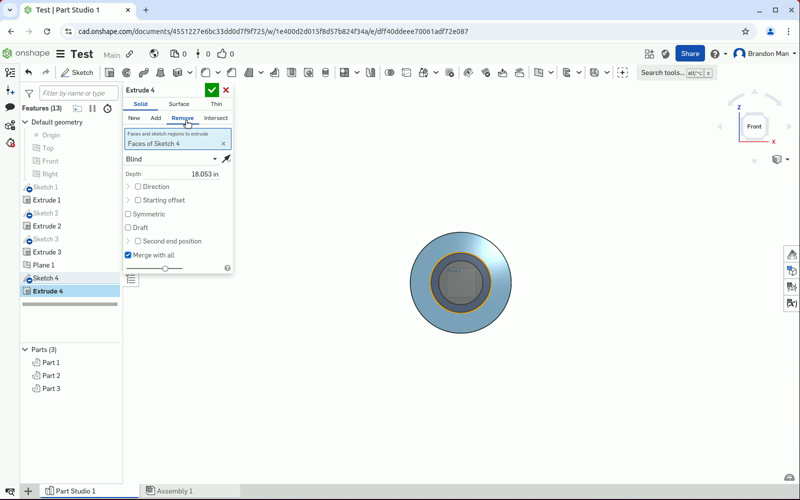
key(enter)
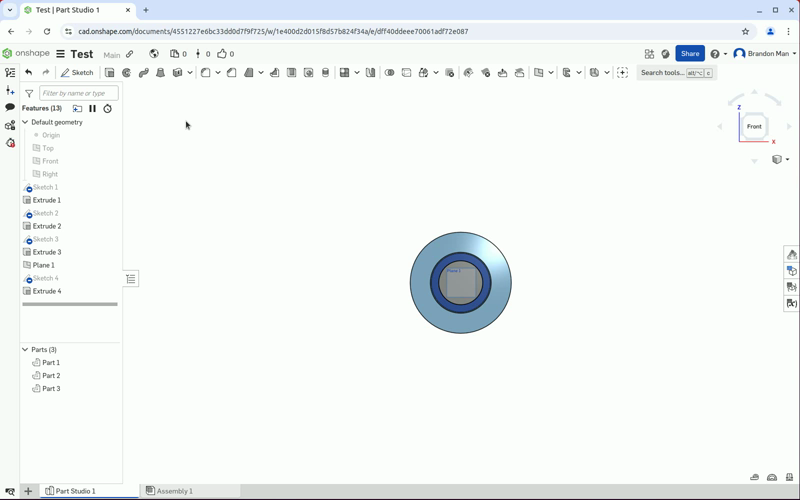
key(shift+h)
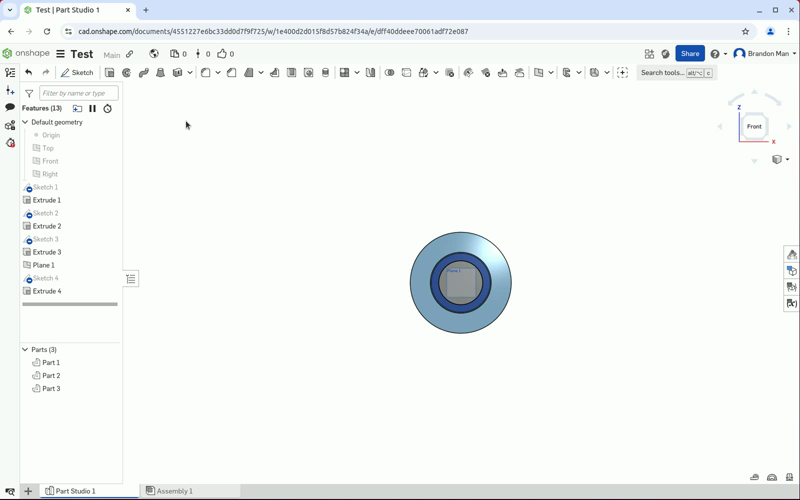
key(shift+h)
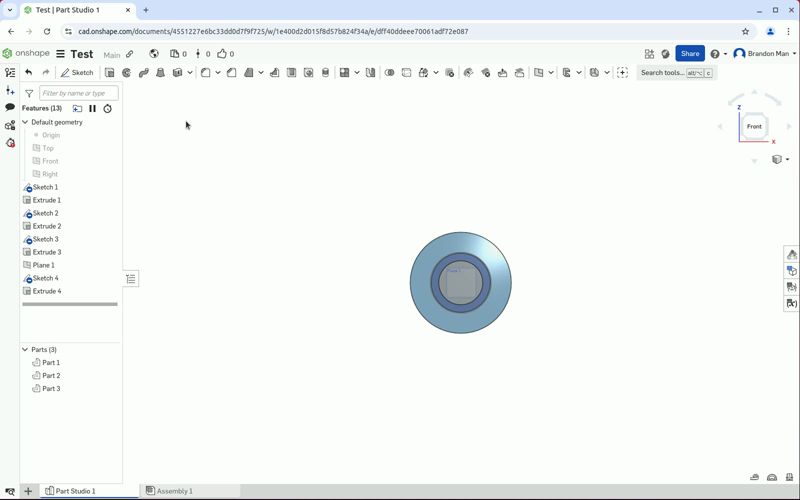
key(shift+7)
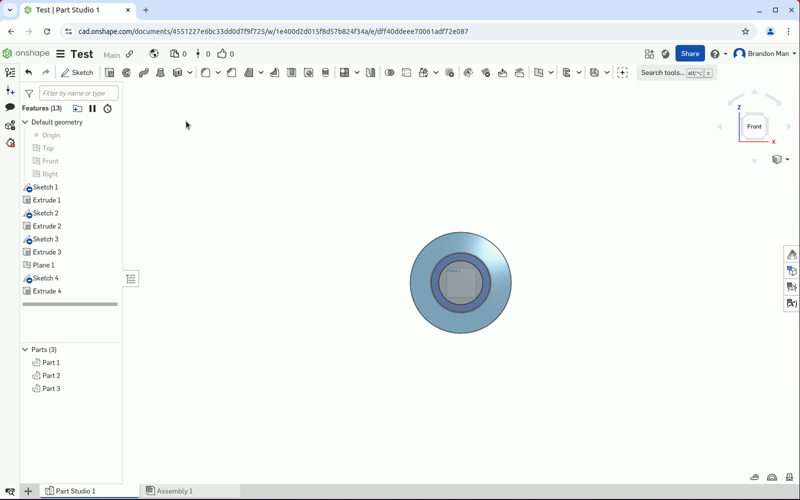
key(left, 2)
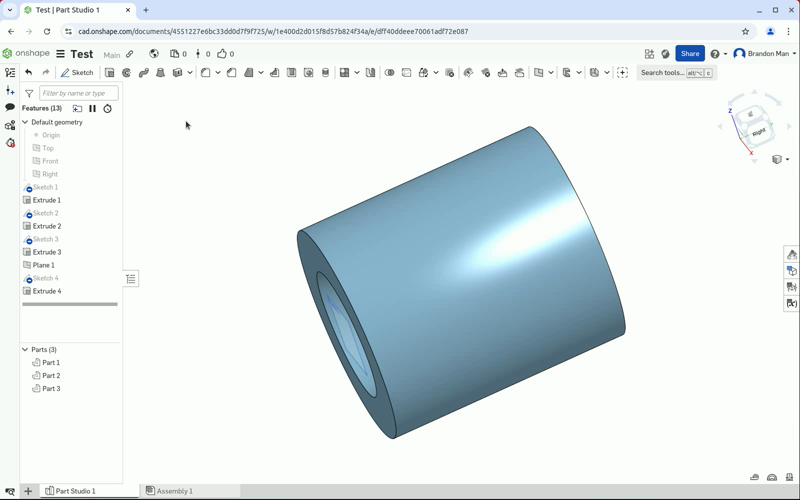
key(down, 2)
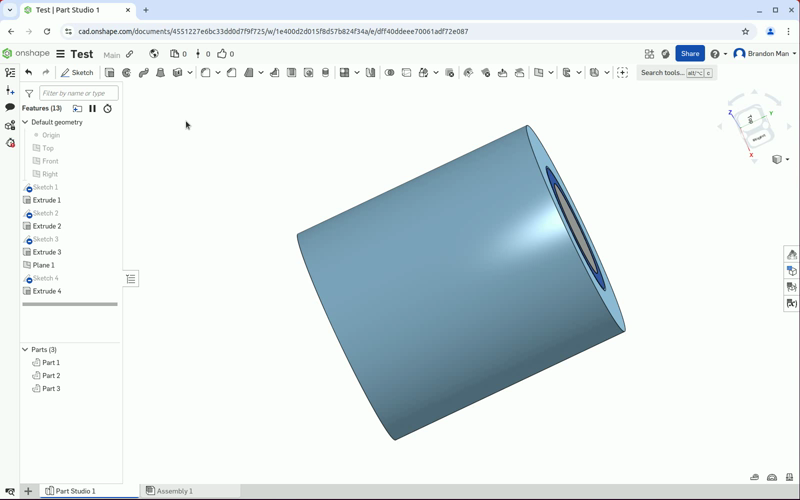
key(up, 2)
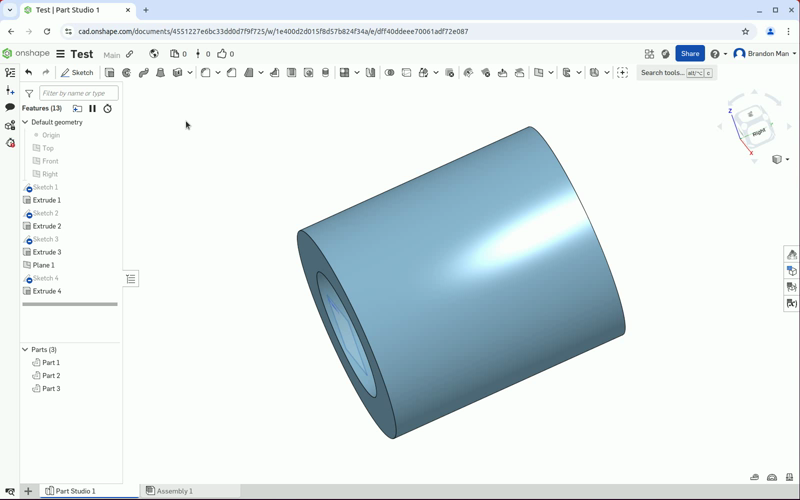
key(right, 2)
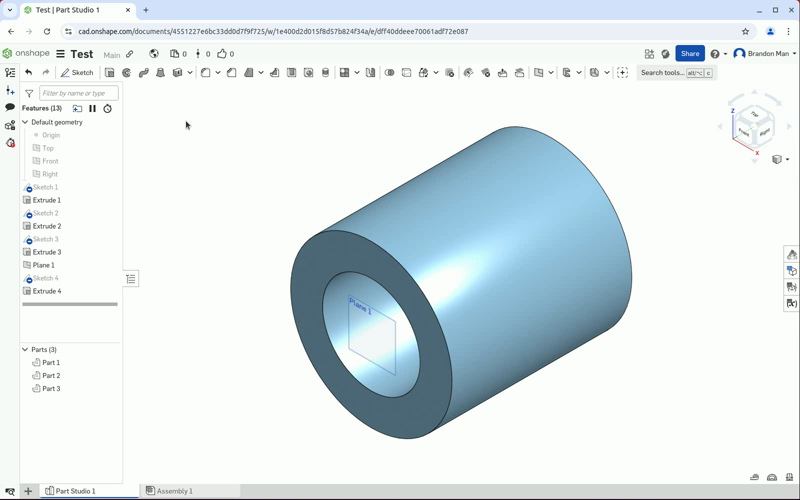
mouse_move(73, 189)
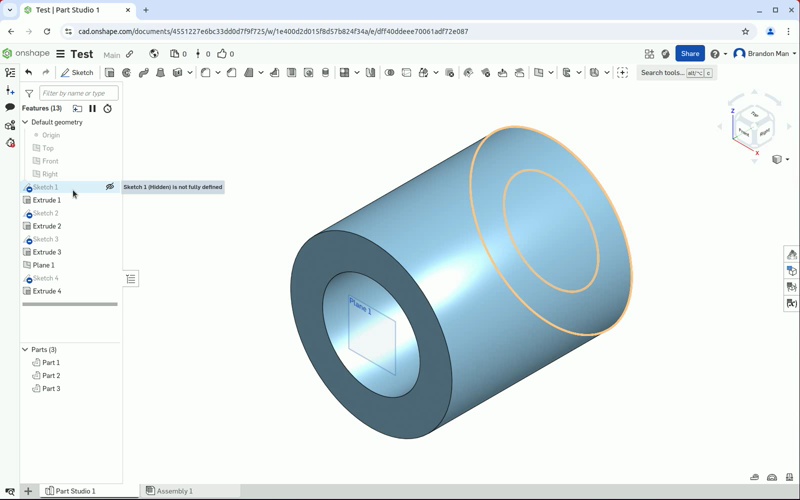
click(73, 189)